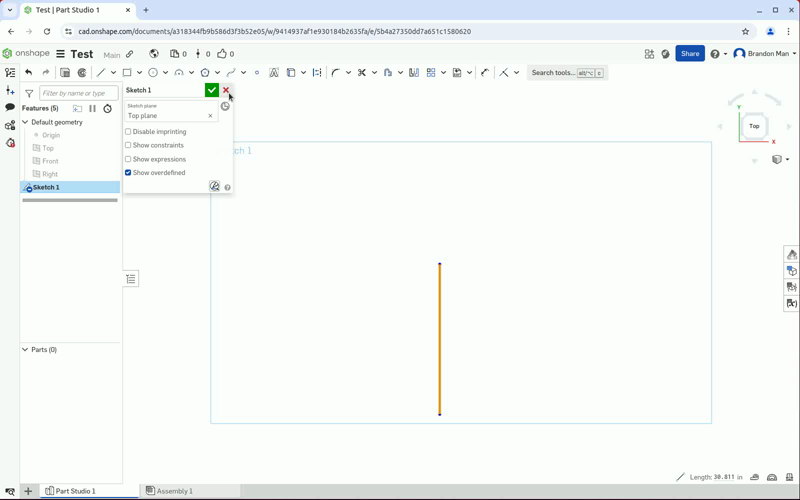
key(shift+h)
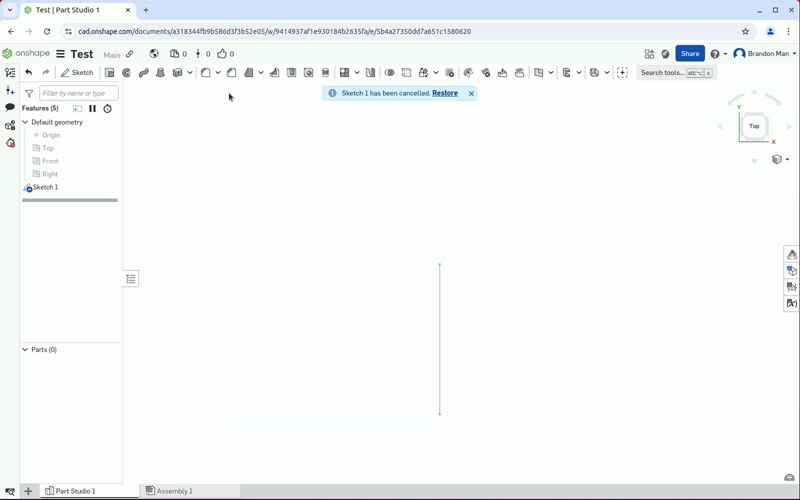
key(shift+s)
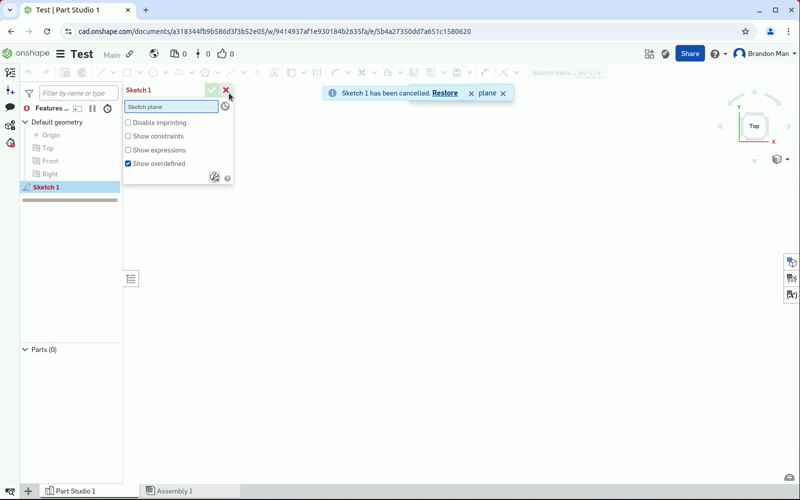
mouse_move(73, 150)
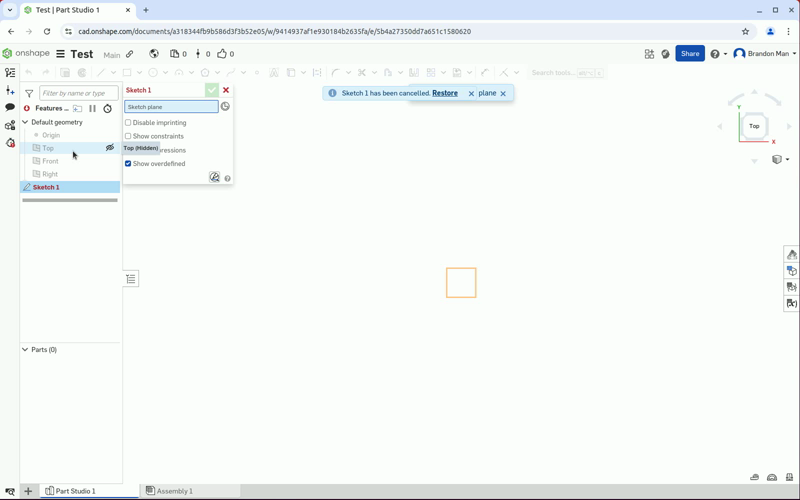
click(73, 150)
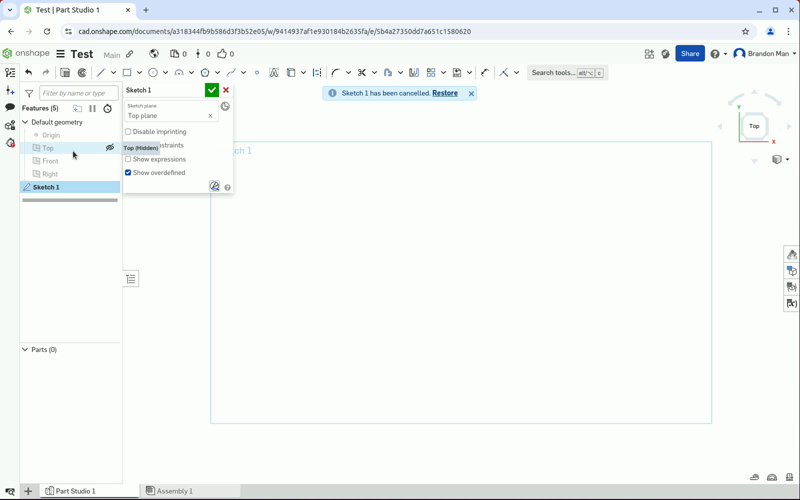
mouse_move(73, 352)
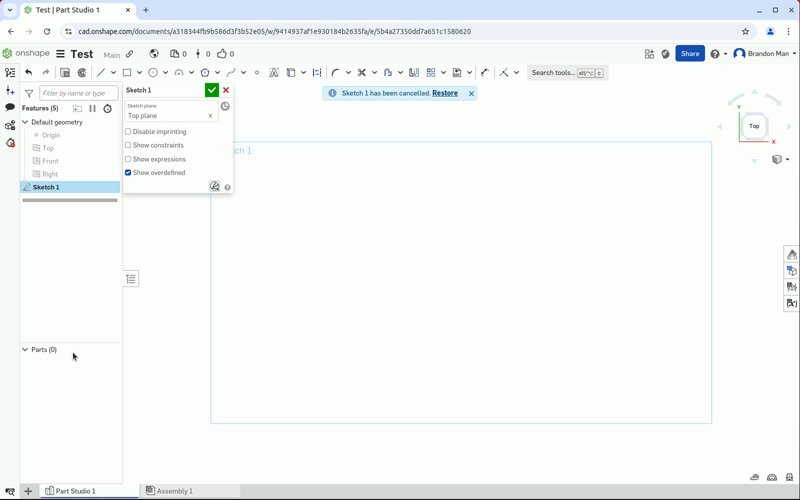
key(y)
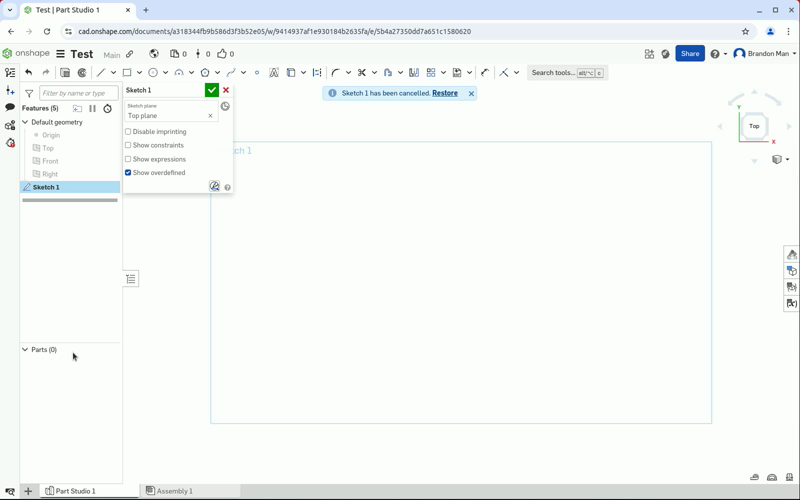
key(c)
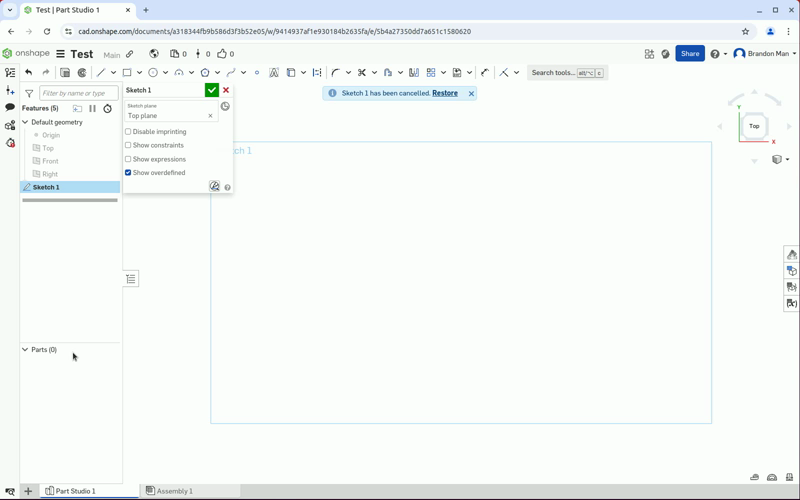
key_down(shift)
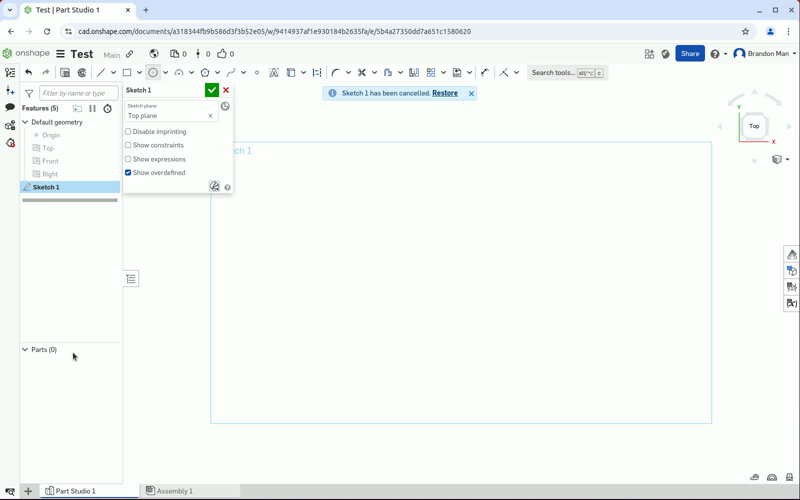
mouse_move(460, 282)
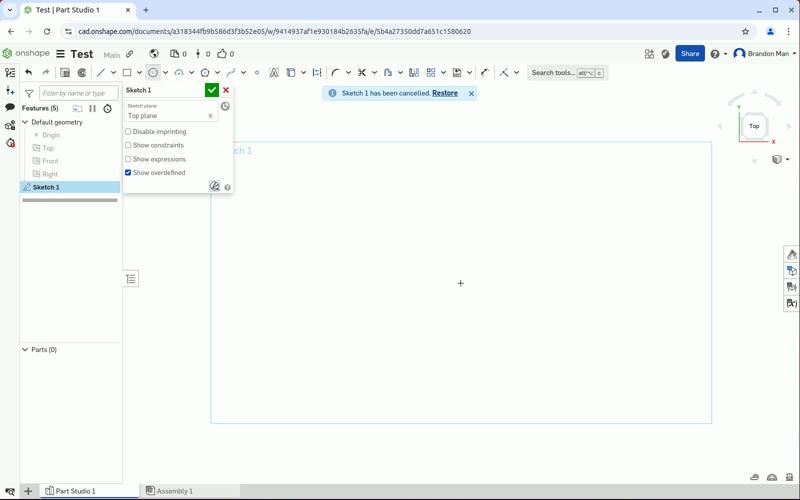
click(460, 282)
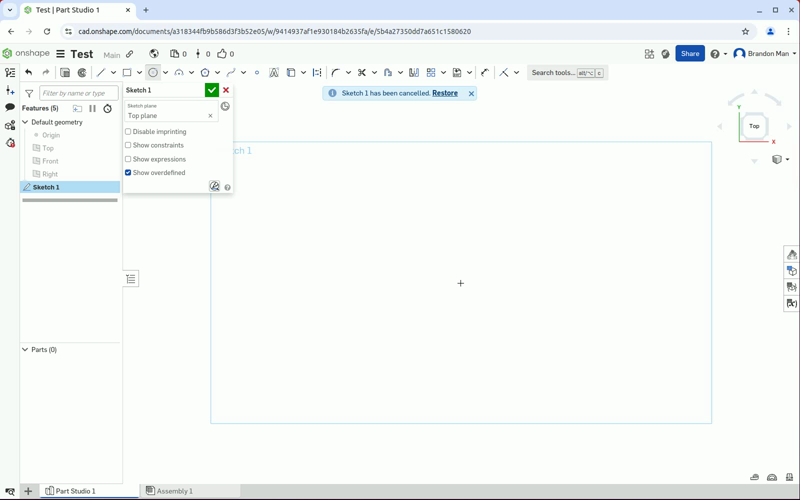
key_up(shift)
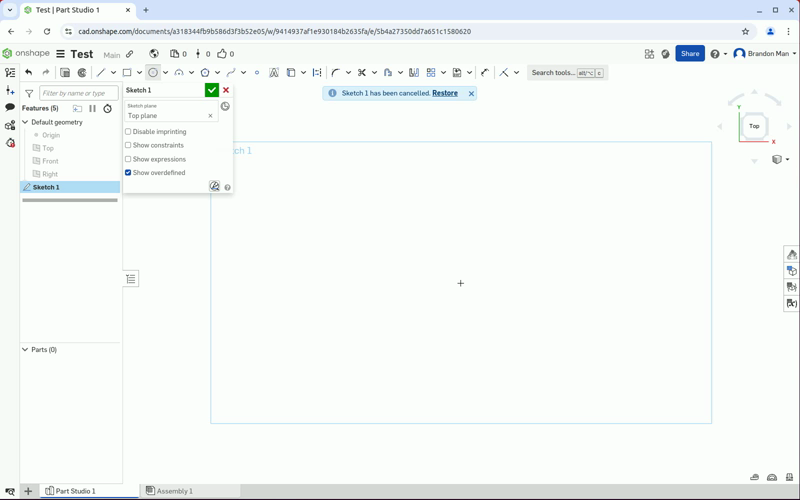
mouse_move(466, 282)
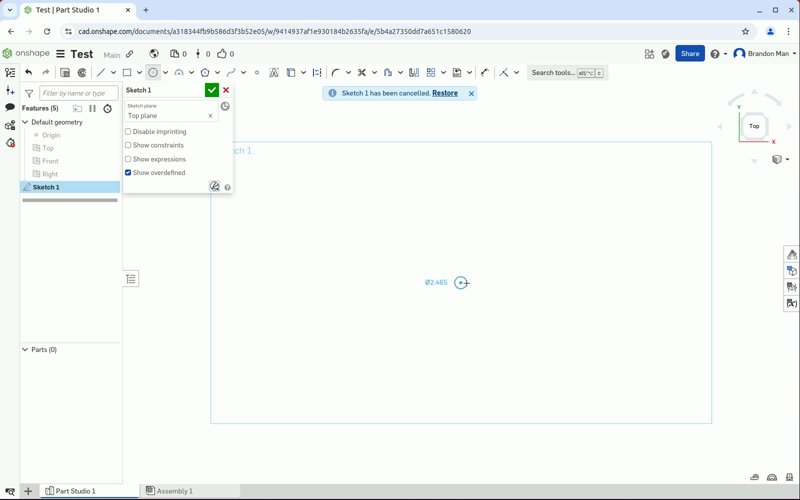
click(466, 282)
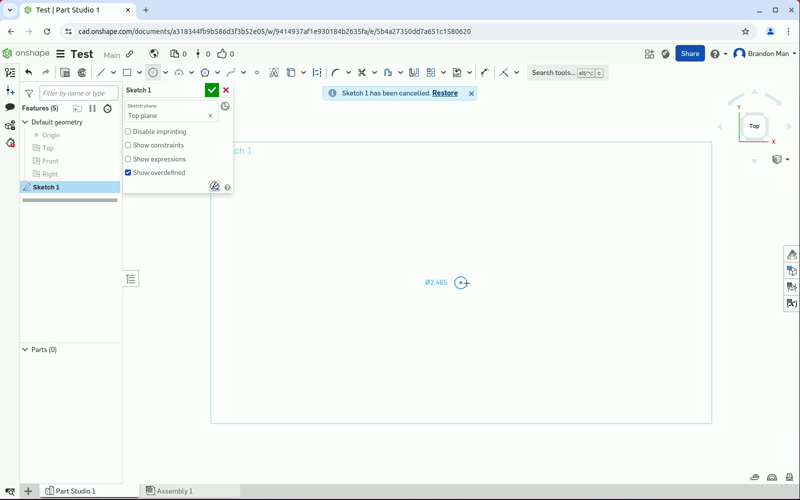
key(esc)
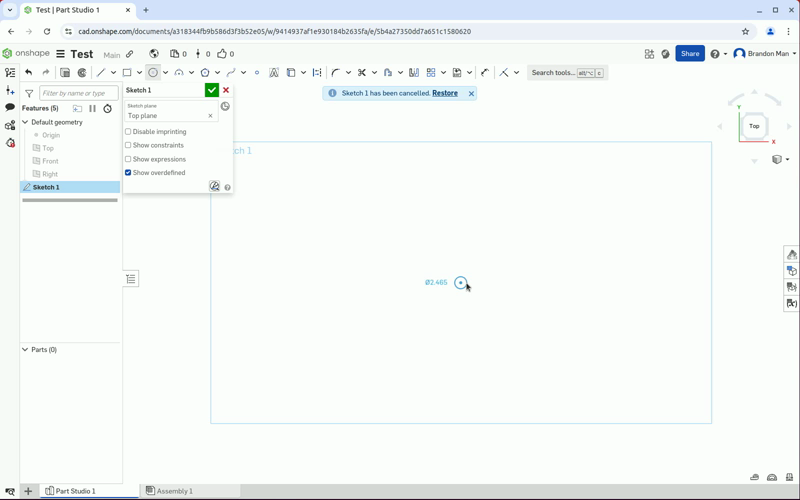
key(c)
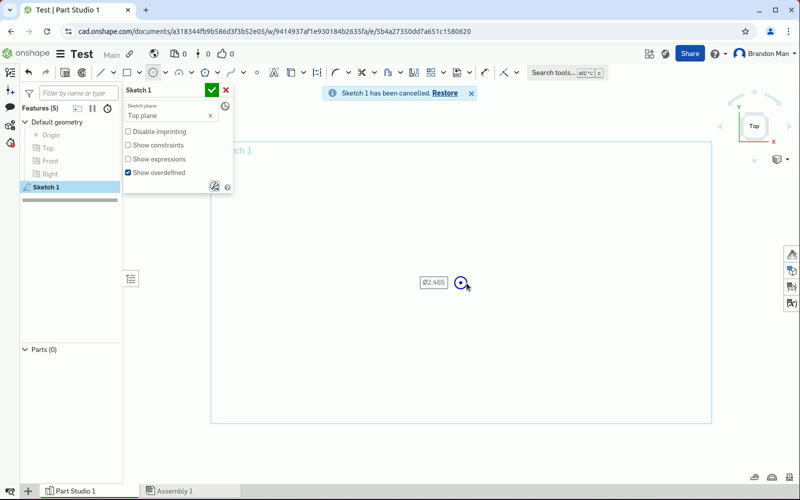
key_down(shift)
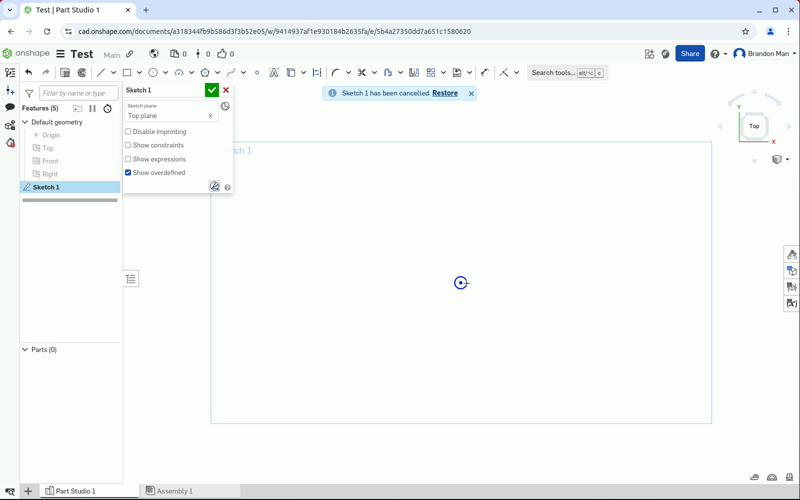
mouse_move(460, 282)
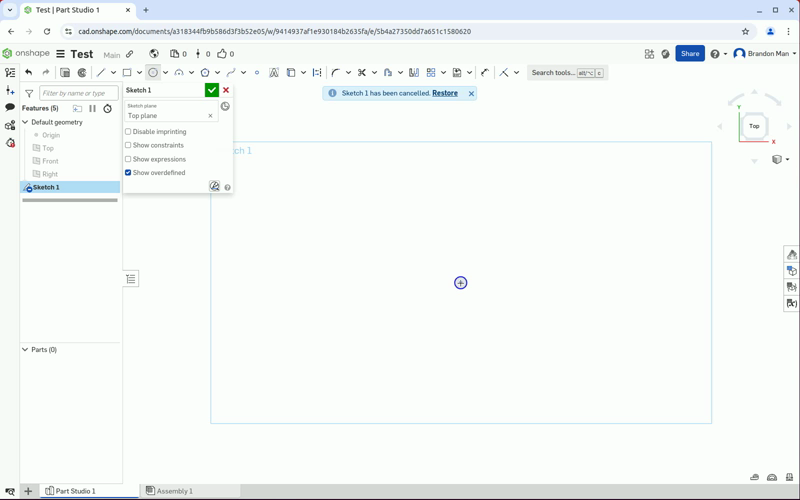
click(460, 282)
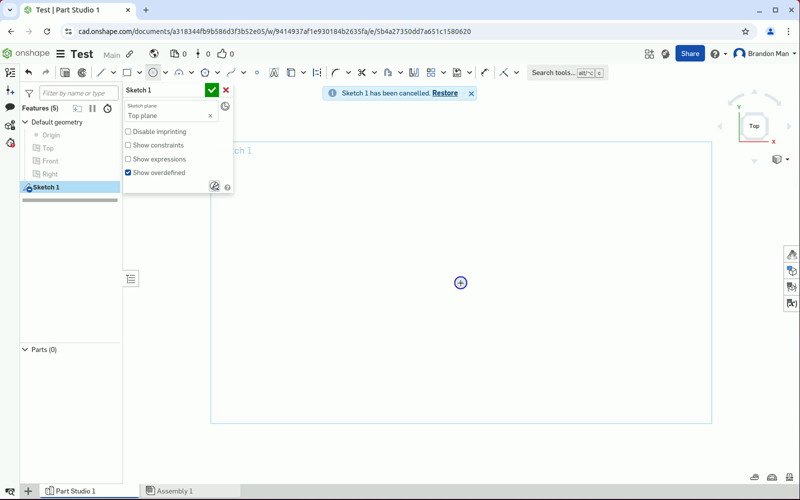
key_up(shift)
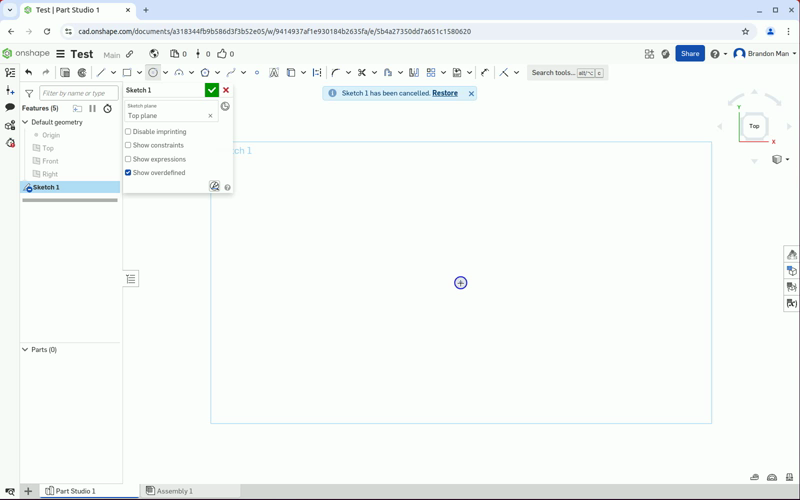
mouse_move(464, 282)
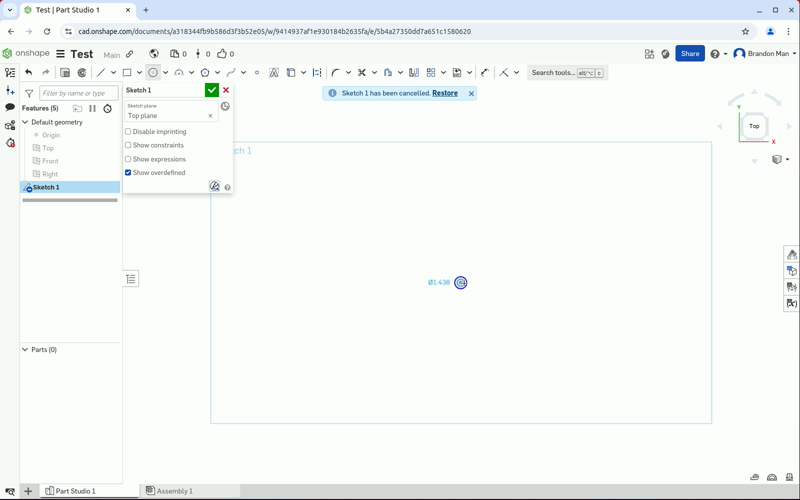
scroll(6)
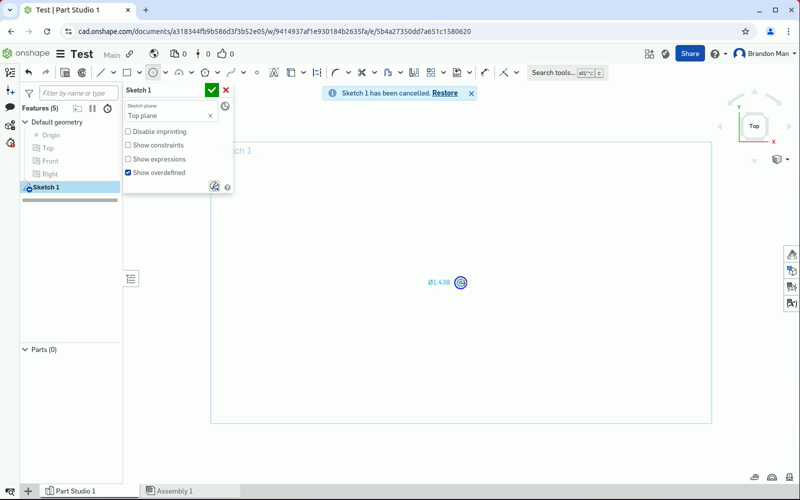
scroll(6)
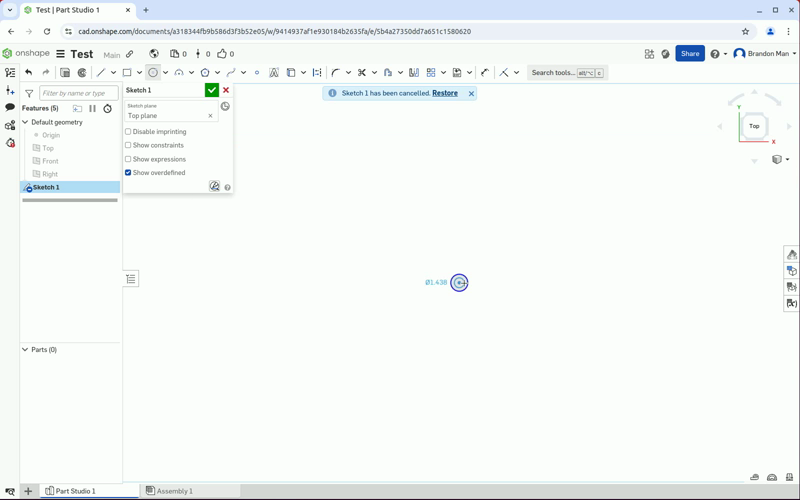
scroll(6)
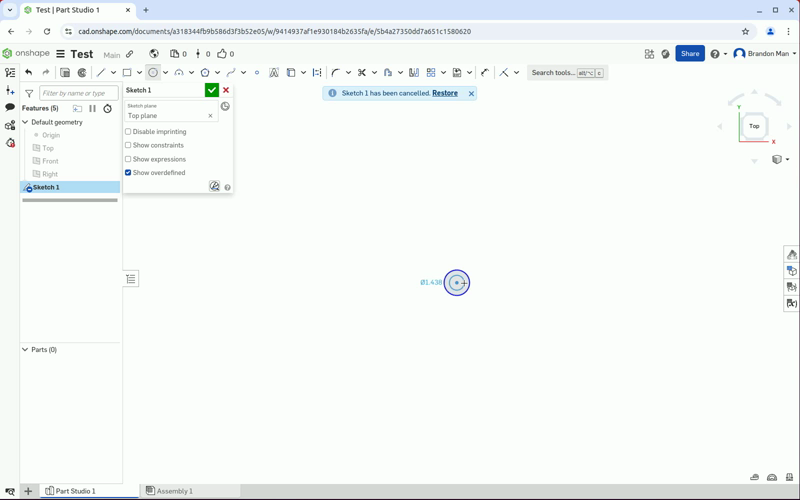
scroll(6)
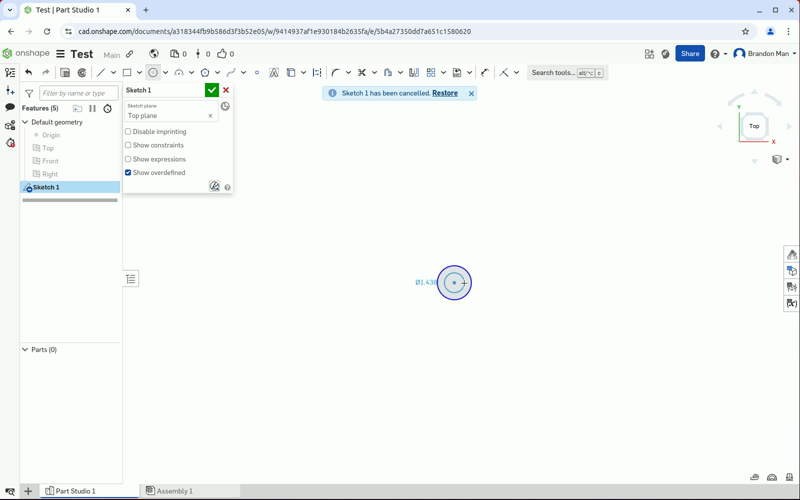
scroll(6)
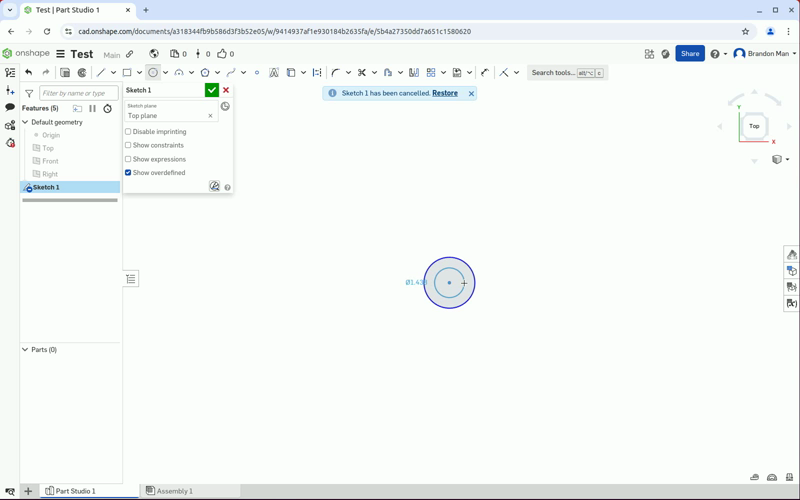
scroll(6)
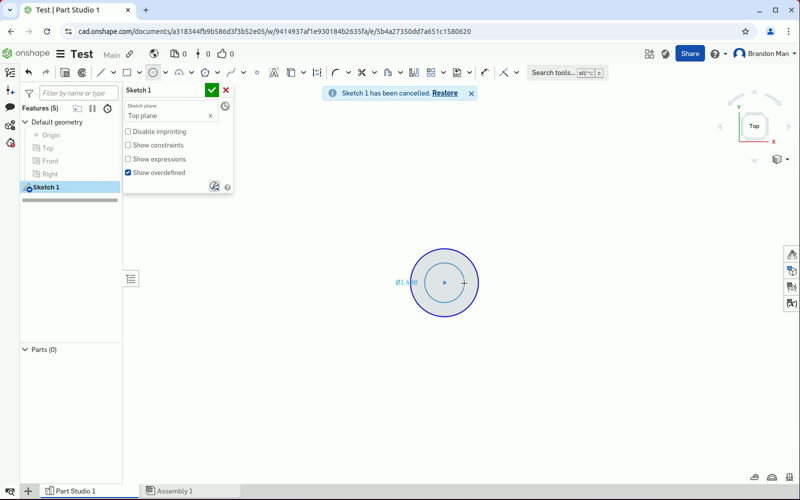
scroll(6)
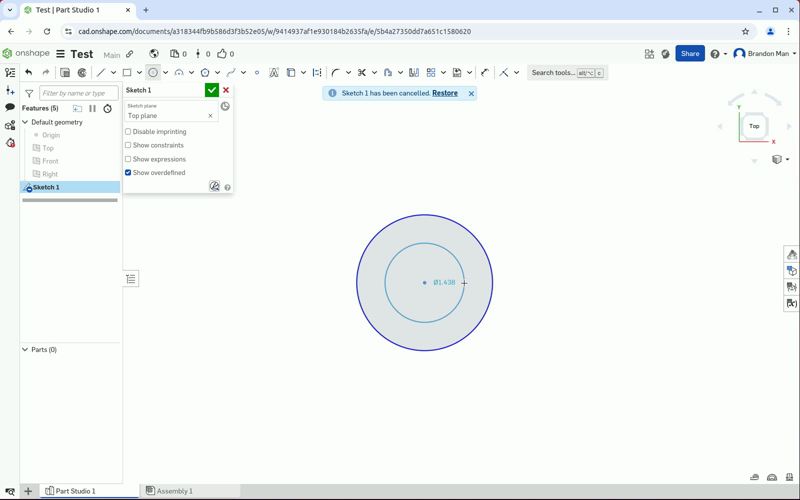
click(464, 282)
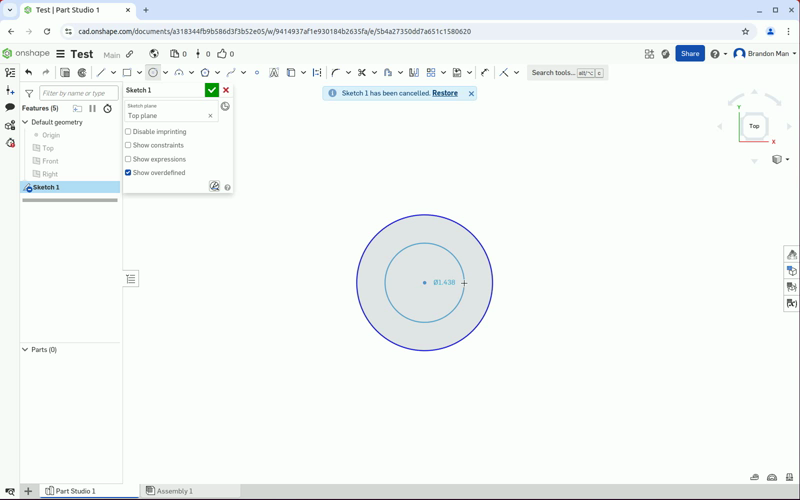
scroll(-6)
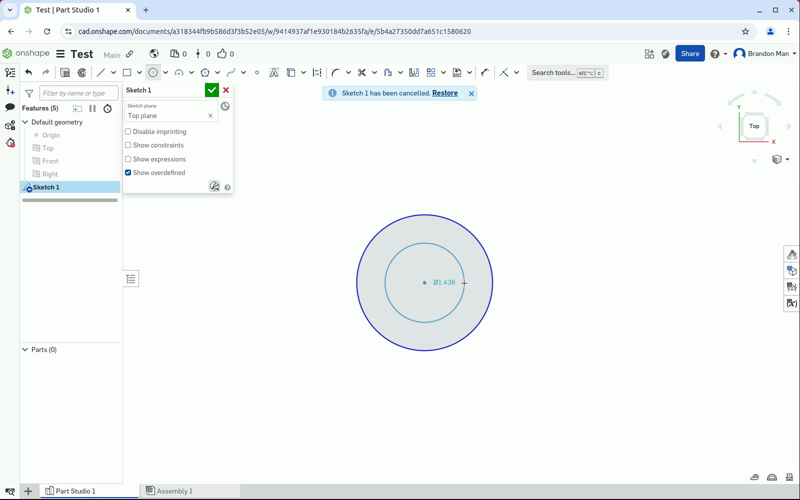
scroll(-6)
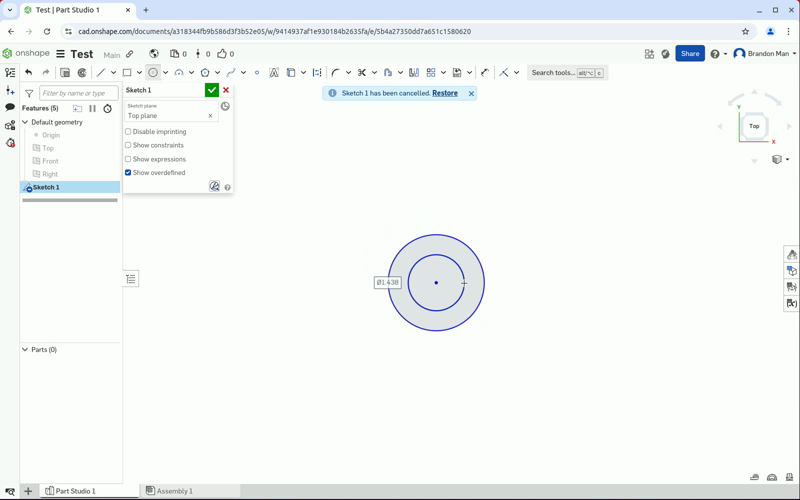
scroll(-6)
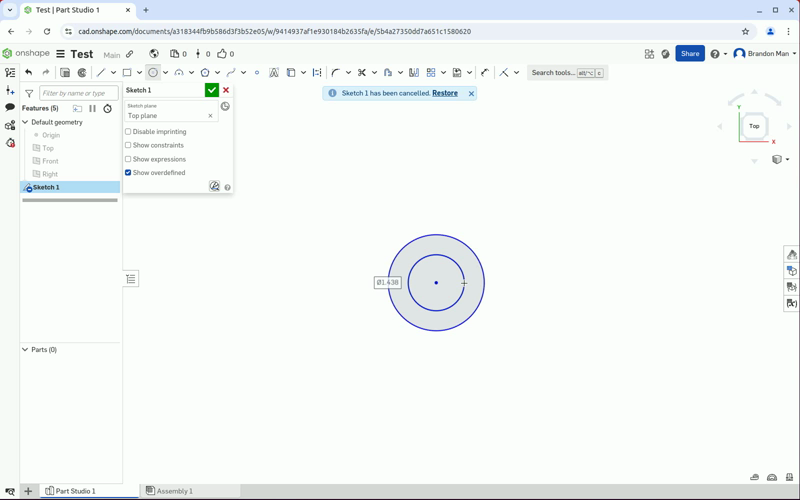
scroll(-6)
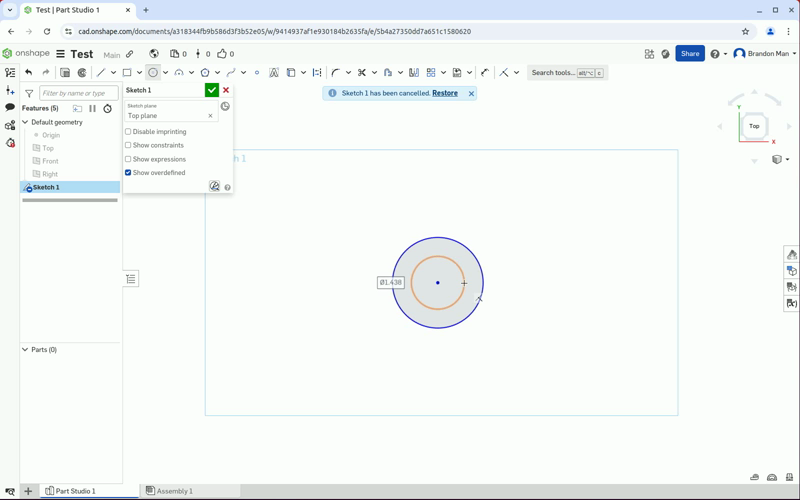
scroll(-6)
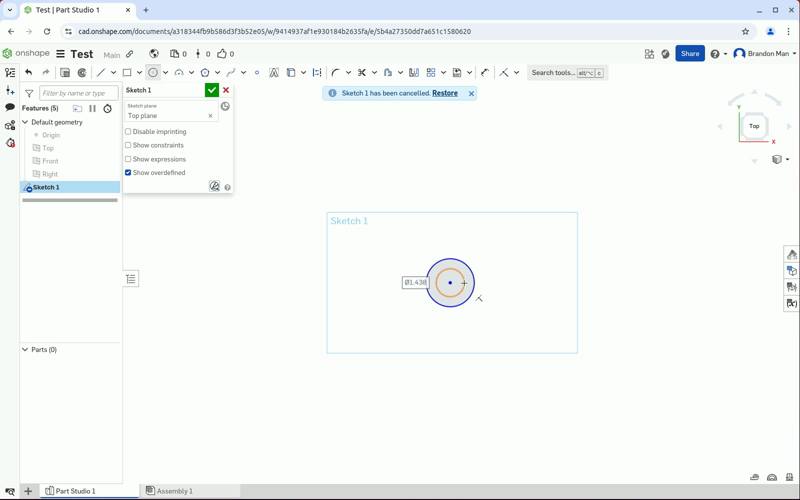
scroll(-6)
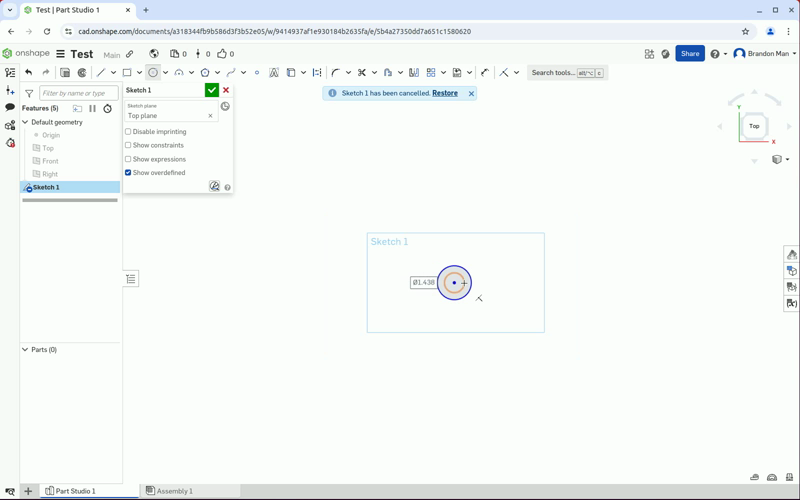
scroll(-6)
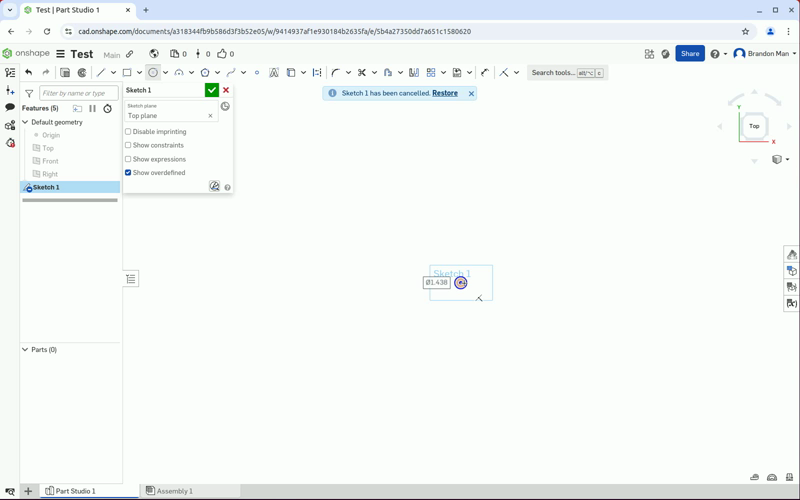
key(esc)
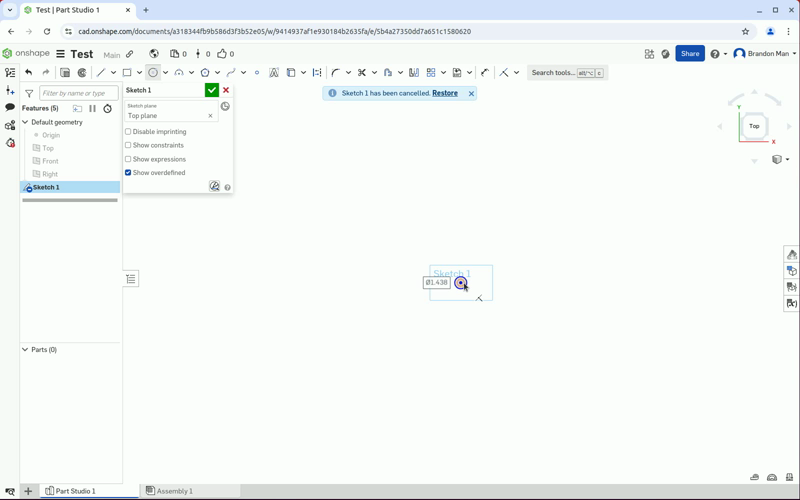
mouse_move(464, 278)
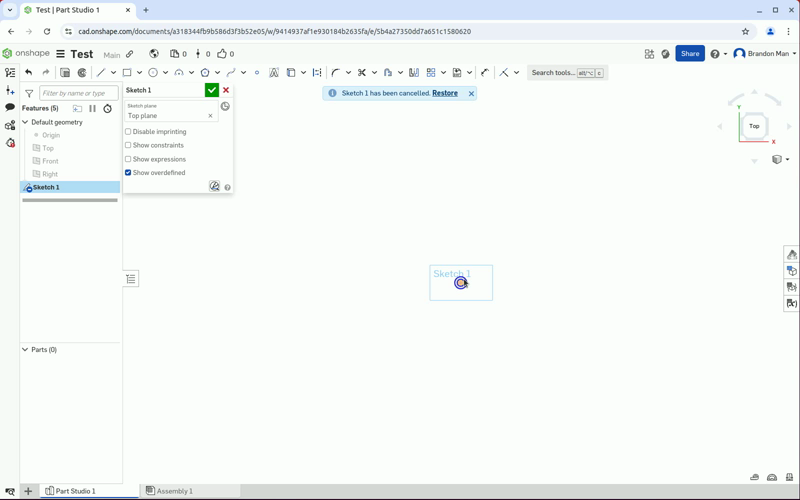
scroll(6)
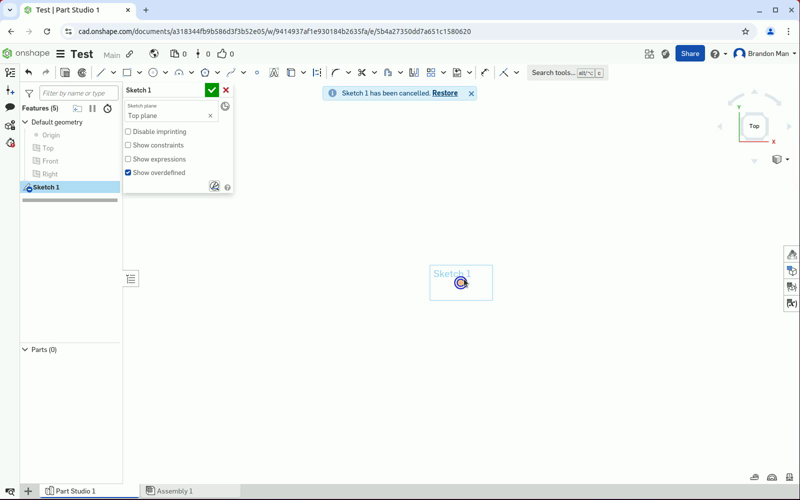
scroll(6)
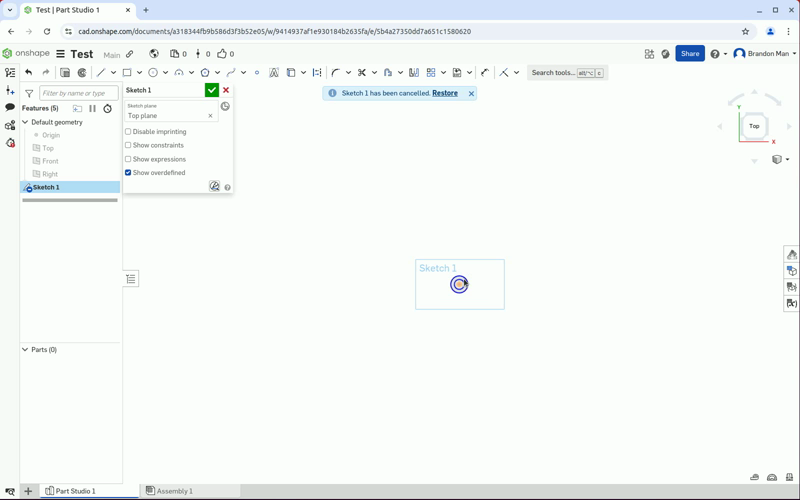
scroll(6)
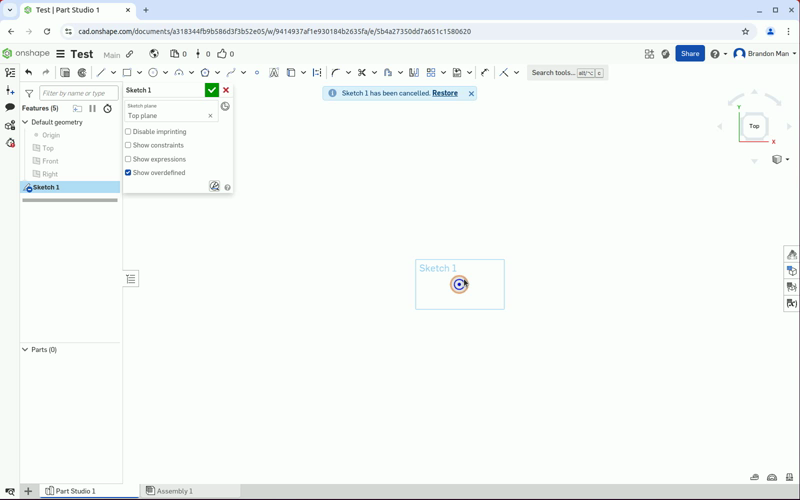
scroll(6)
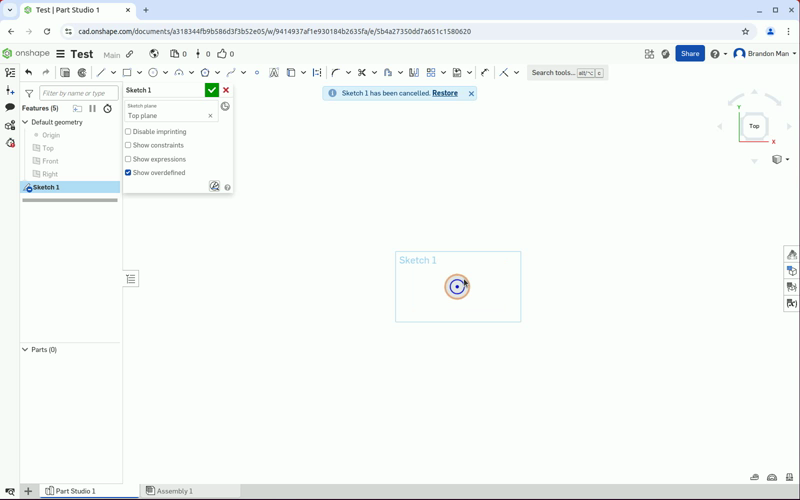
scroll(6)
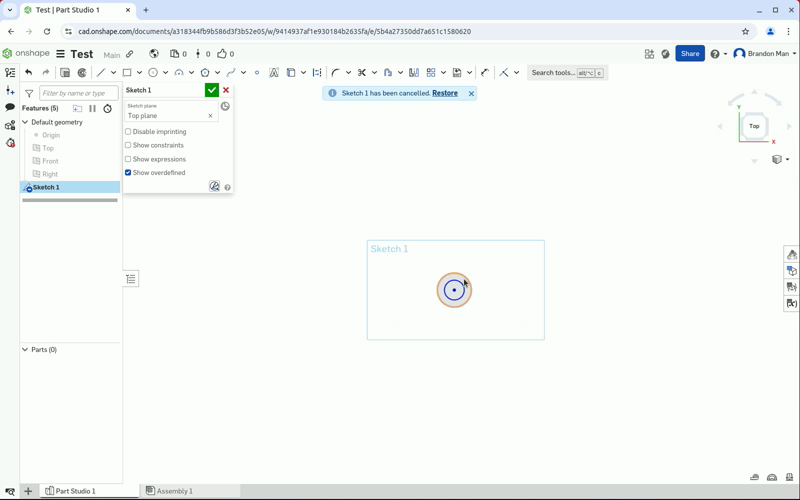
scroll(6)
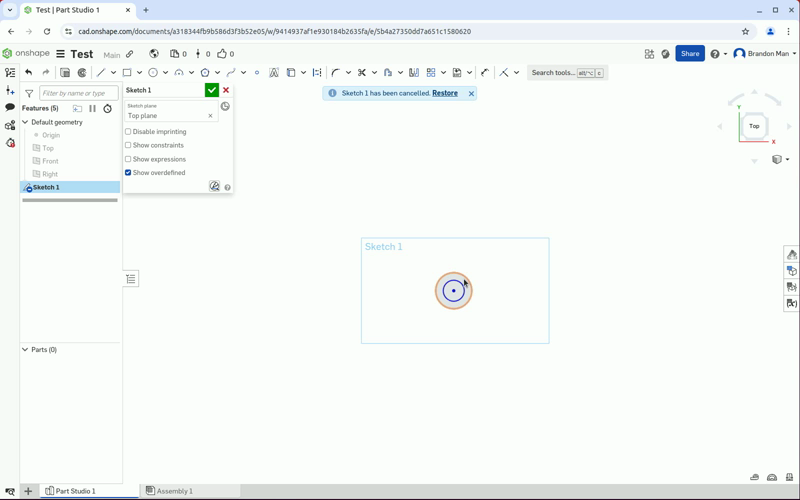
scroll(6)
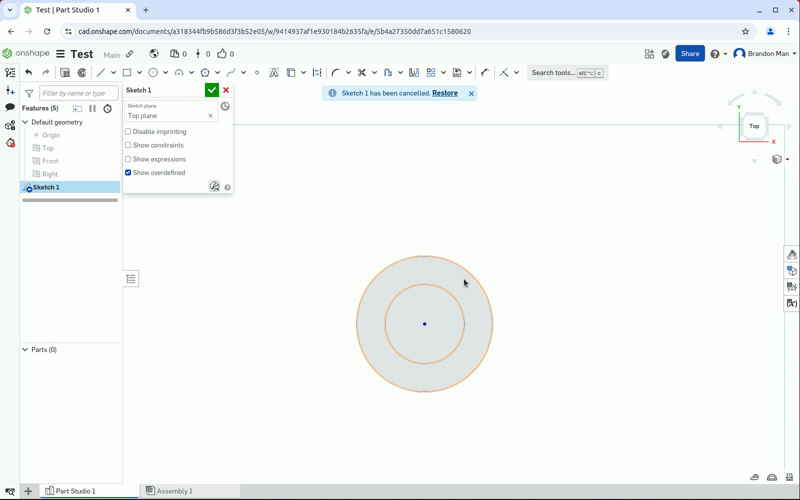
click(464, 278)
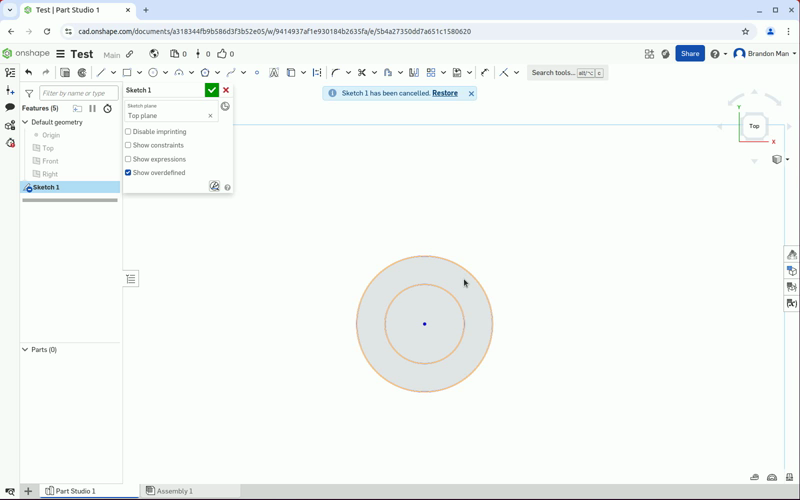
scroll(-6)
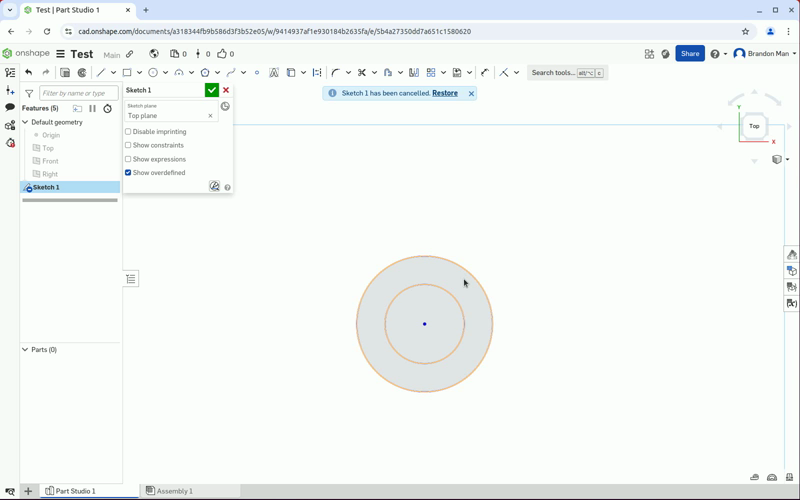
scroll(-6)
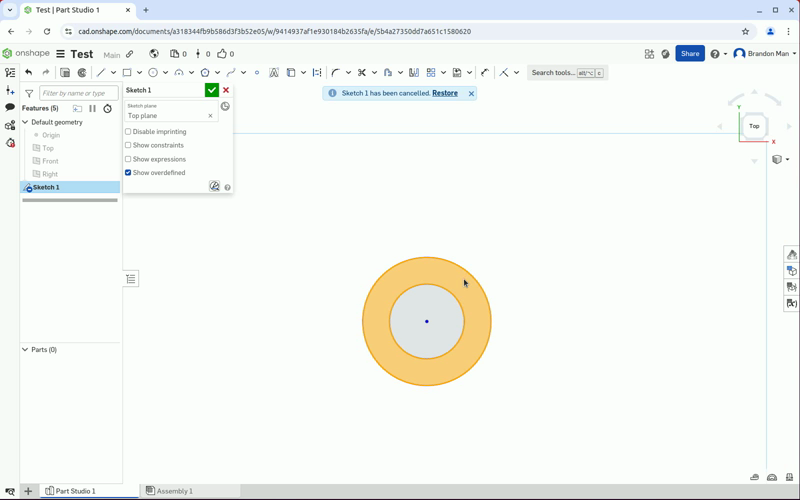
scroll(-6)
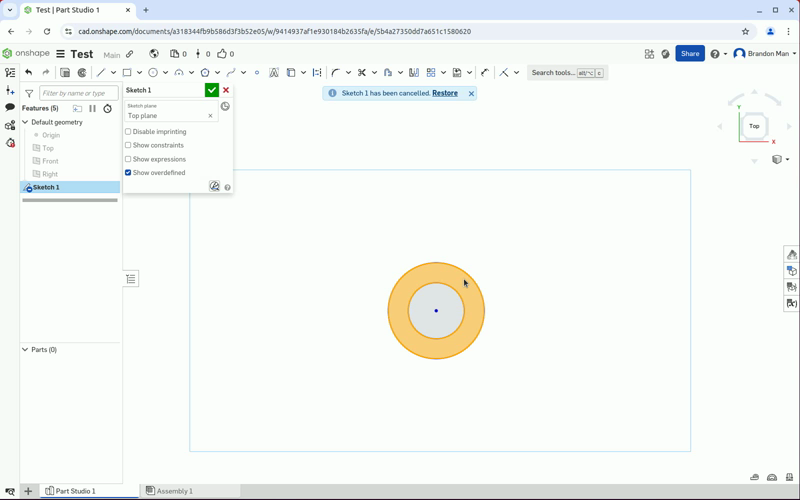
scroll(-6)
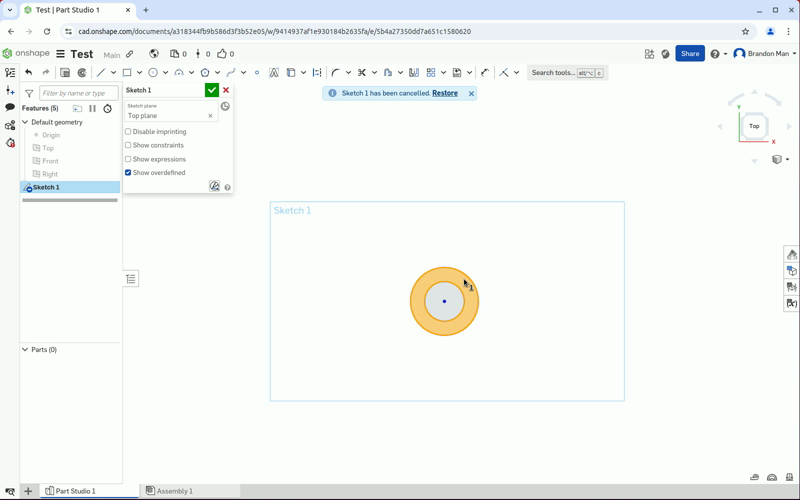
scroll(-6)
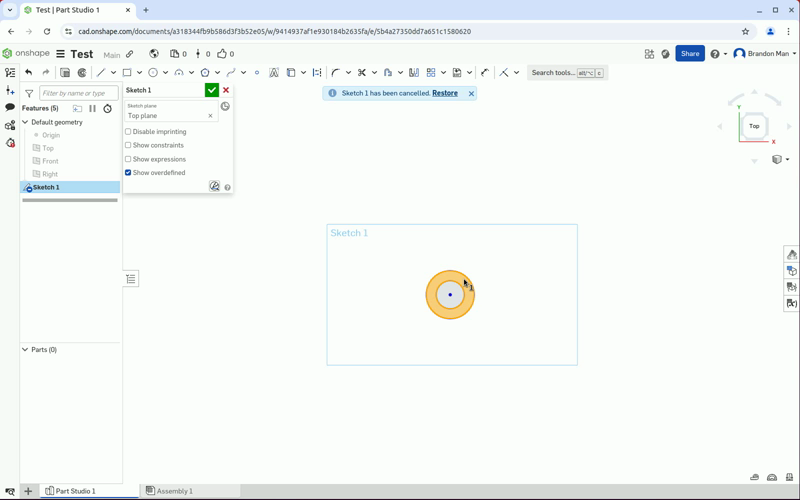
scroll(-6)
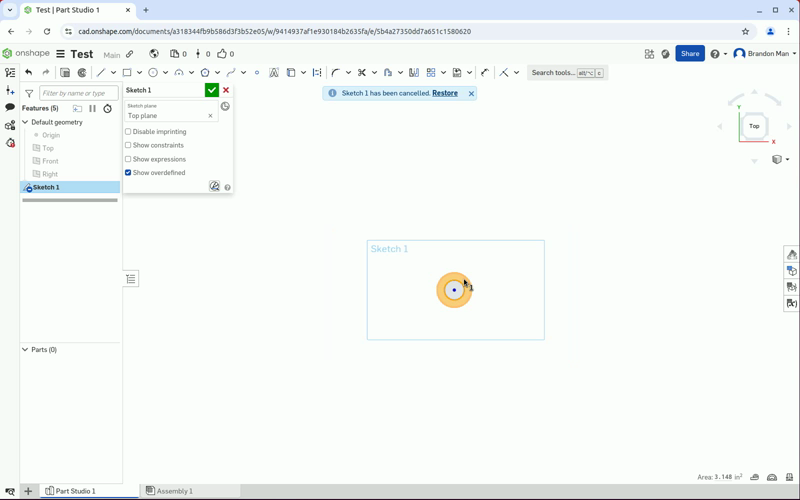
scroll(-6)
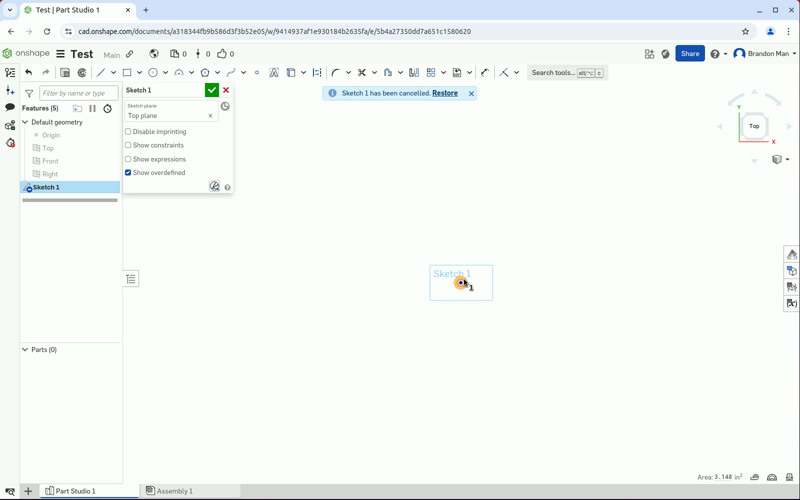
mouse_move(73, 352)
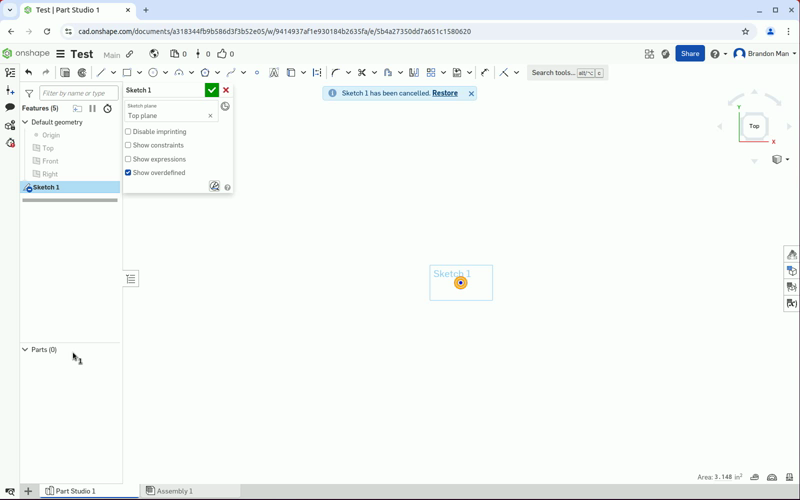
key(shift+y)
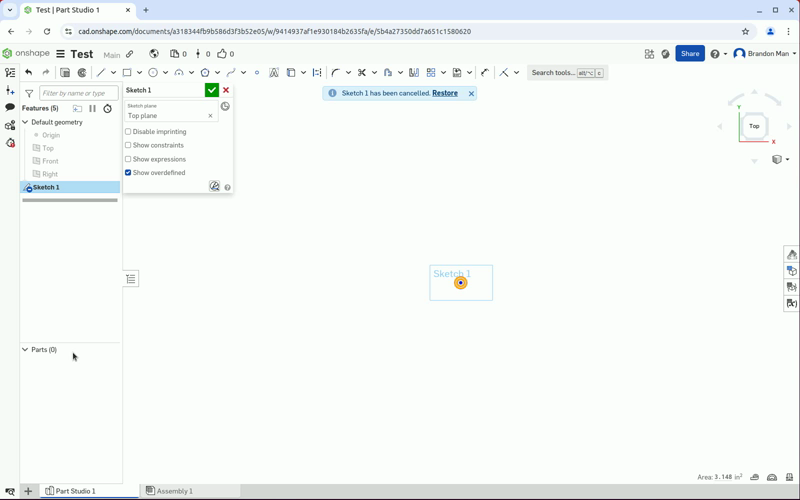
key(shift+e)
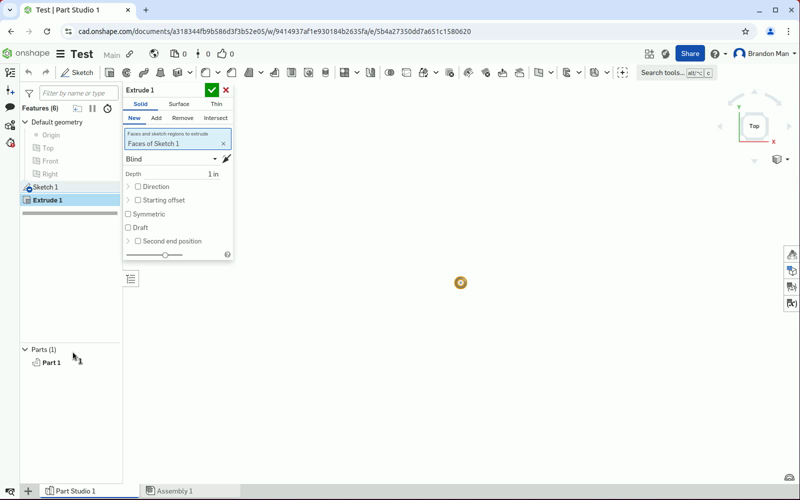
mouse_move(143, 106)
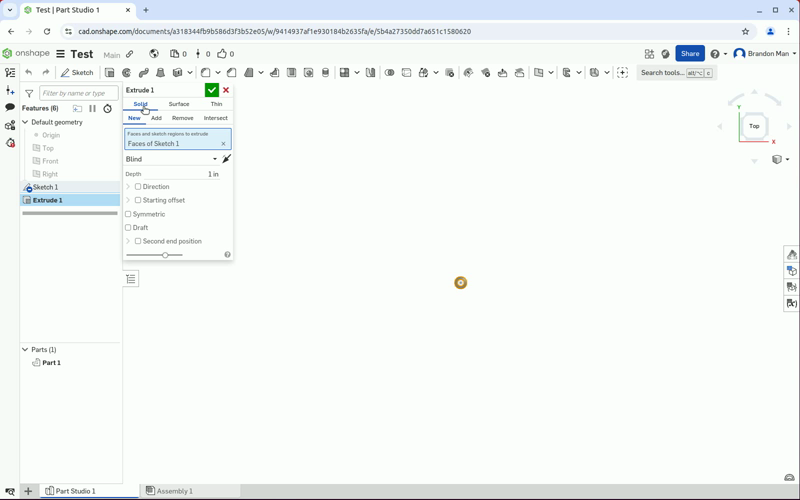
click(143, 106)
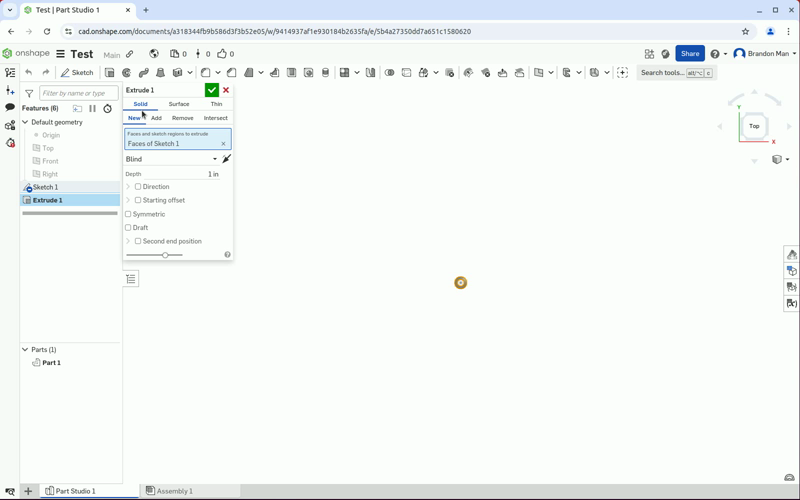
mouse_move(137, 120)
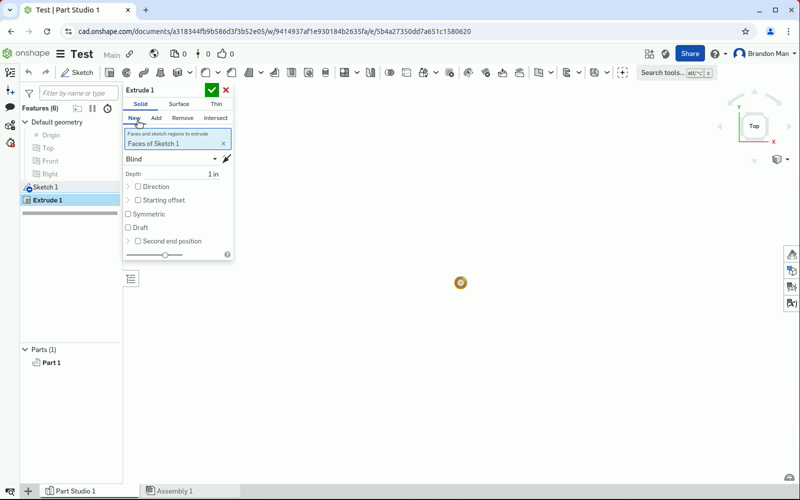
click(137, 120)
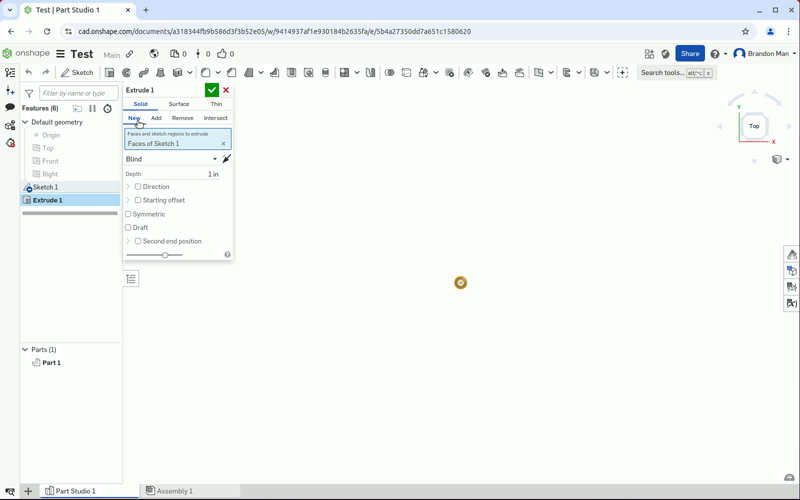
key(tab, 4)
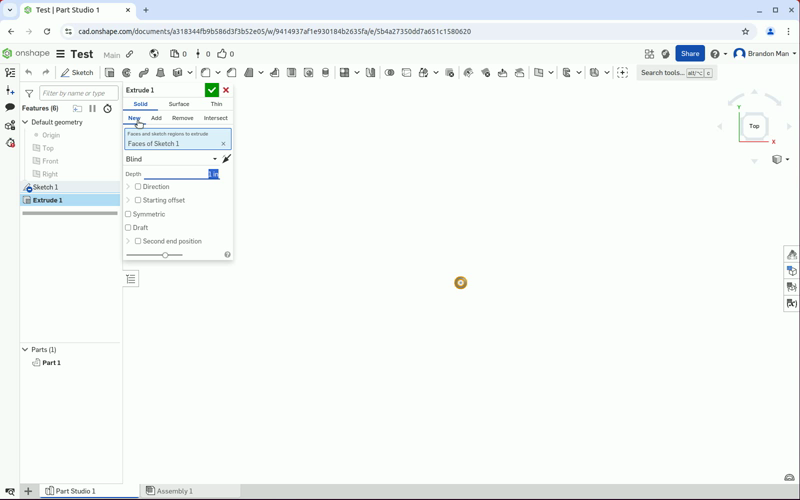
text(23.108)
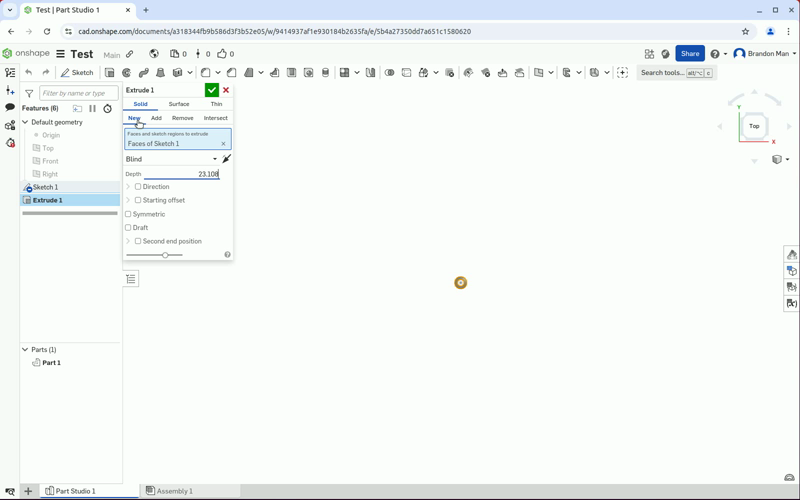
key(enter)
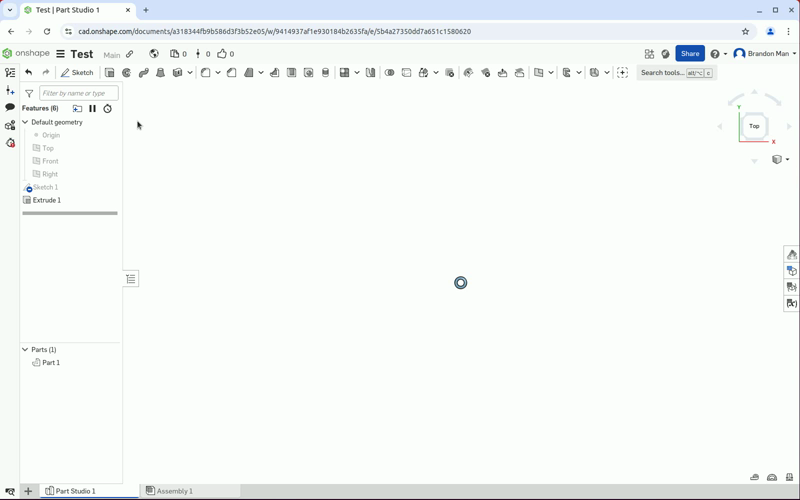
key(shift+h)
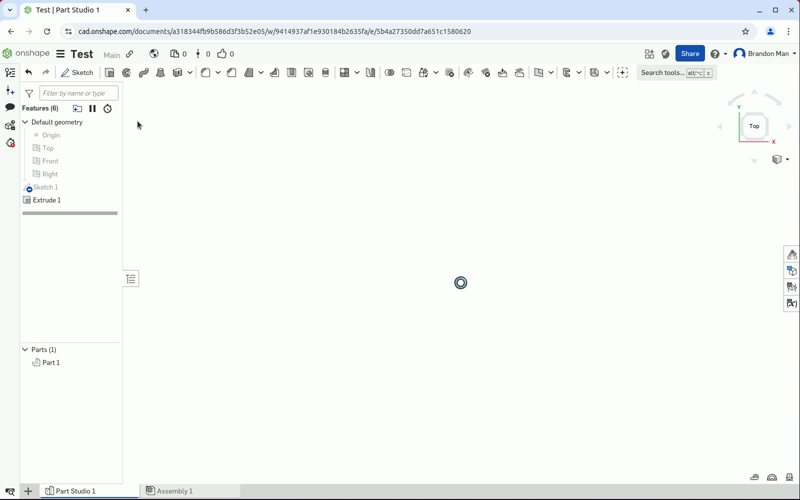
key(shift+h)
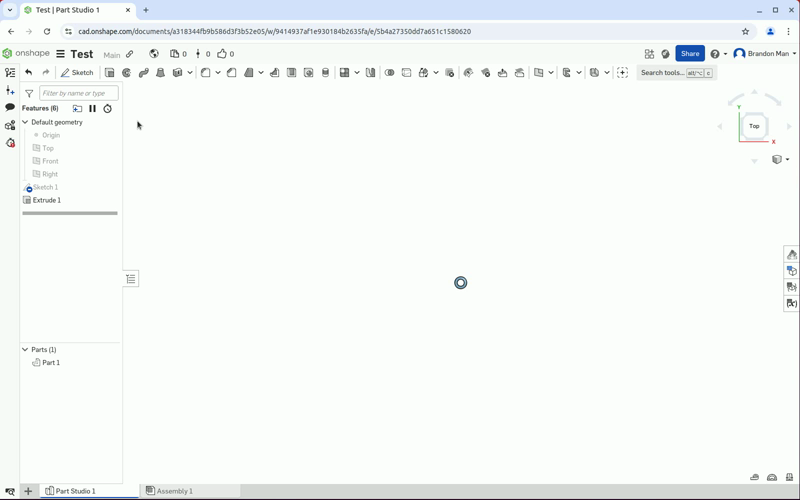
mouse_move(73, 189)
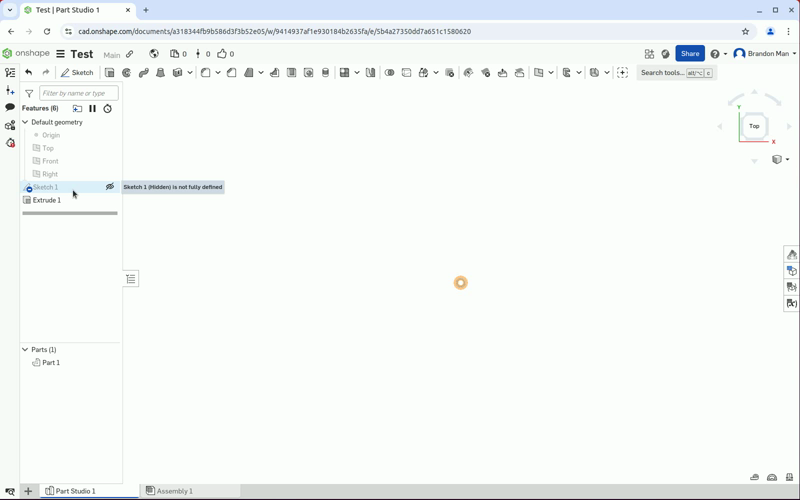
click(73, 189)
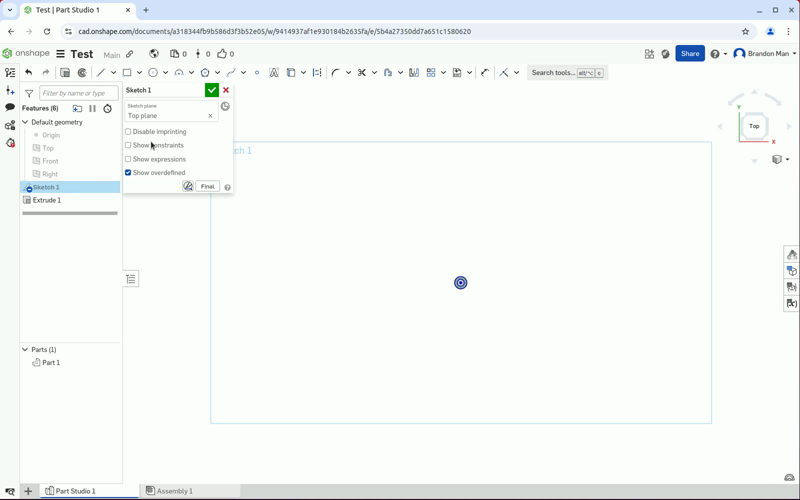
mouse_move(229, 92)
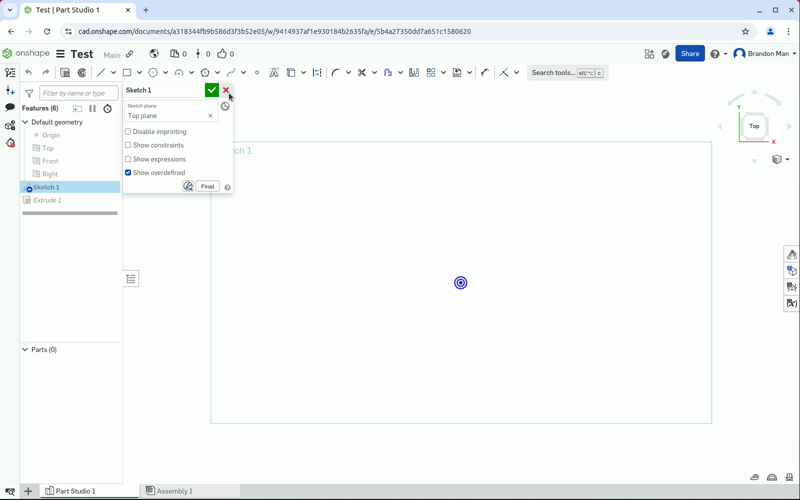
click(229, 92)
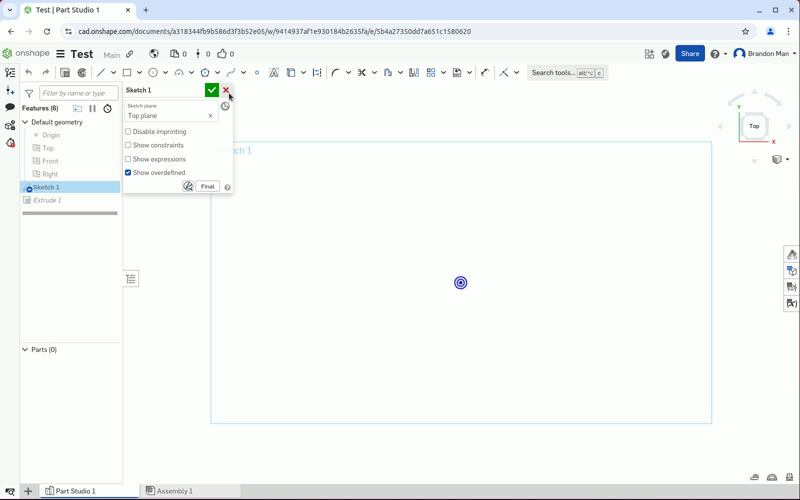
key(shift+s)
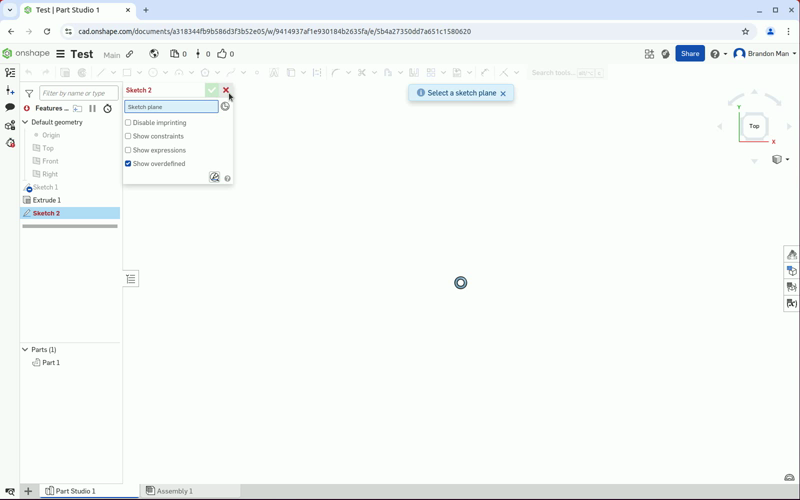
mouse_move(73, 150)
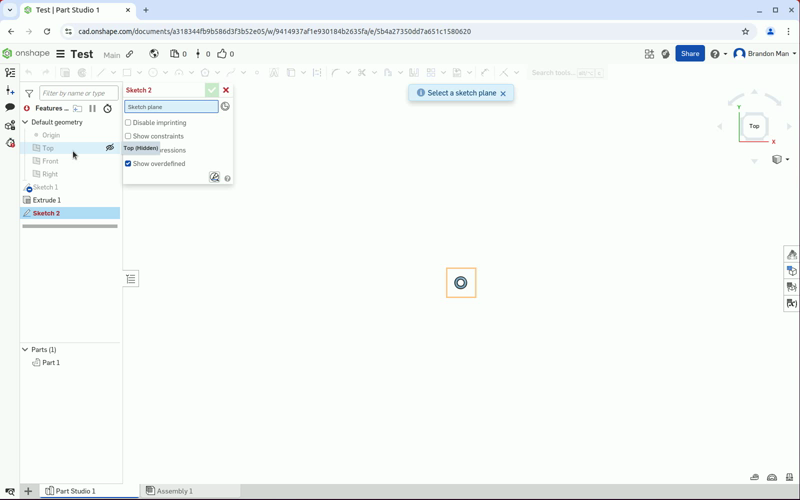
click(73, 150)
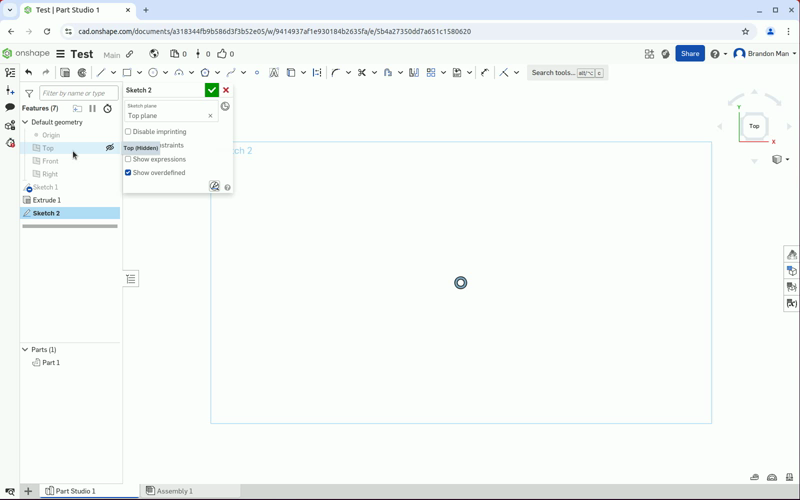
mouse_move(73, 352)
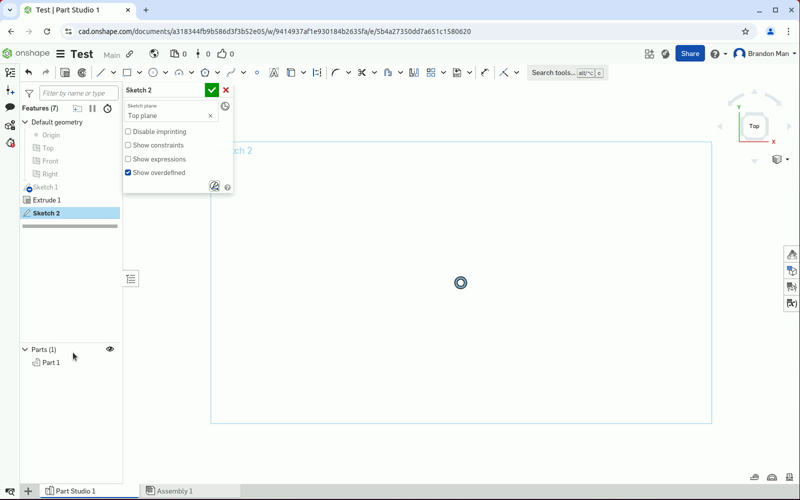
key(y)
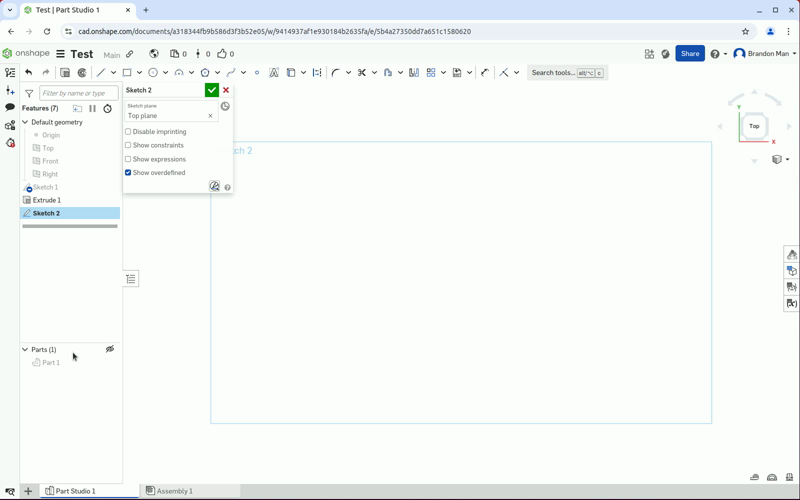
key(c)
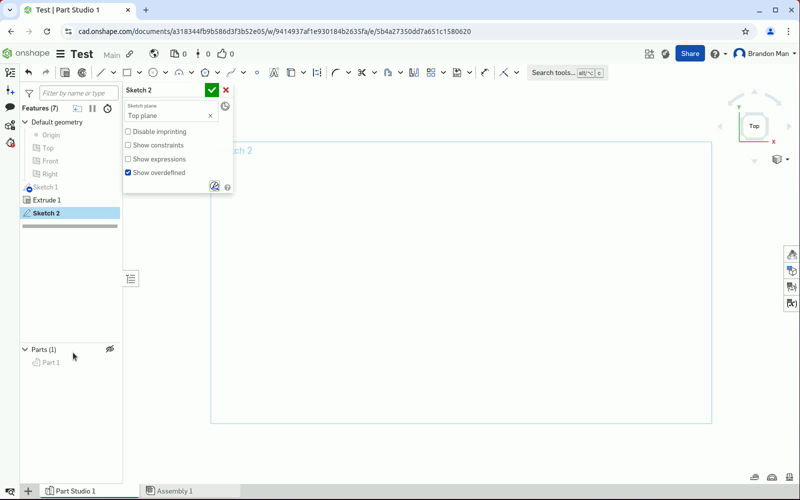
key_down(shift)
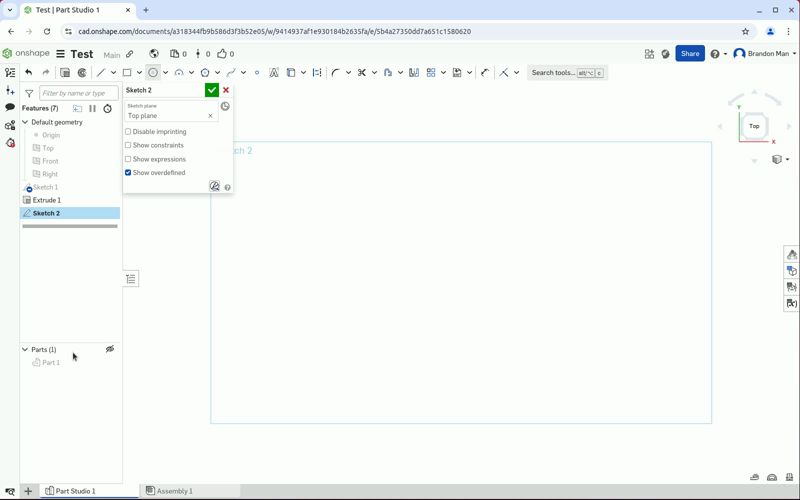
mouse_move(460, 282)
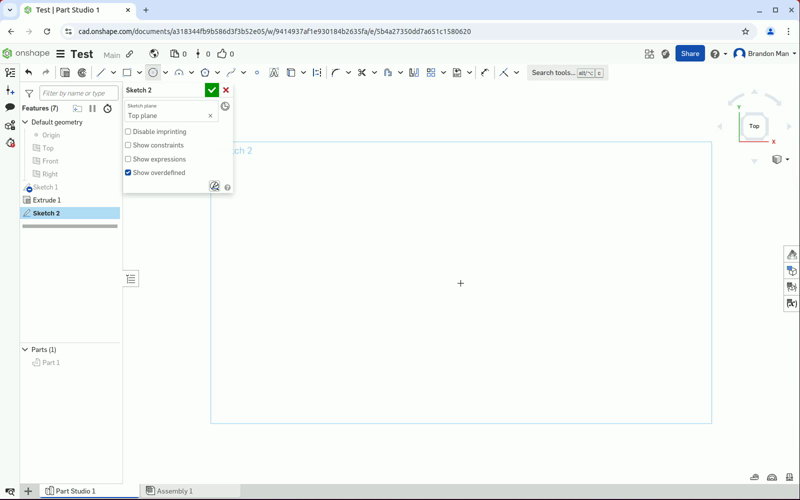
click(460, 282)
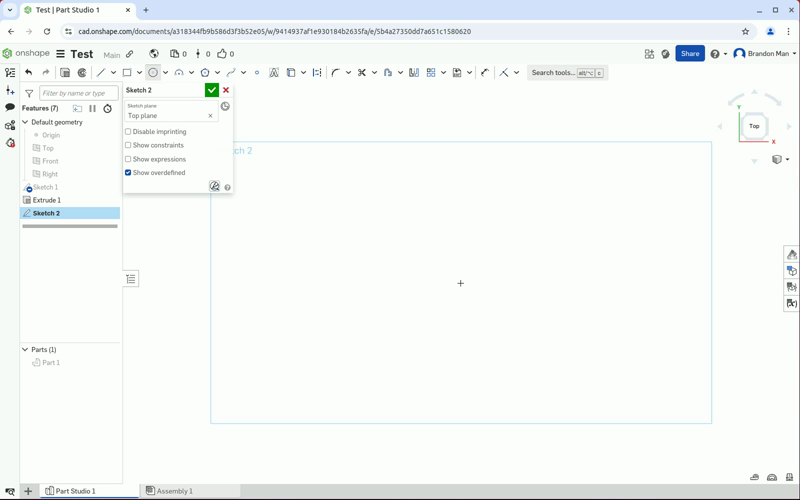
key_up(shift)
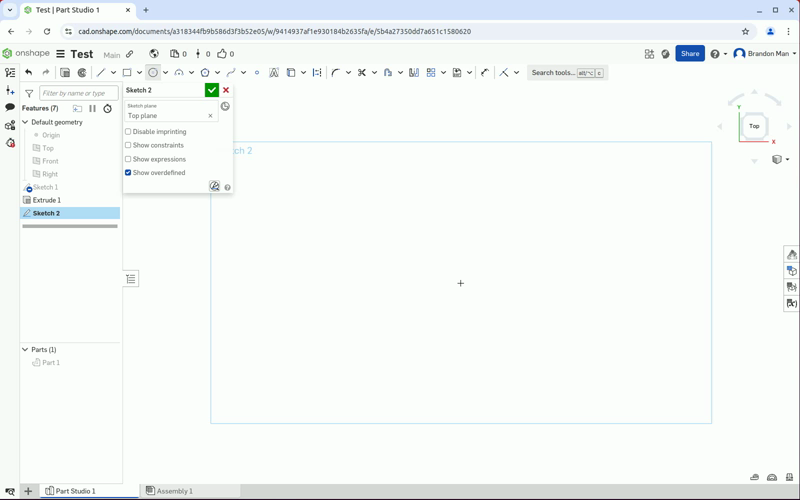
mouse_move(464, 282)
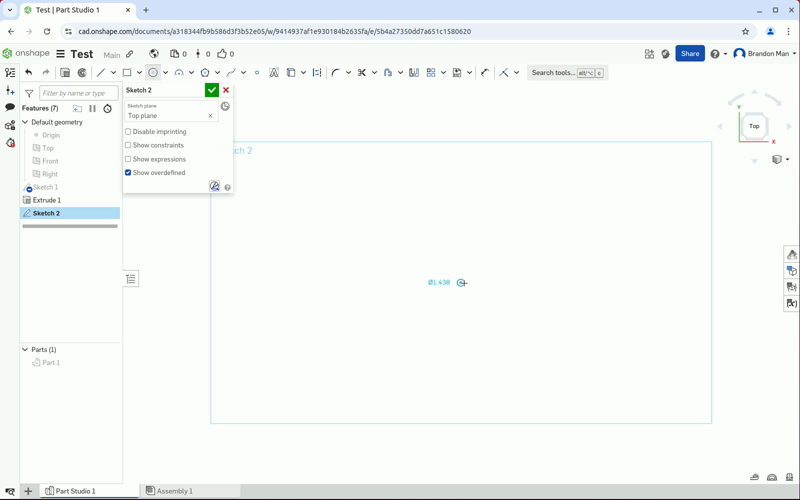
click(464, 282)
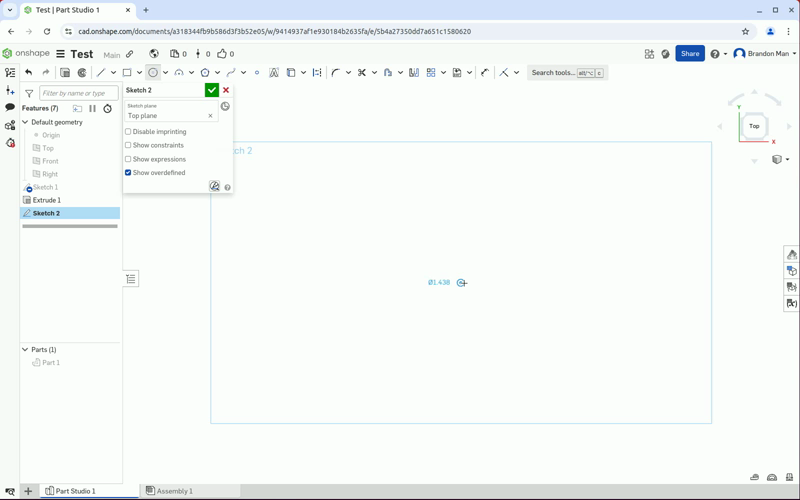
key(esc)
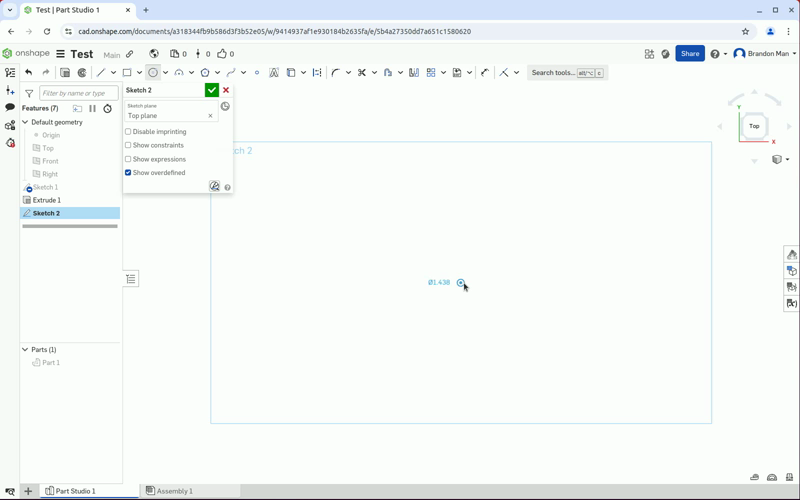
mouse_move(461, 281)
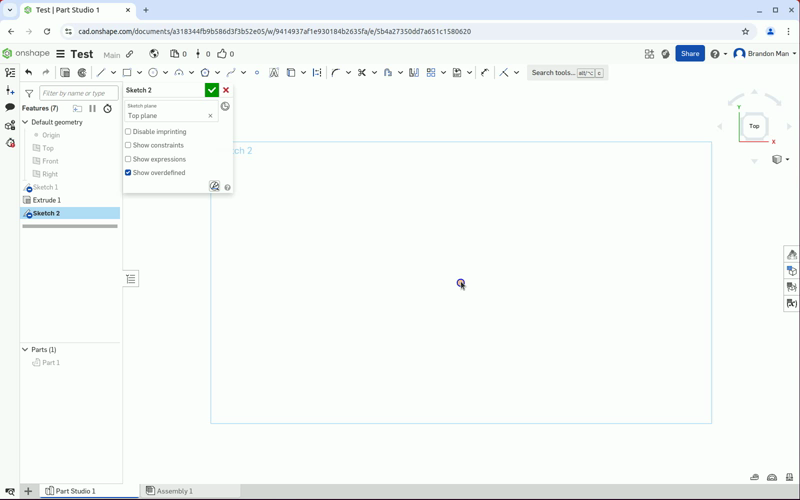
scroll(6)
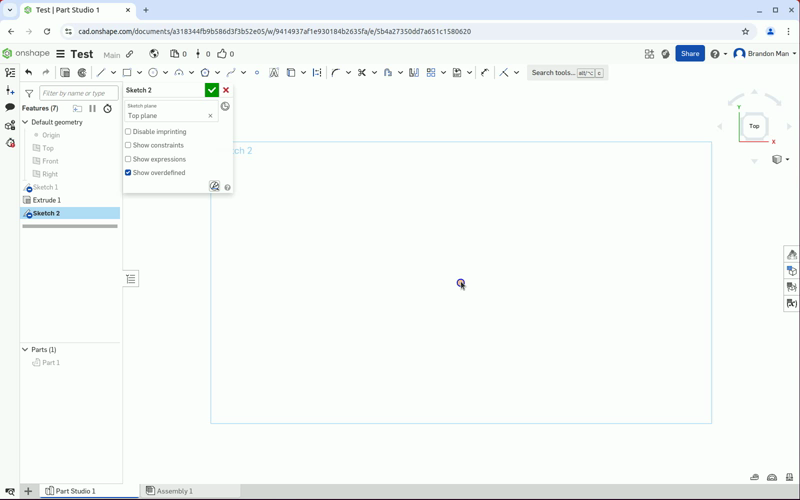
scroll(6)
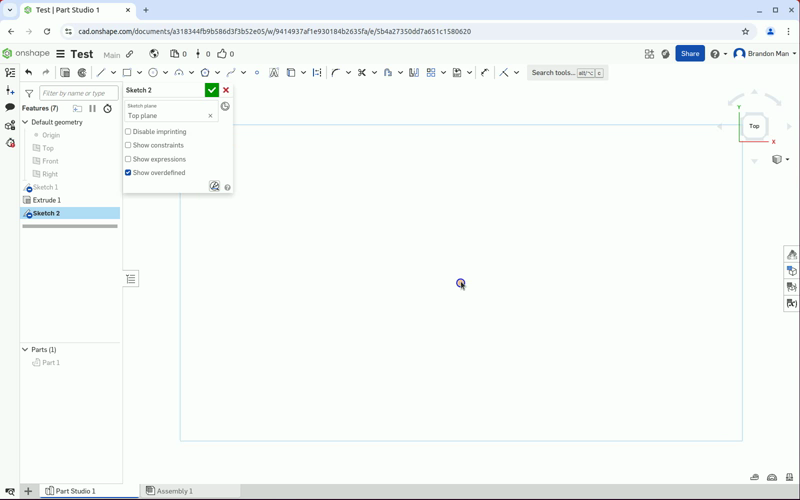
scroll(6)
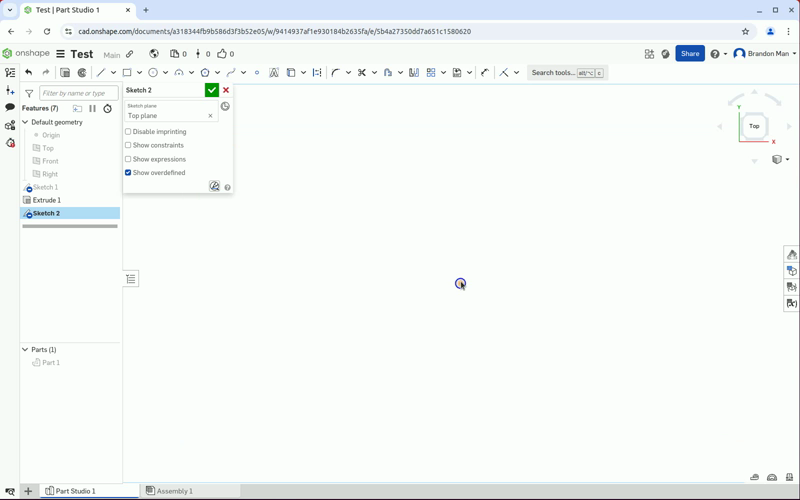
scroll(6)
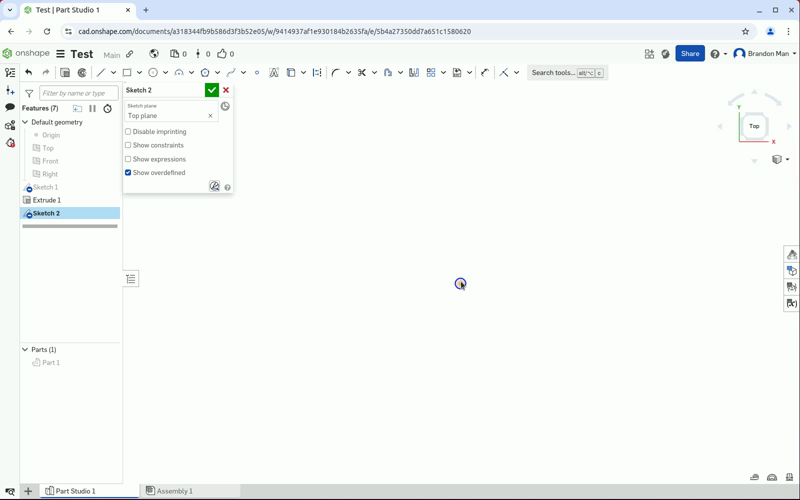
scroll(6)
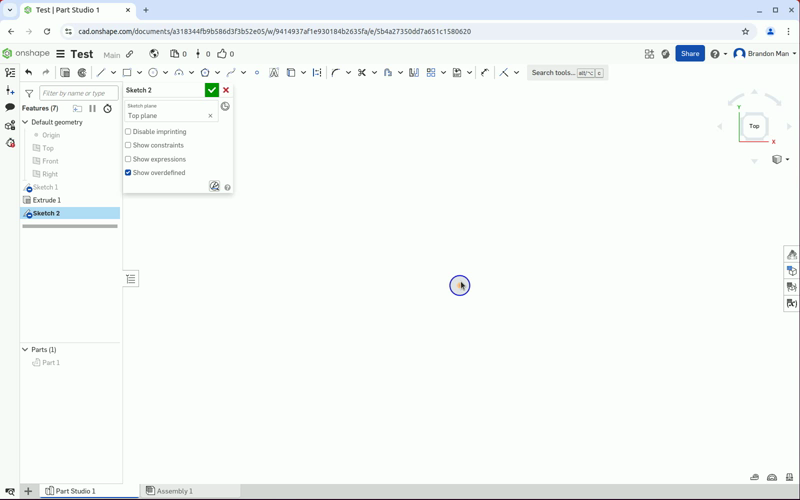
scroll(6)
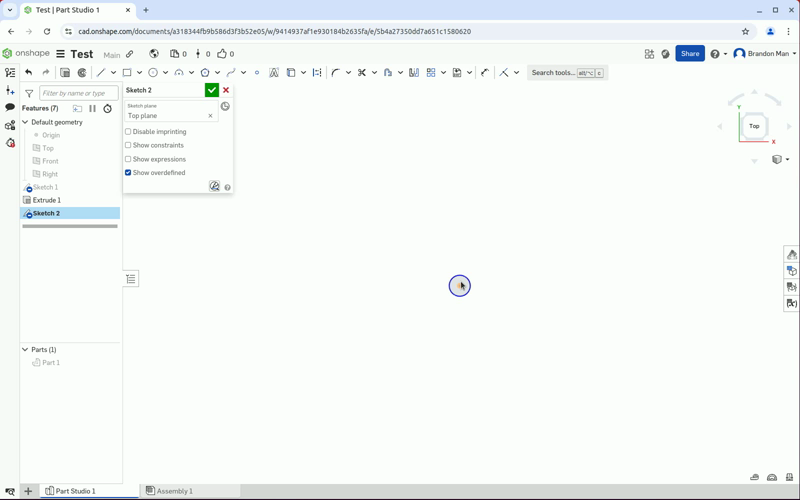
scroll(6)
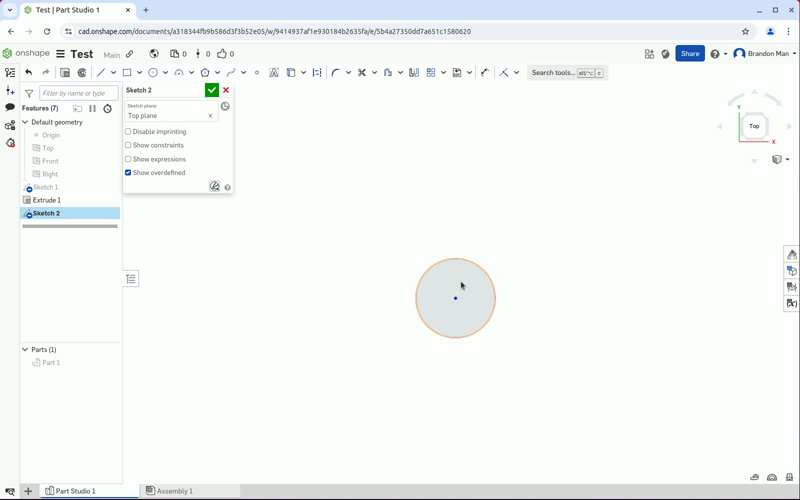
click(461, 281)
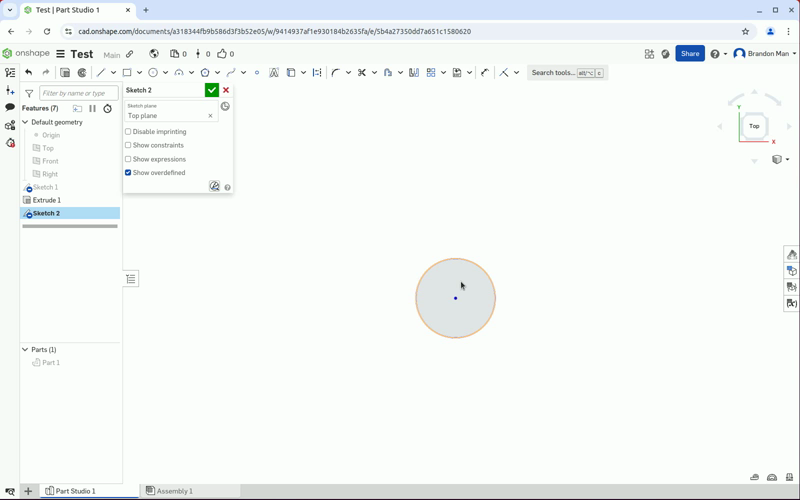
scroll(-6)
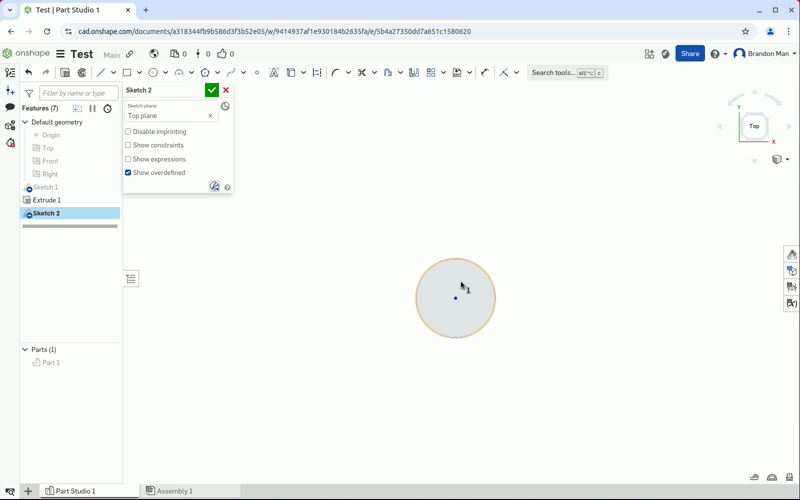
scroll(-6)
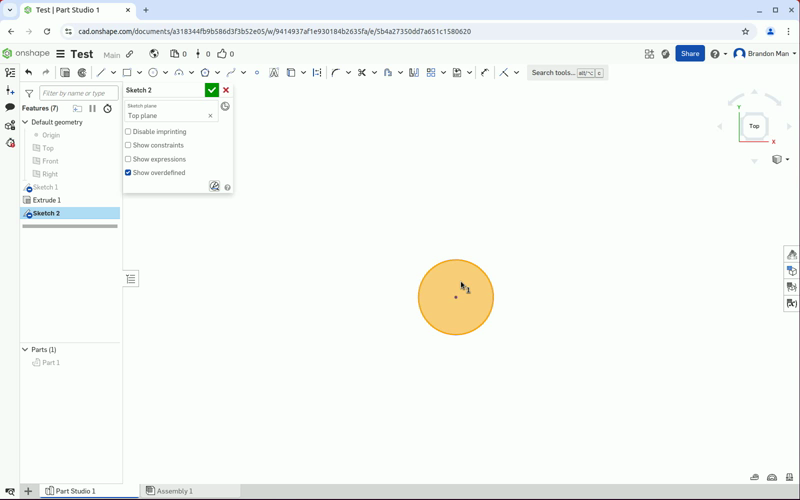
scroll(-6)
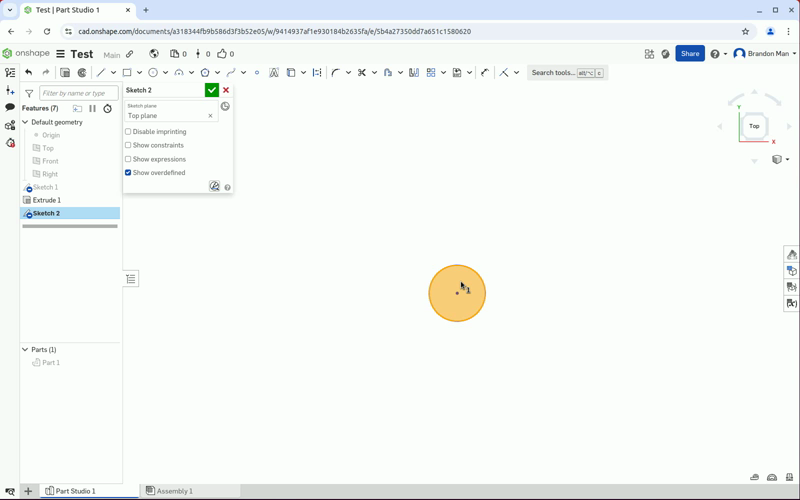
scroll(-6)
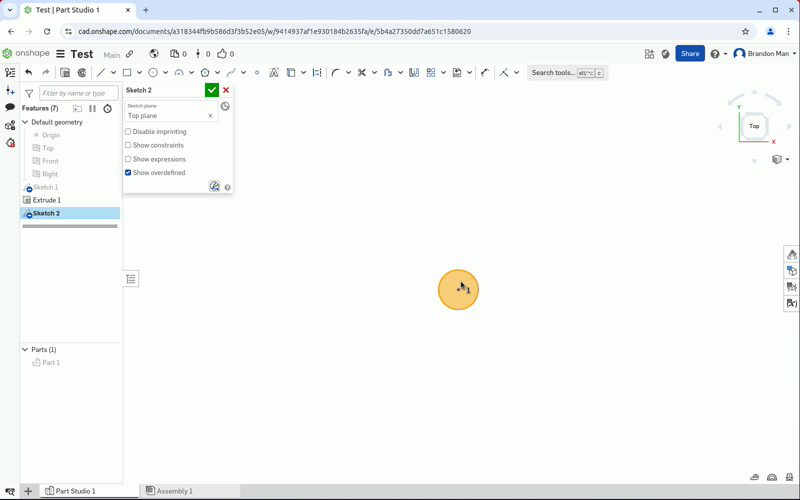
scroll(-6)
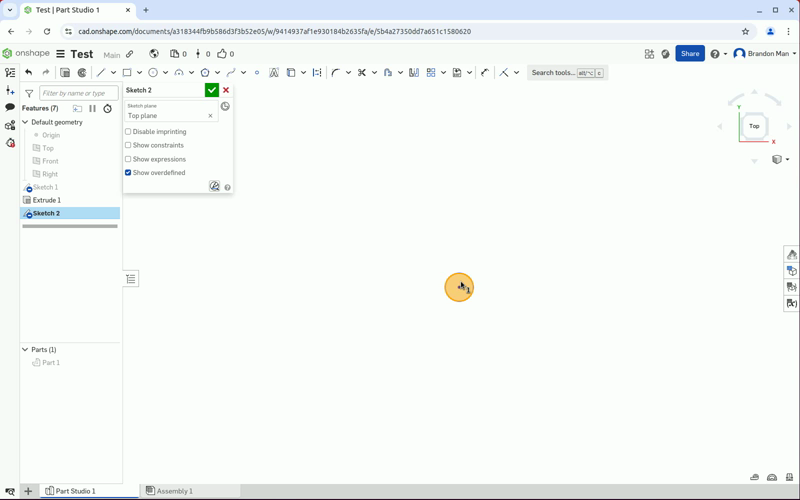
scroll(-6)
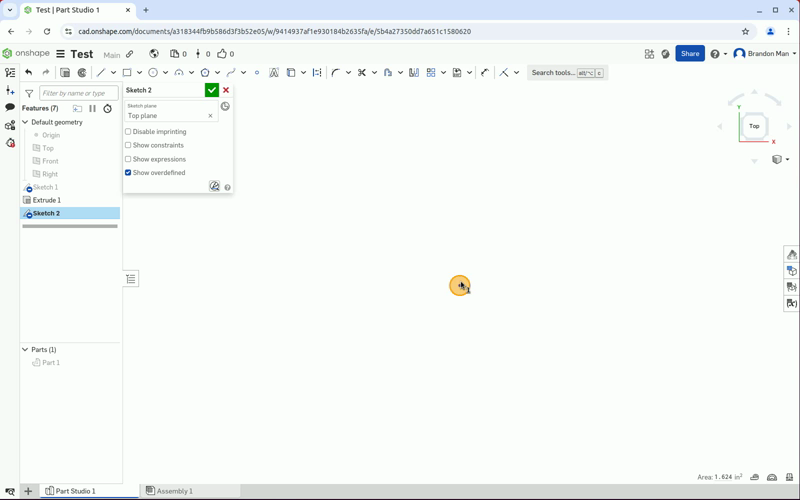
scroll(-6)
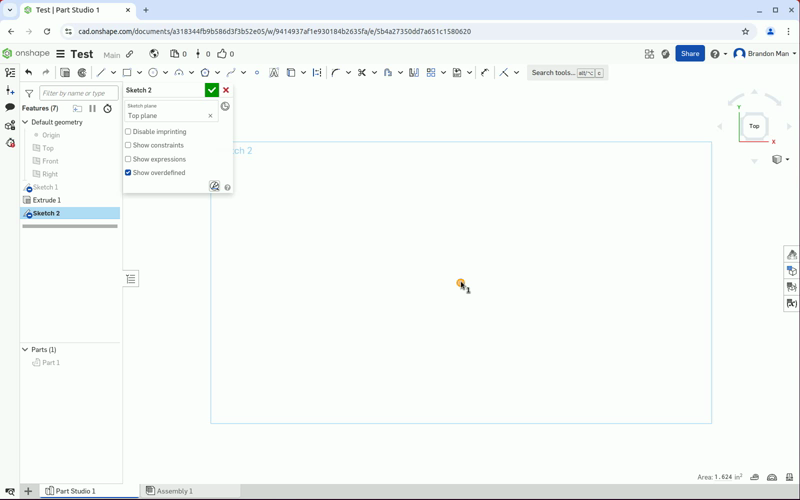
mouse_move(73, 352)
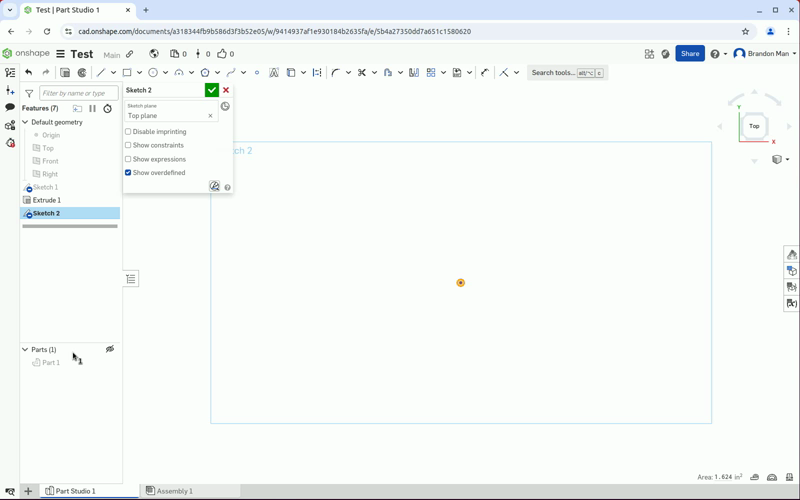
key(shift+y)
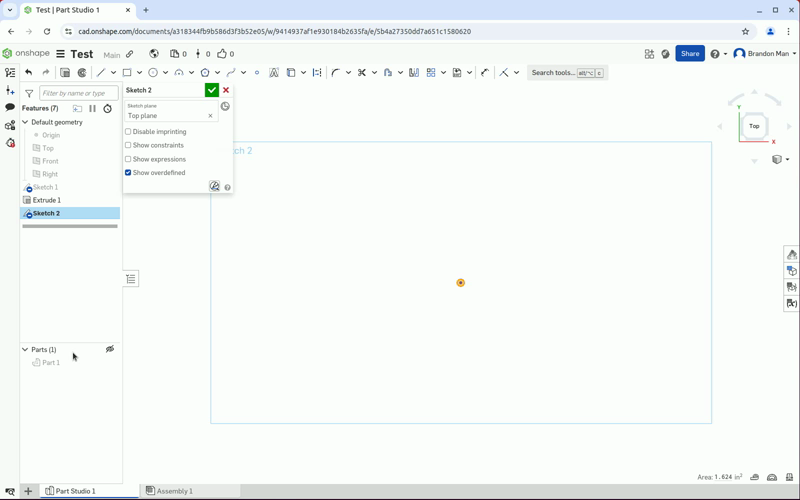
key(shift+e)
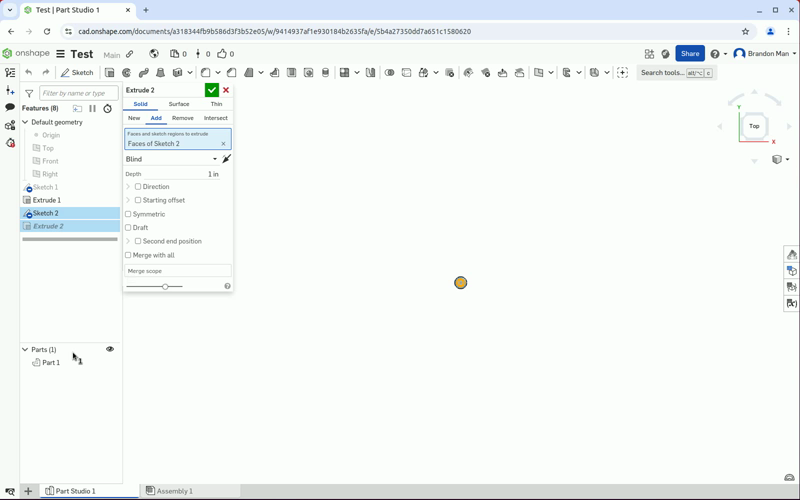
mouse_move(143, 106)
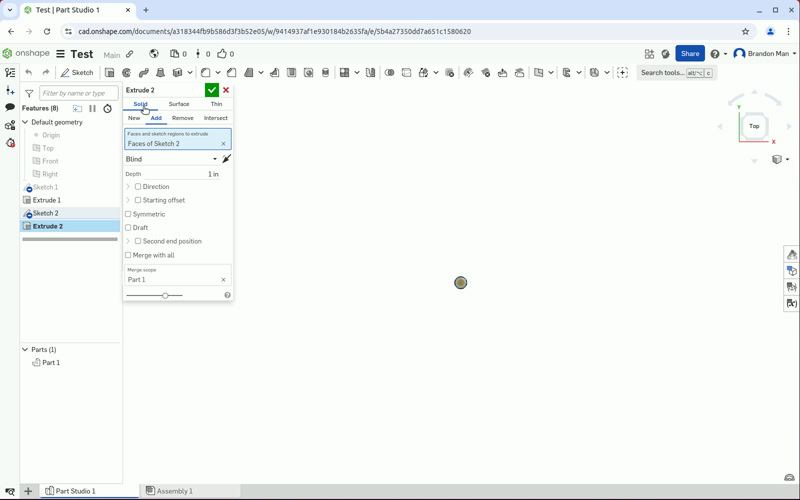
click(143, 106)
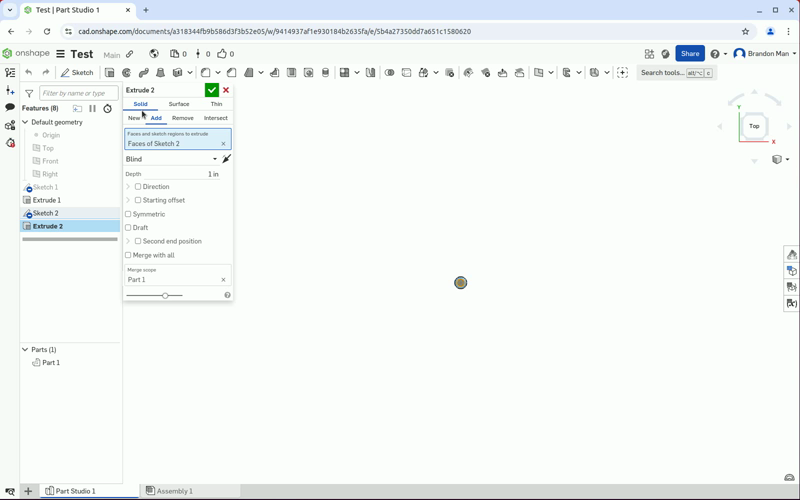
mouse_move(137, 120)
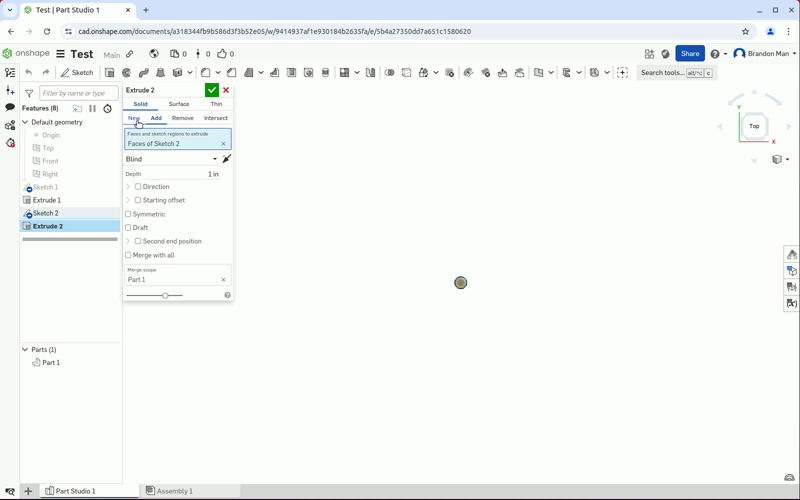
click(137, 120)
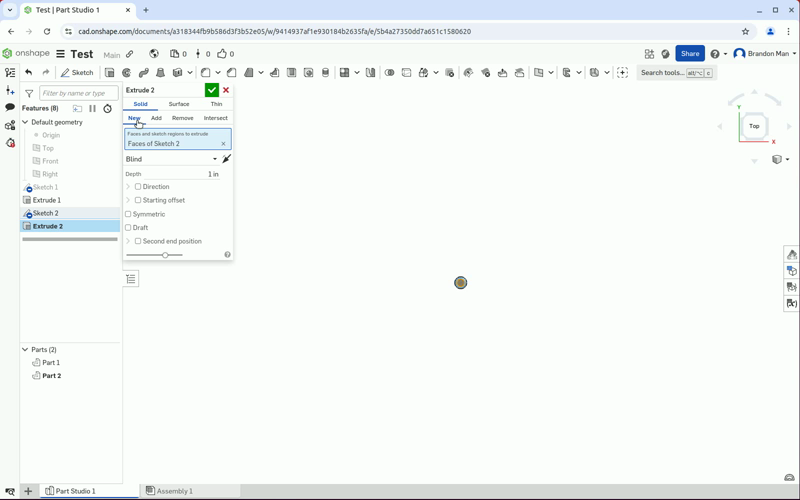
key(tab, 4)
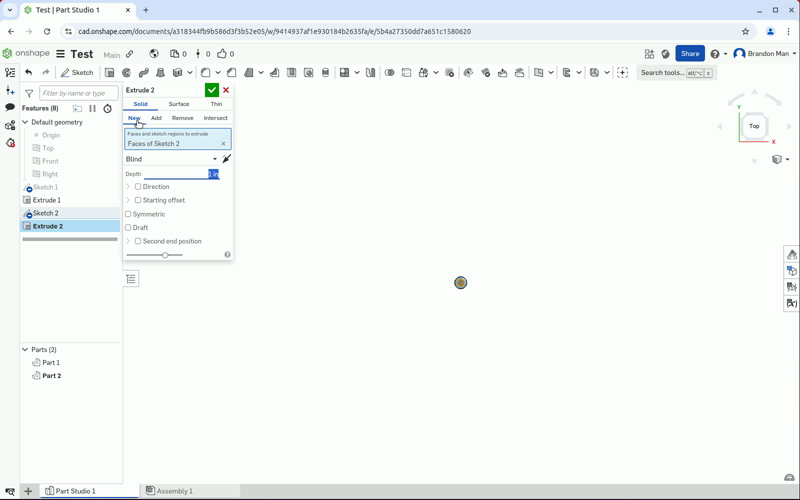
text(23.108)
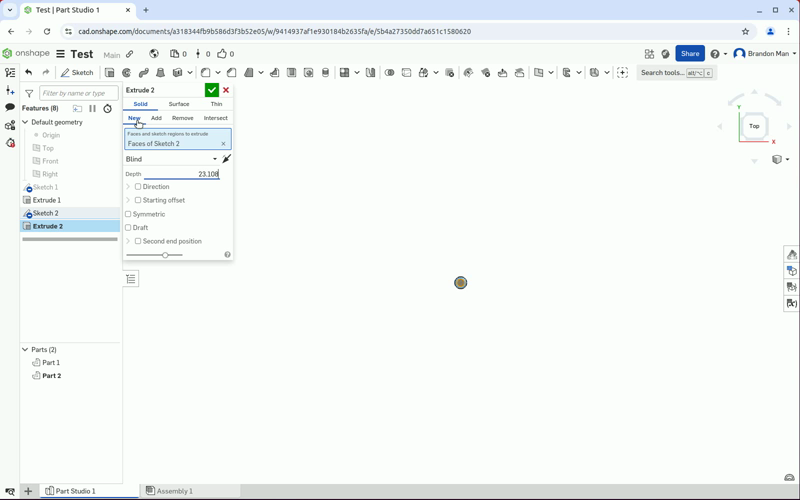
key(enter)
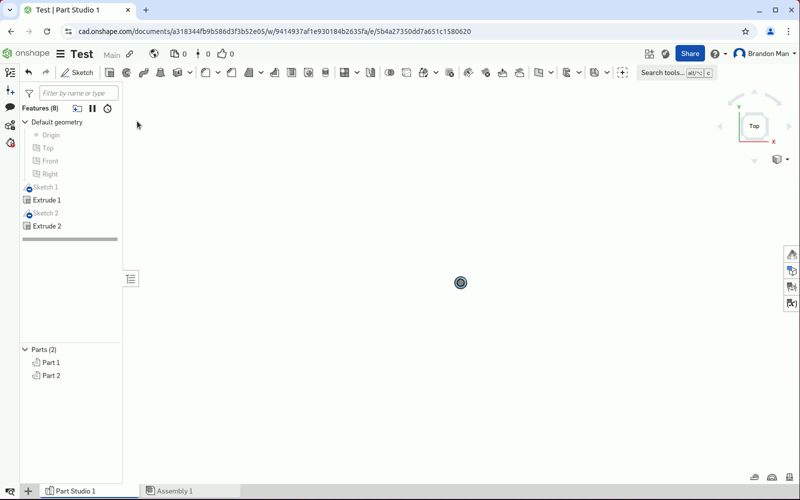
key(shift+h)
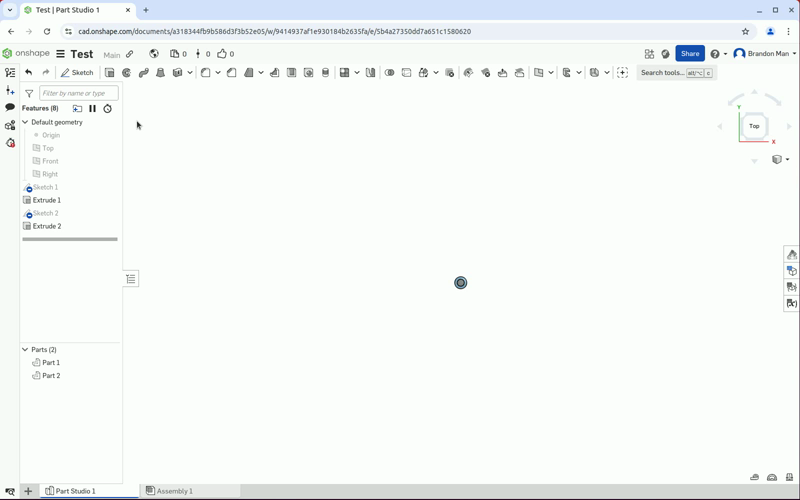
key(shift+h)
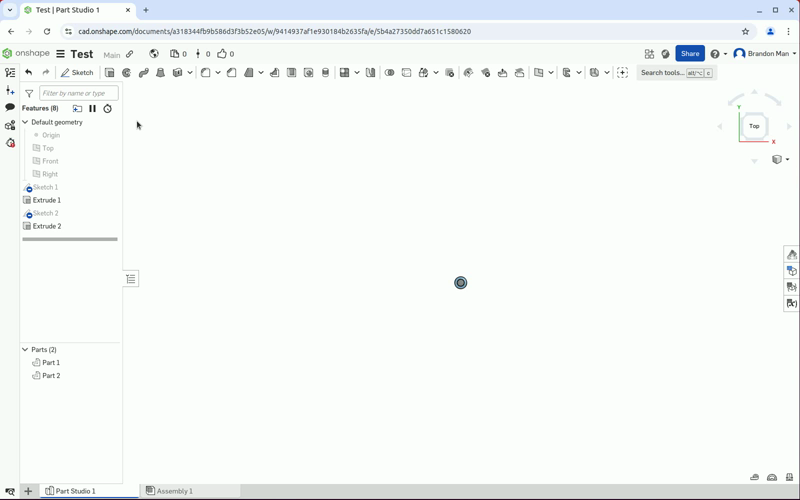
mouse_move(73, 189)
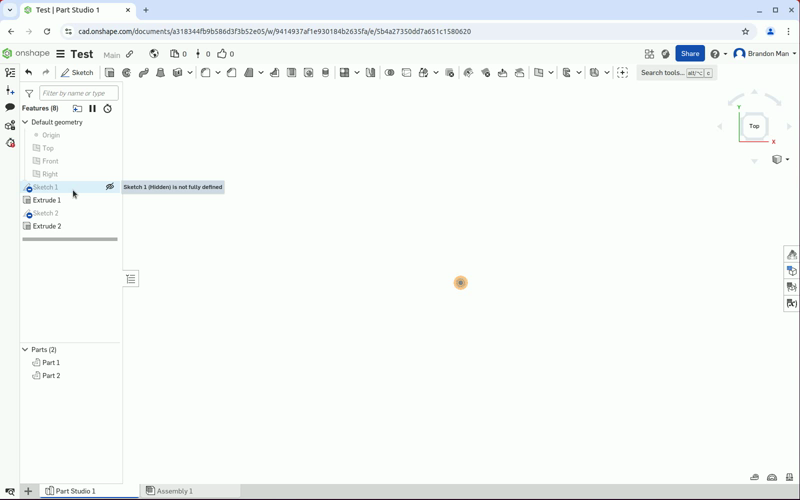
click(73, 189)
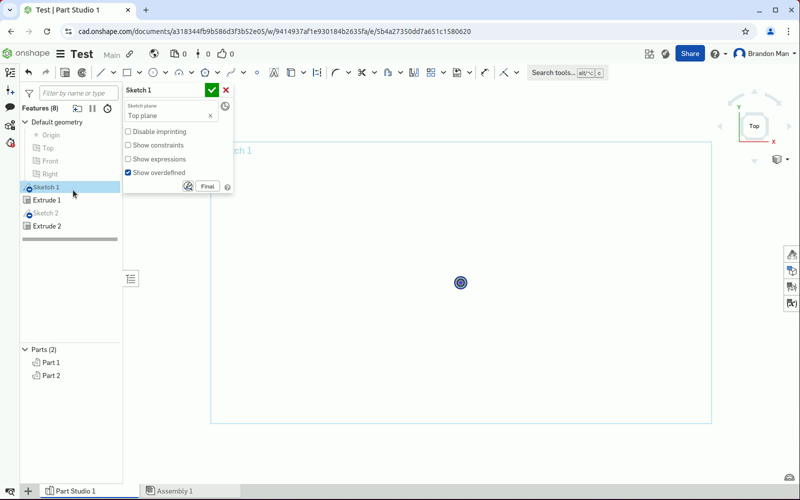
mouse_move(229, 92)
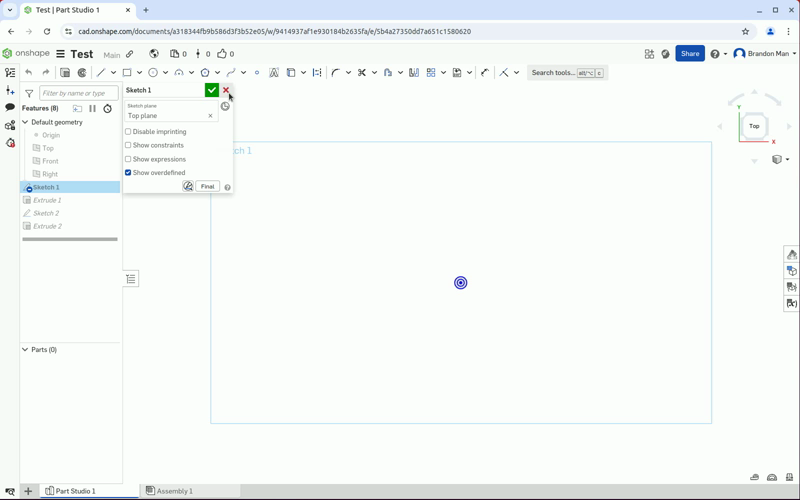
click(229, 92)
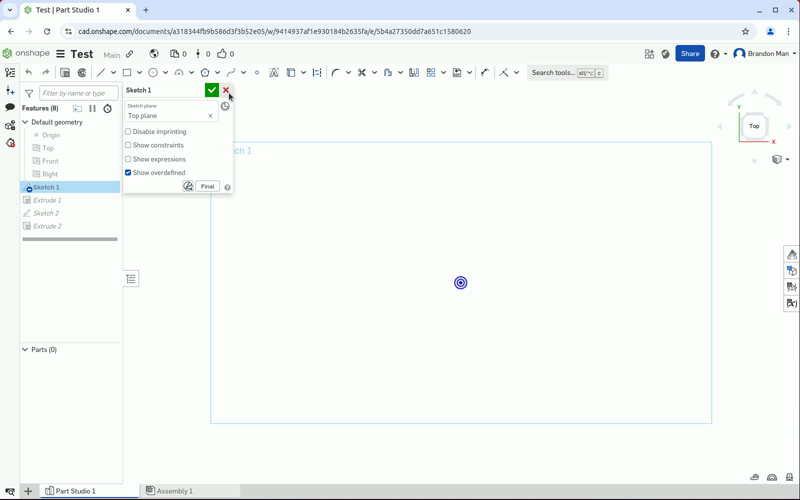
key(shift+s)
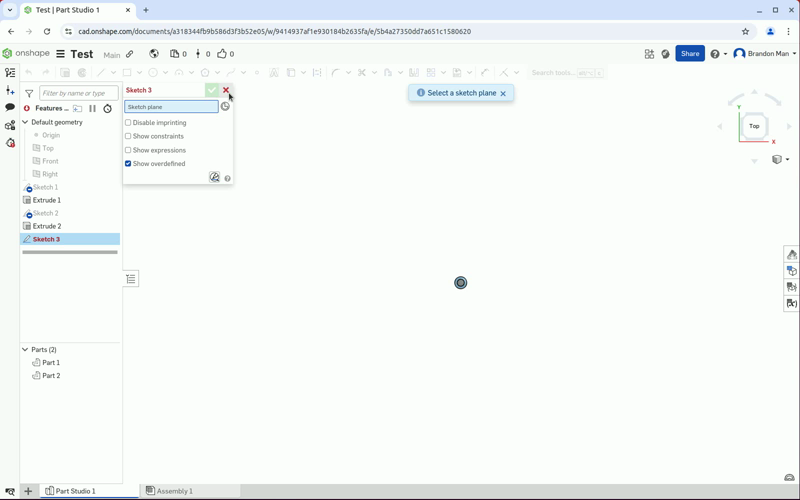
mouse_move(73, 150)
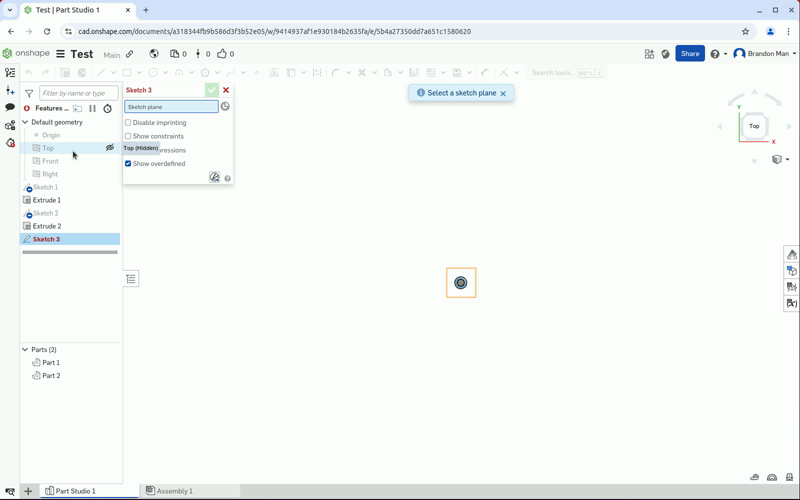
click(73, 150)
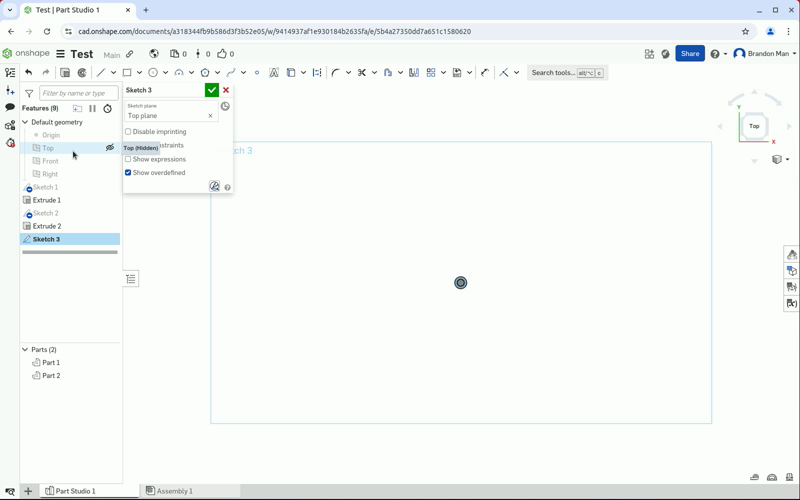
mouse_move(73, 352)
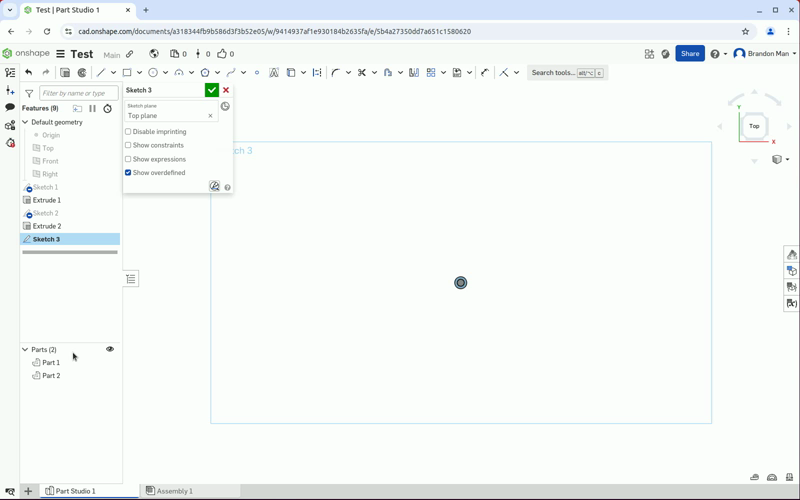
key(y)
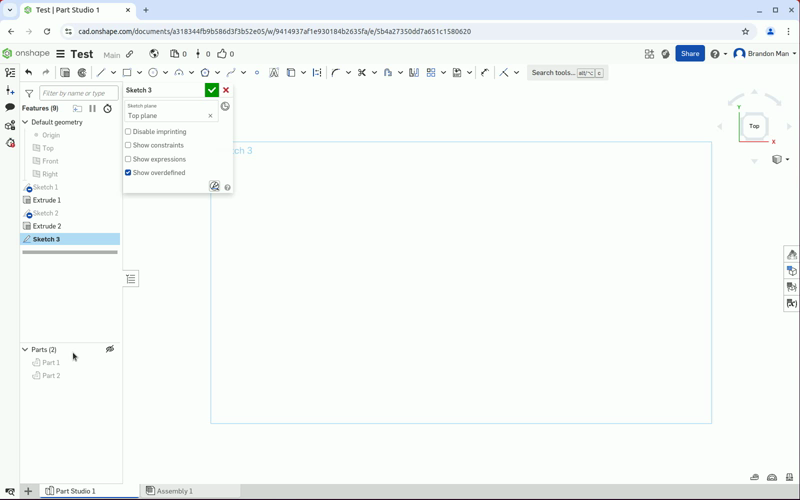
key(c)
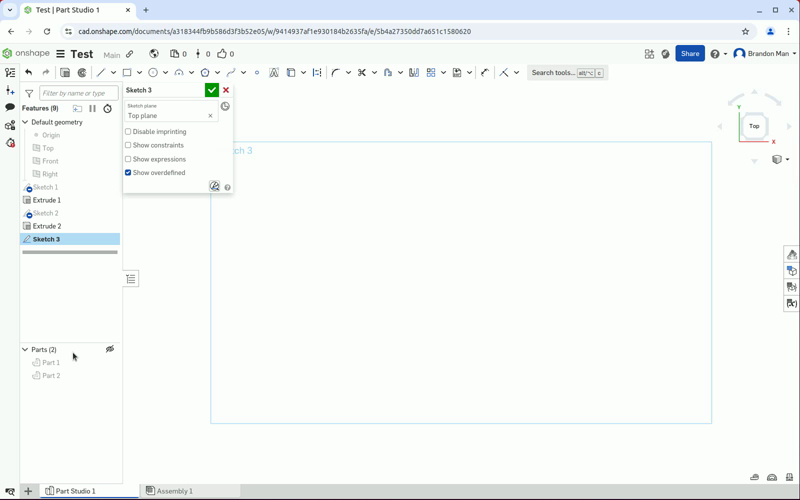
key_down(shift)
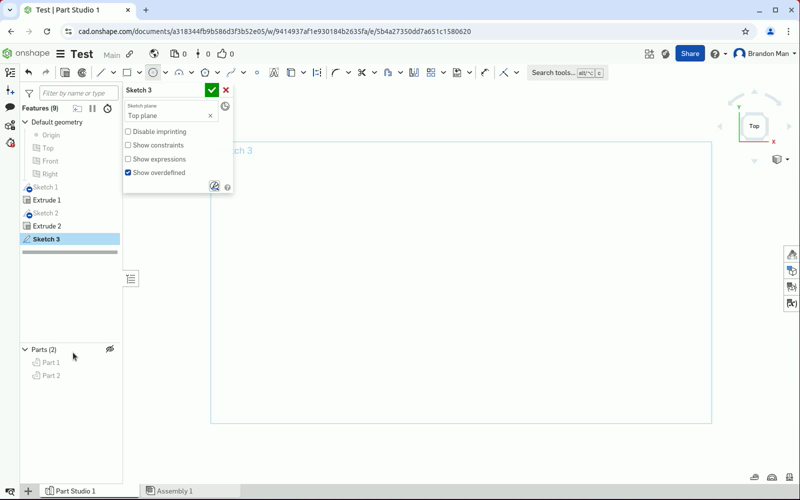
mouse_move(460, 282)
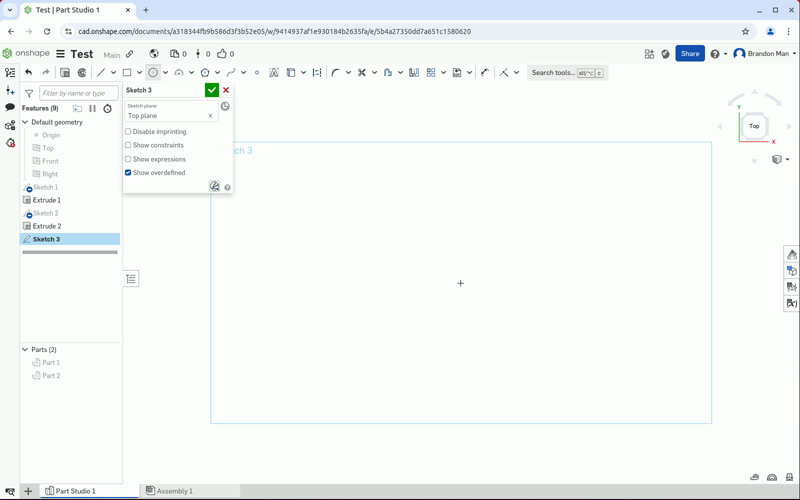
click(460, 282)
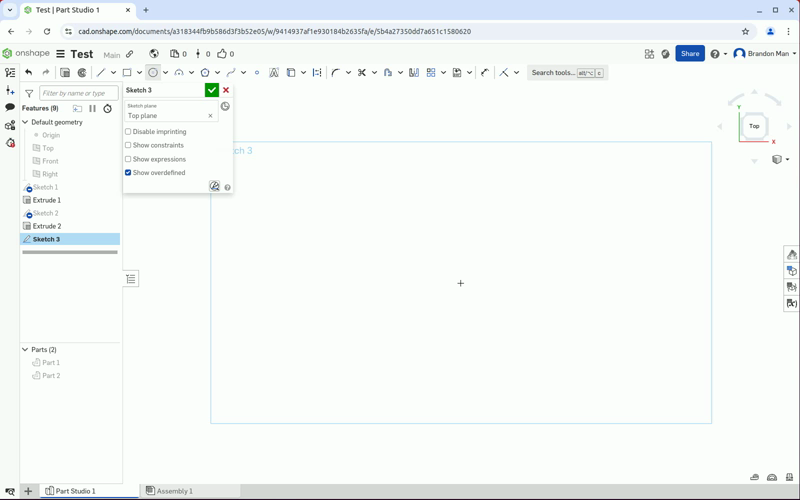
key_up(shift)
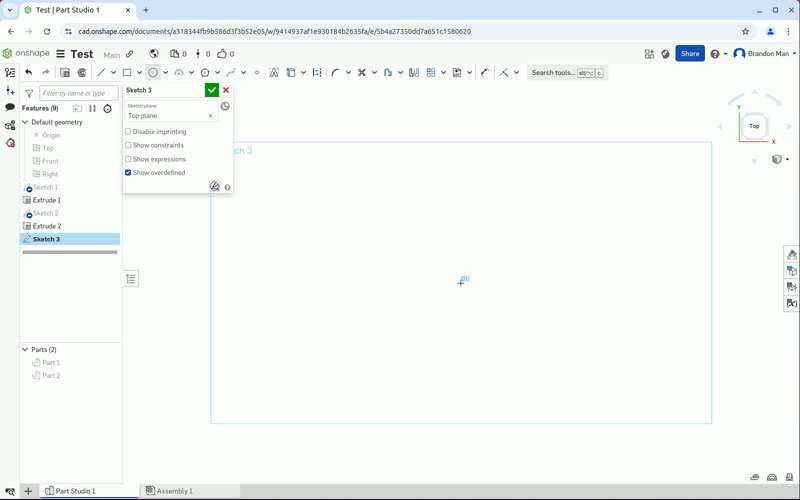
mouse_move(464, 282)
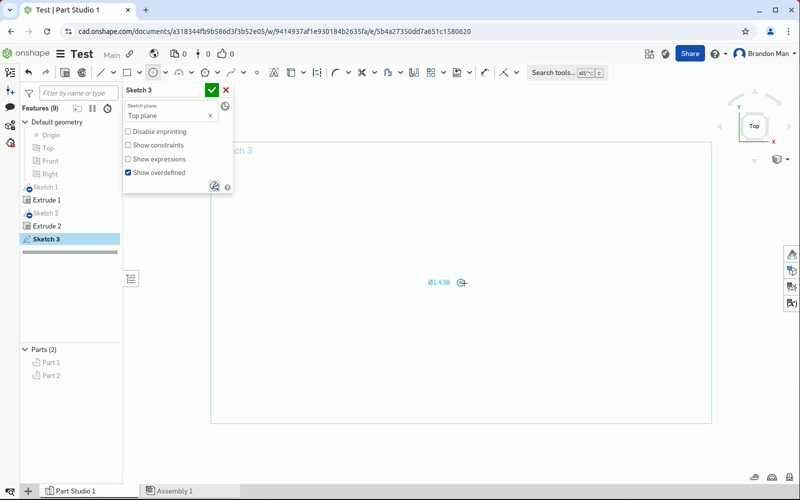
click(464, 282)
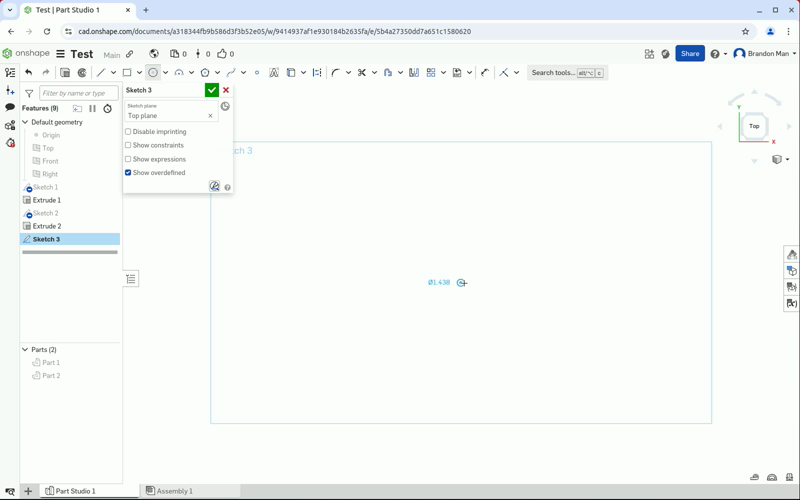
key(esc)
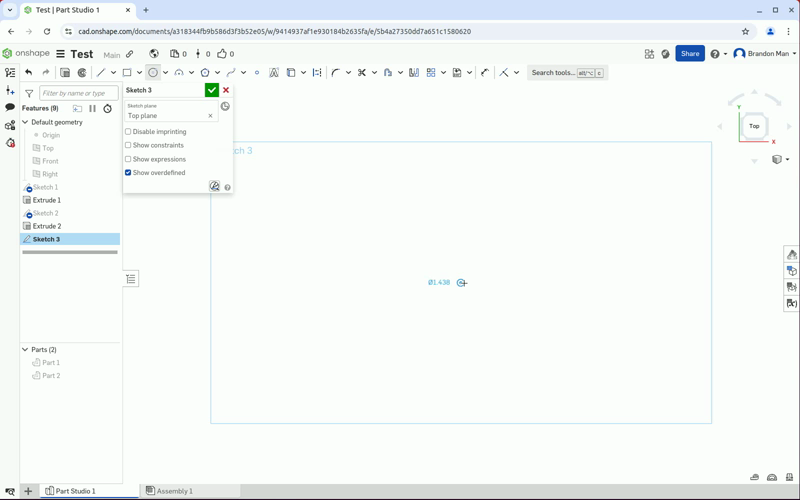
mouse_move(461, 283)
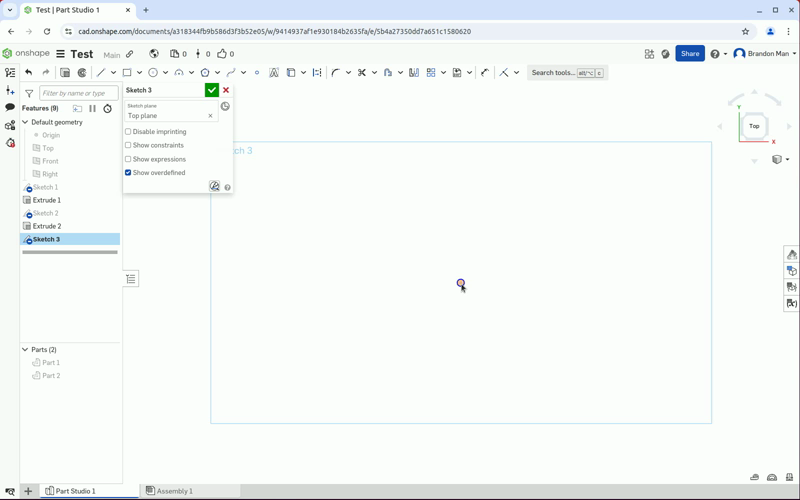
scroll(6)
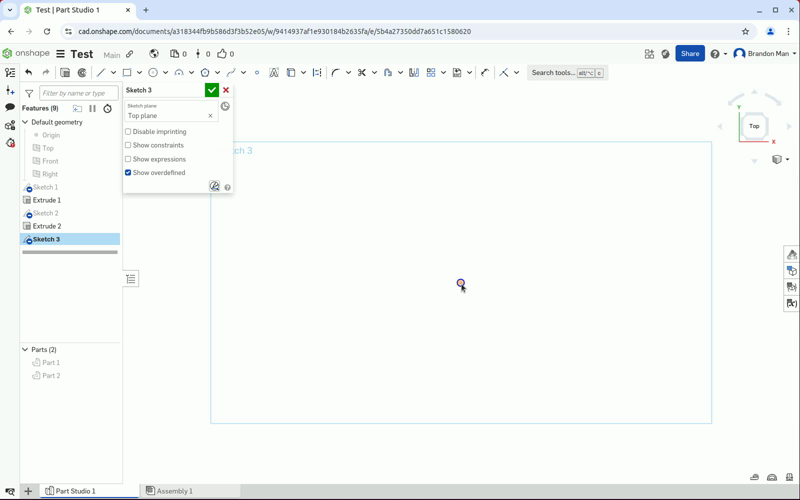
scroll(6)
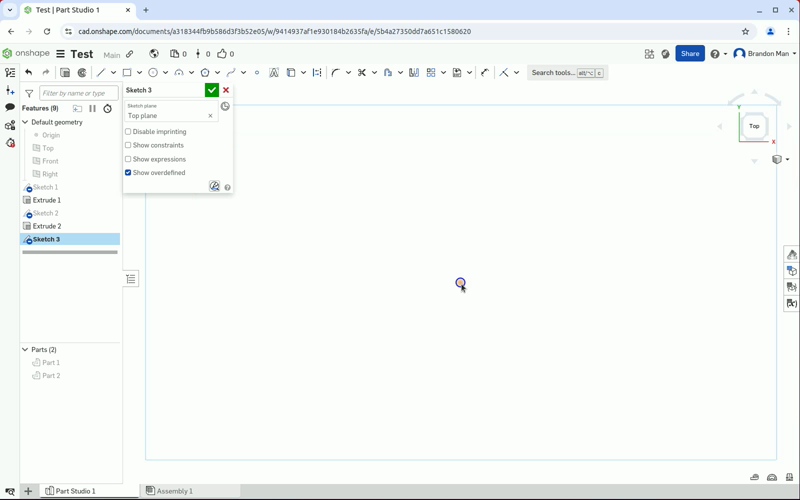
scroll(6)
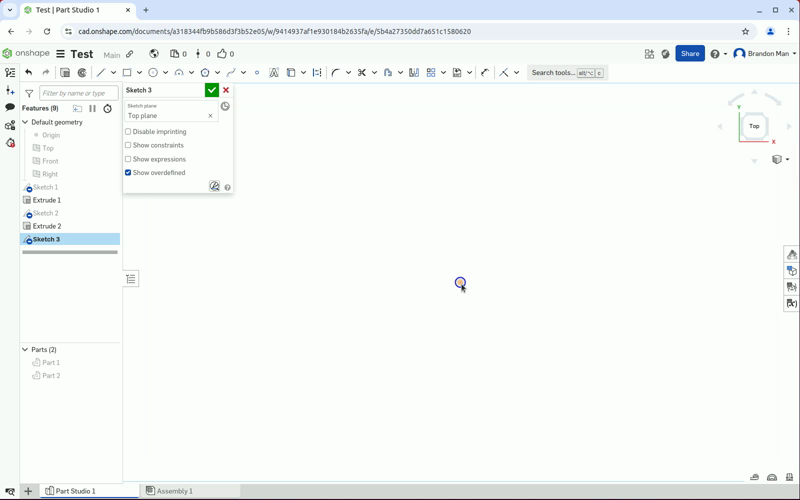
scroll(6)
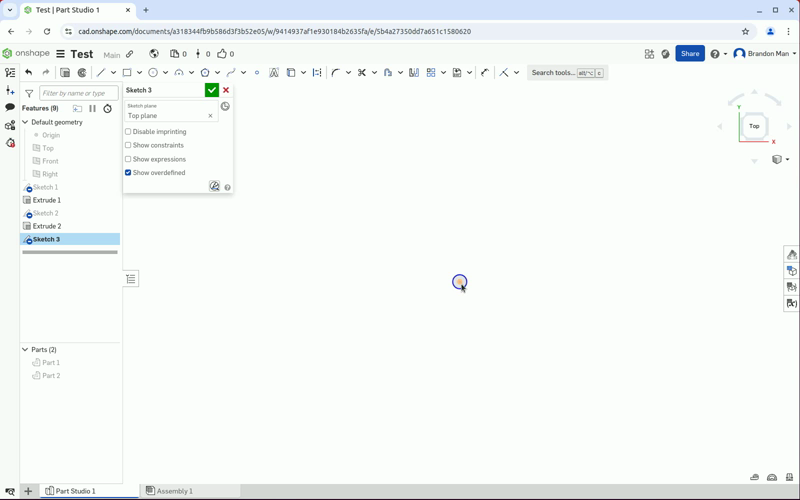
scroll(6)
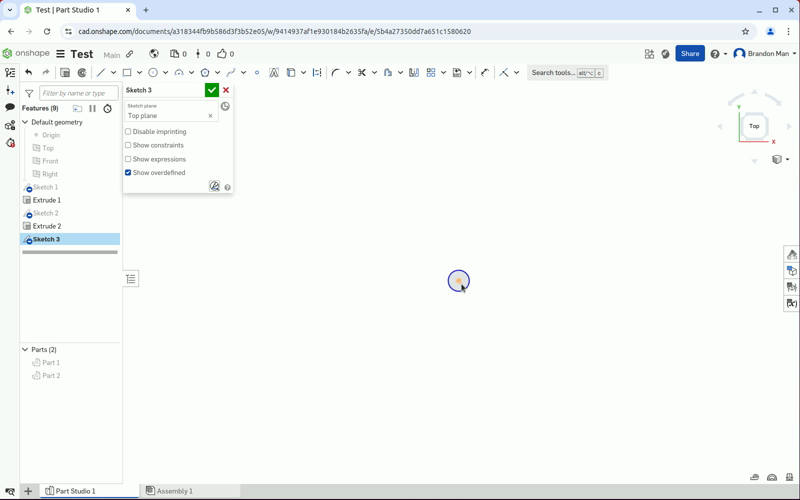
scroll(6)
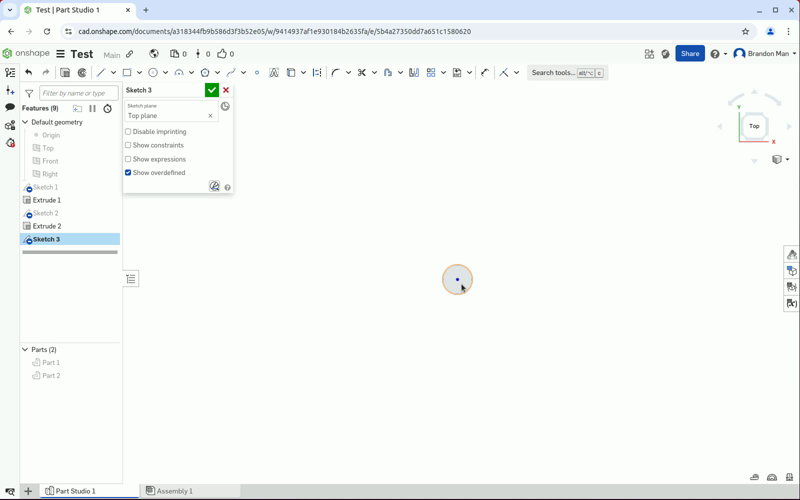
scroll(6)
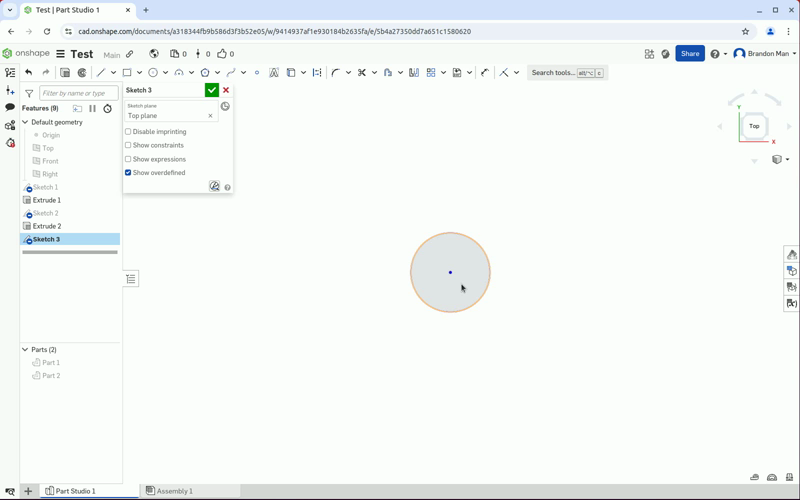
click(461, 283)
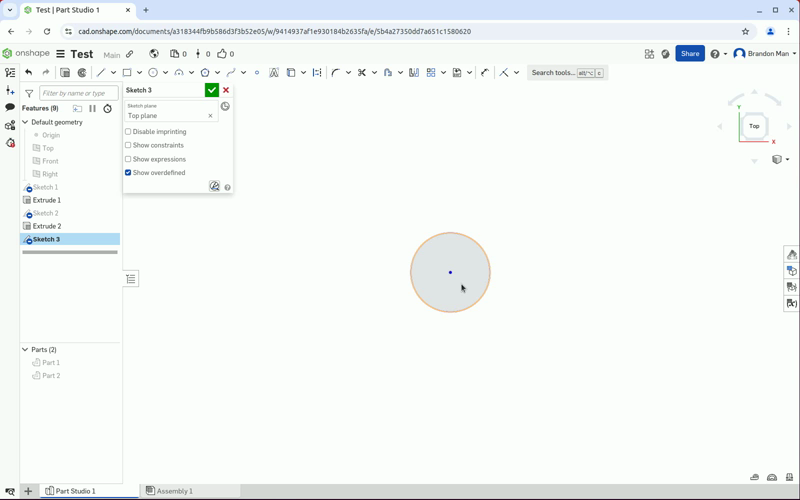
scroll(-6)
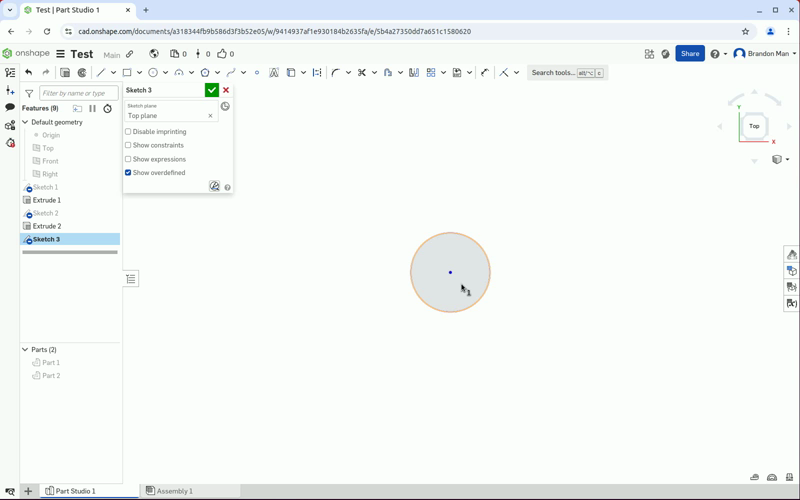
scroll(-6)
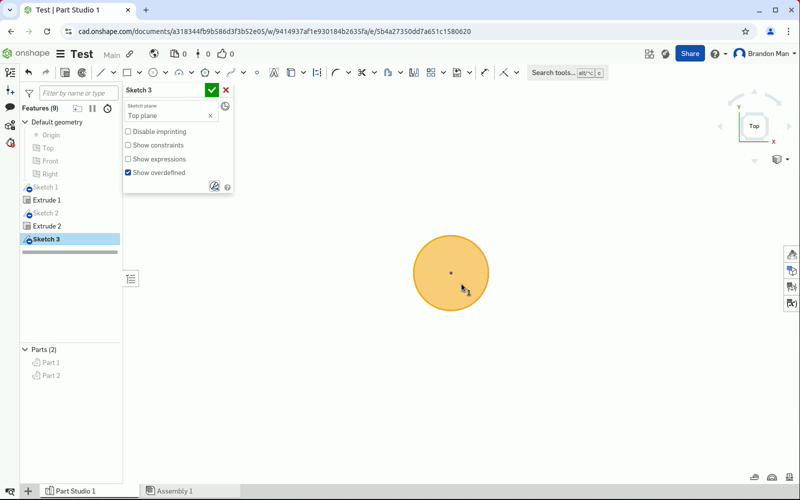
scroll(-6)
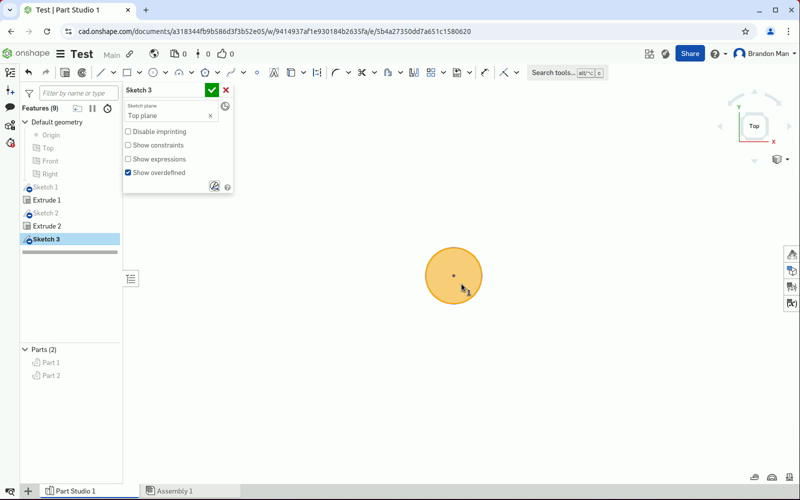
scroll(-6)
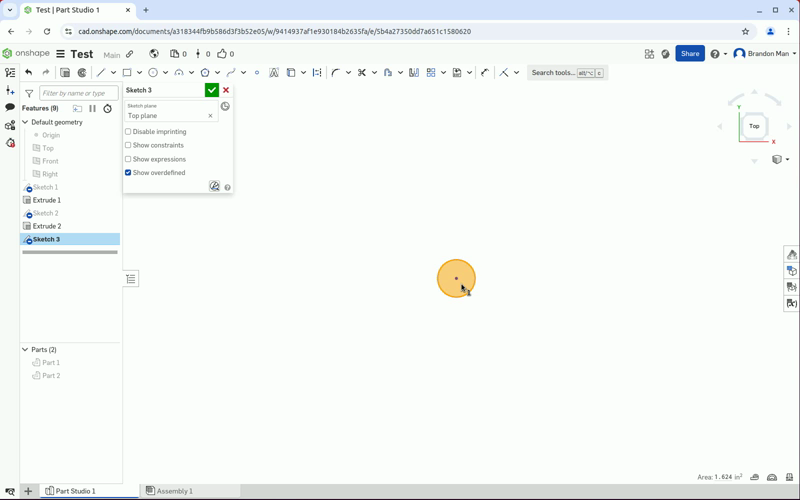
scroll(-6)
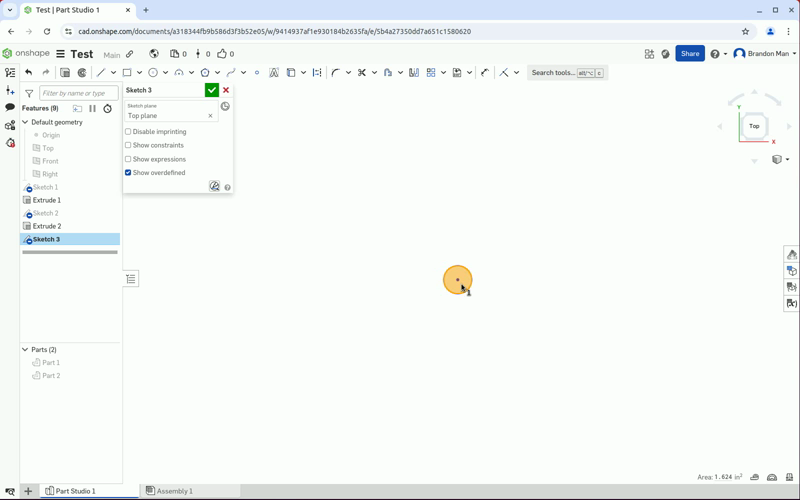
scroll(-6)
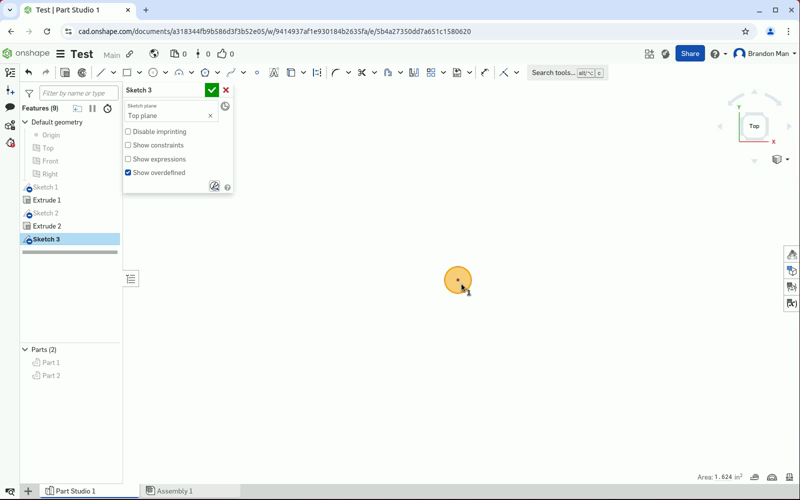
scroll(-6)
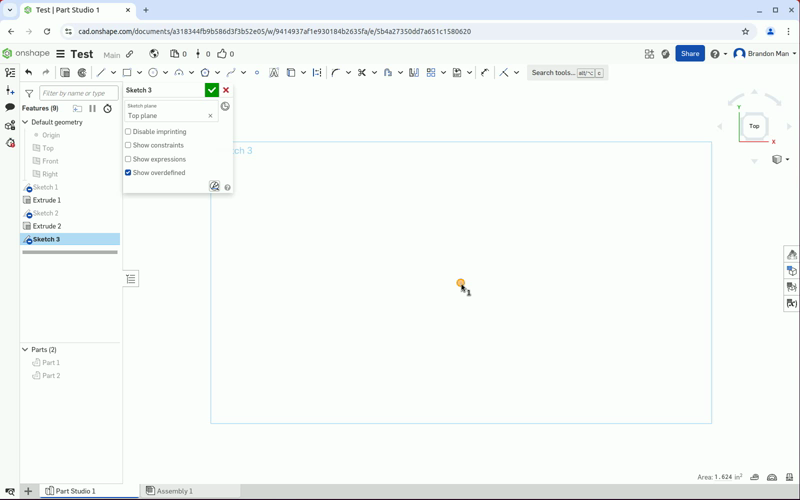
mouse_move(73, 352)
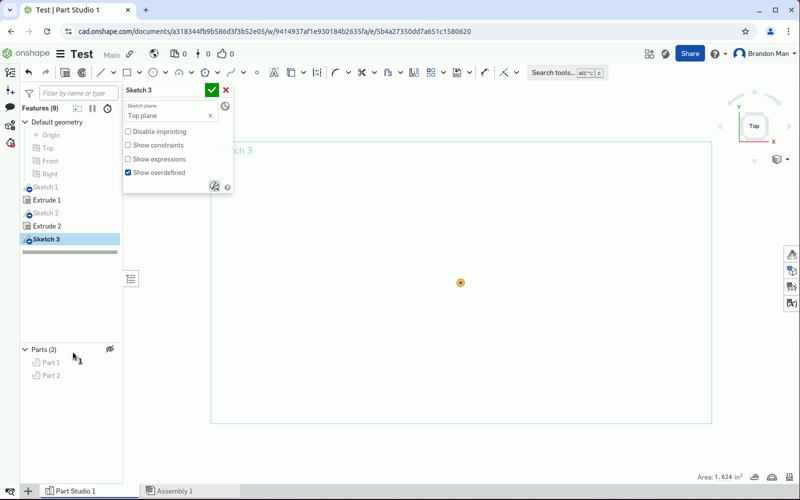
key(shift+y)
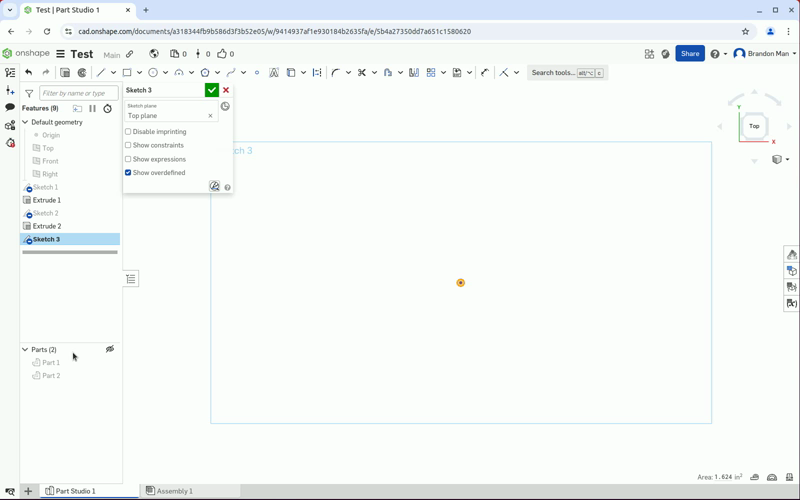
key(shift+e)
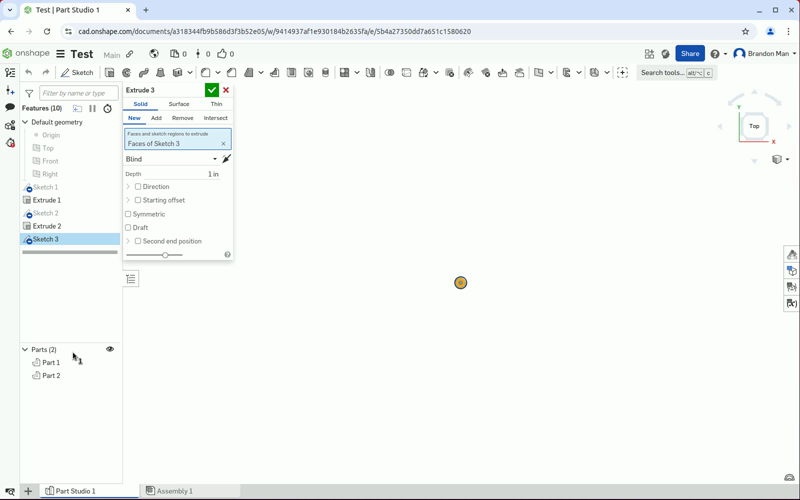
mouse_move(143, 106)
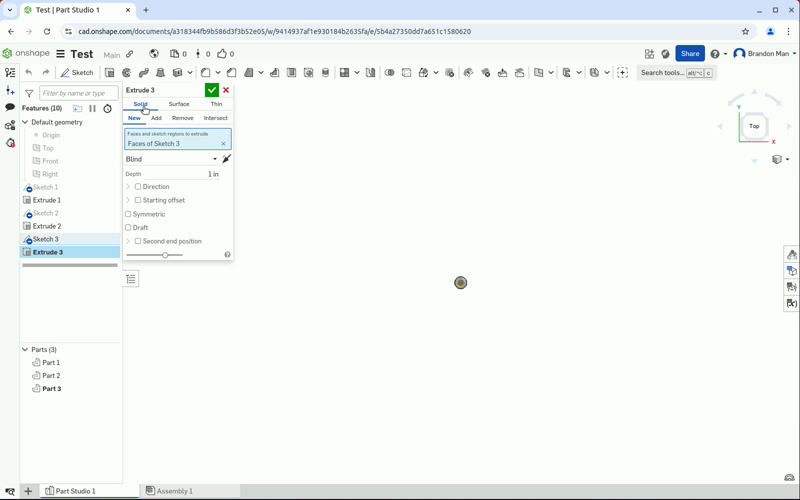
click(143, 106)
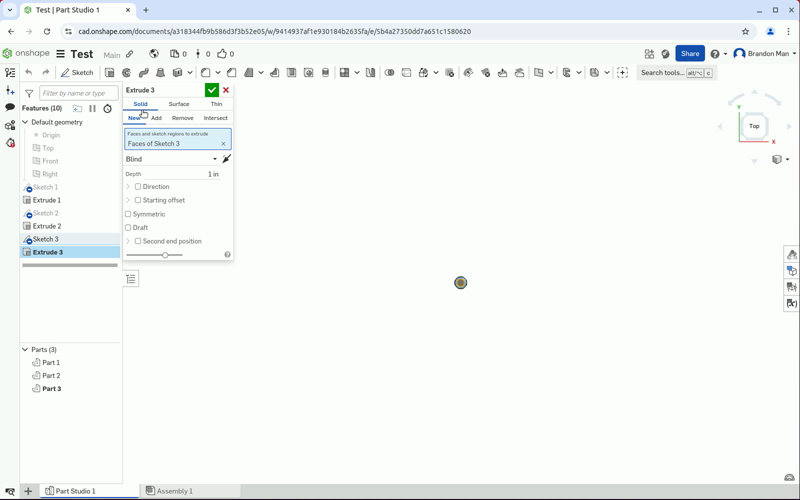
mouse_move(137, 120)
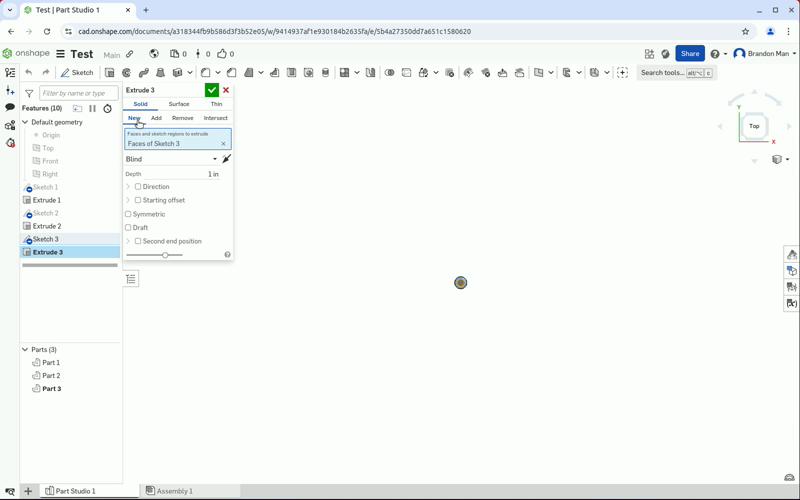
click(137, 120)
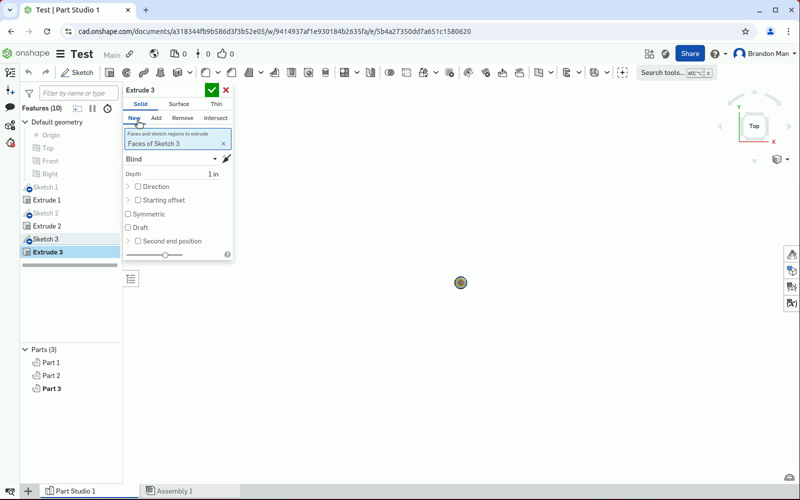
key(tab, 4)
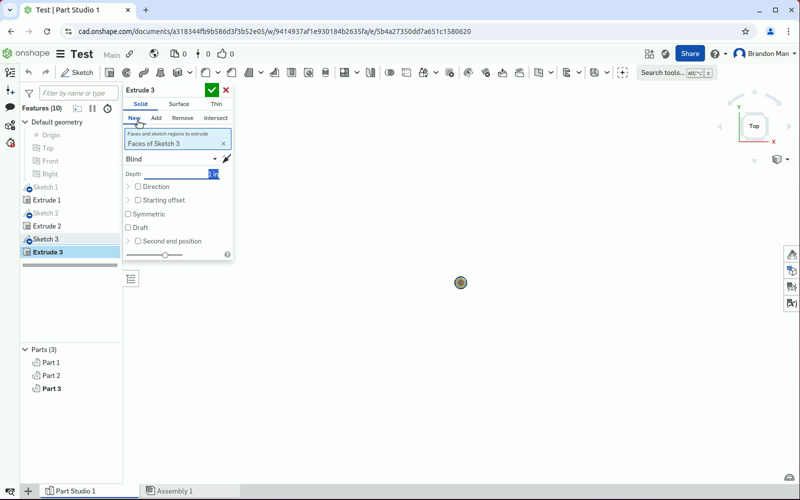
text(-3.851)
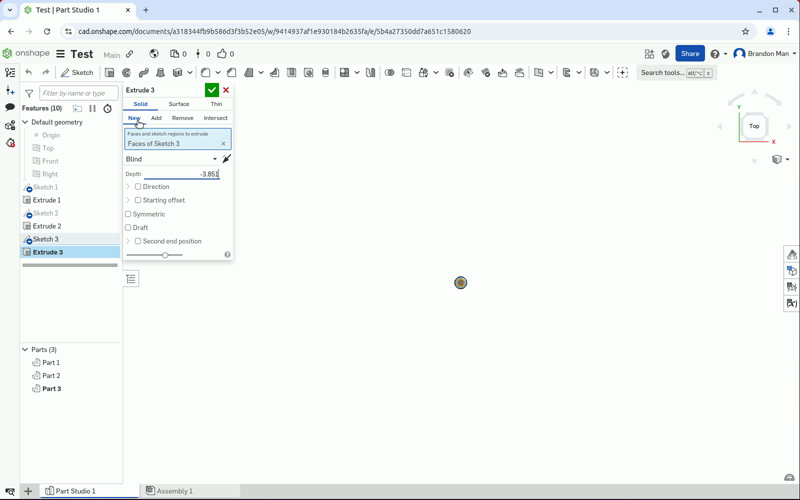
key(enter)
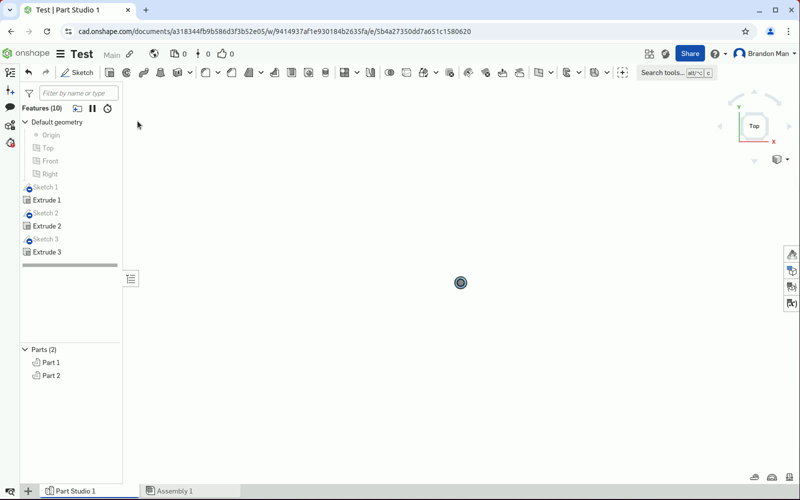
key(shift+h)
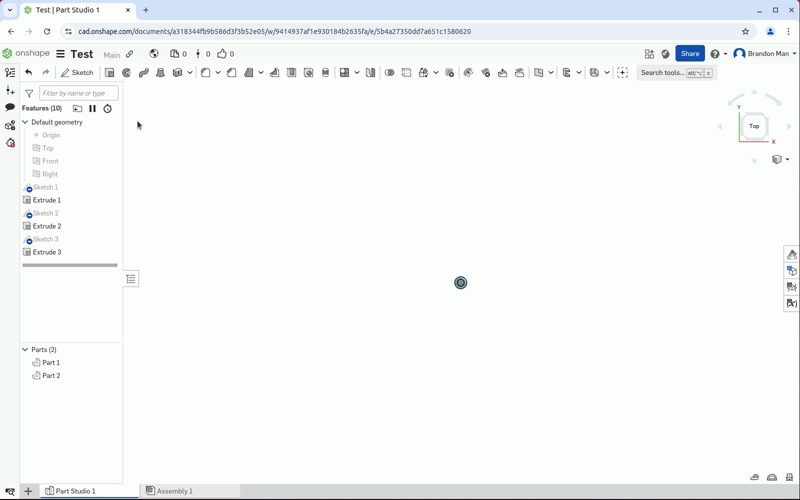
key(shift+h)
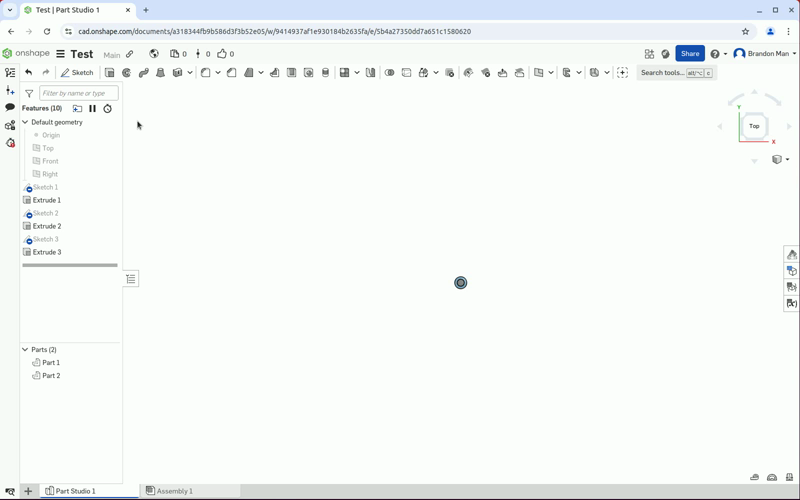
mouse_move(73, 189)
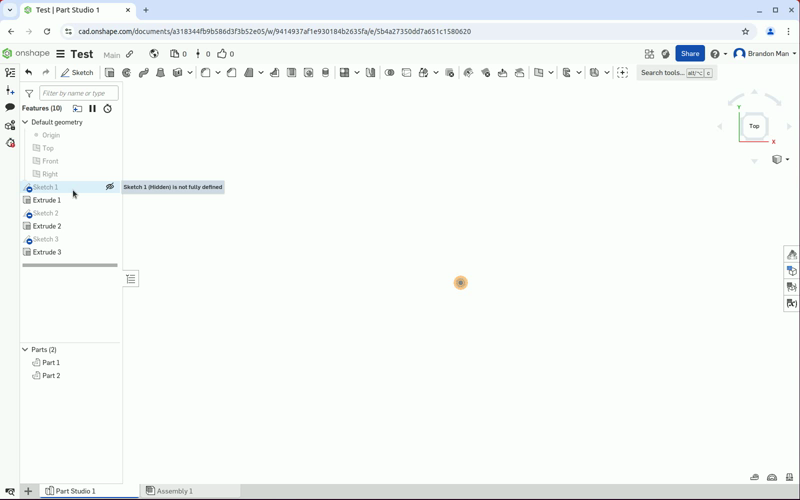
click(73, 189)
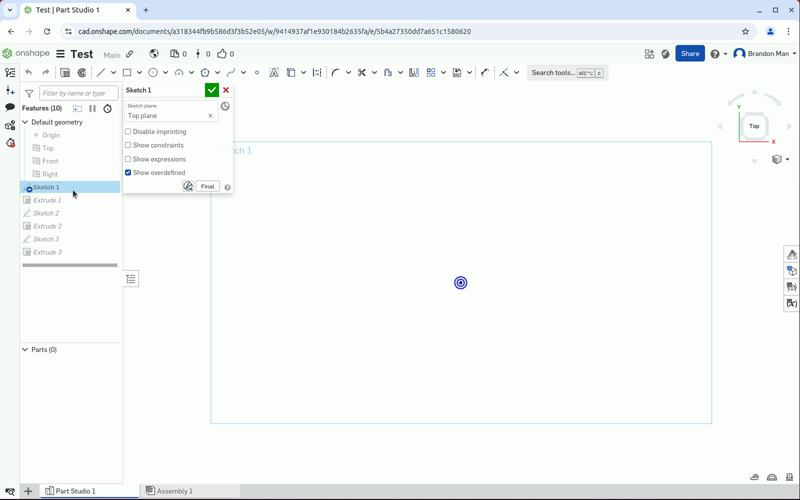
mouse_move(229, 92)
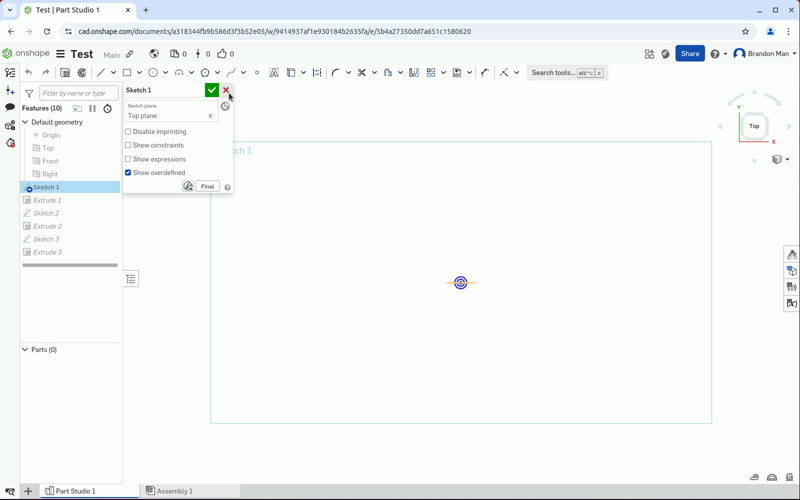
click(229, 92)
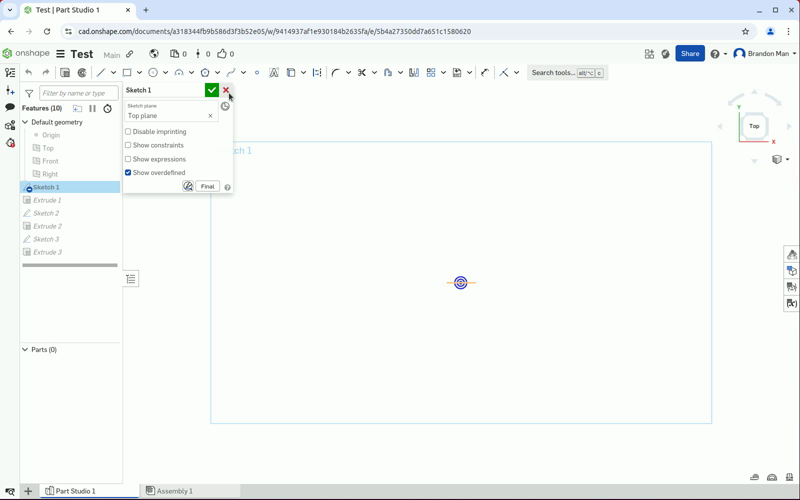
key(shift+s)
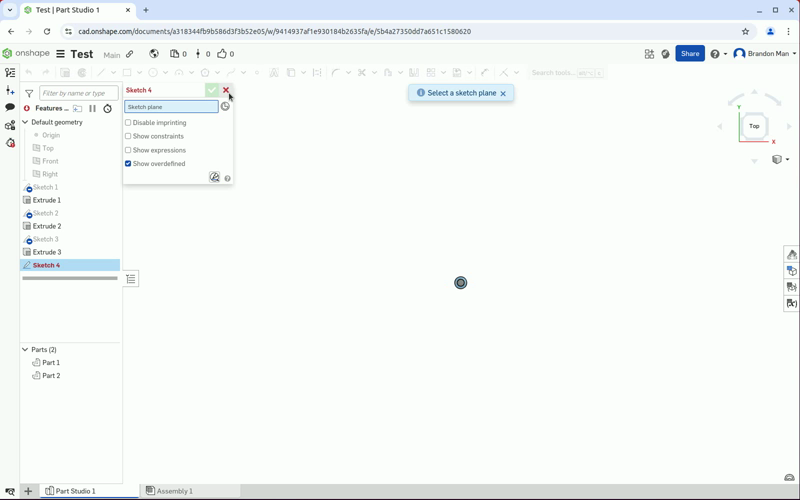
mouse_move(73, 150)
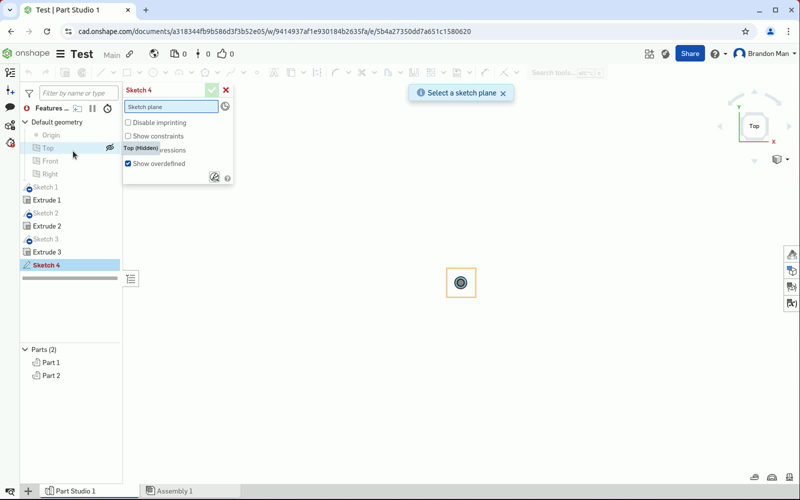
click(73, 150)
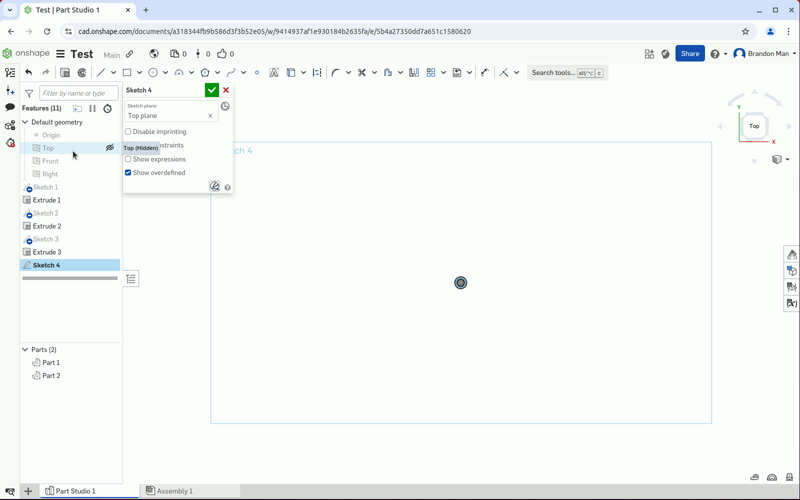
mouse_move(73, 352)
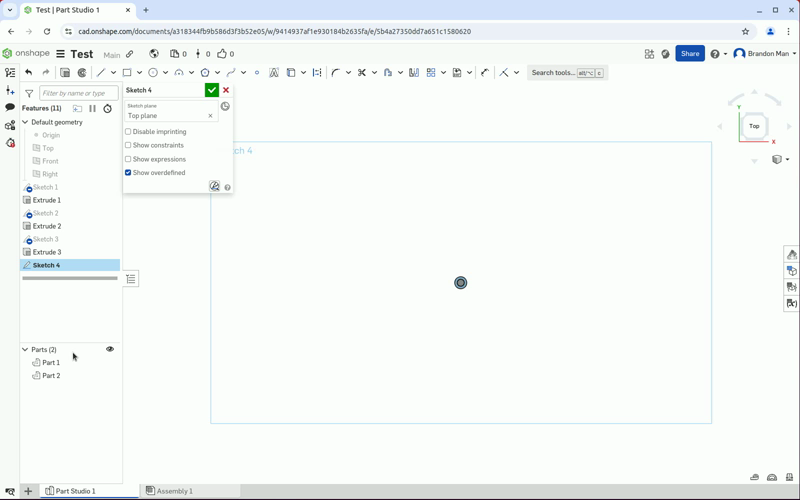
key(y)
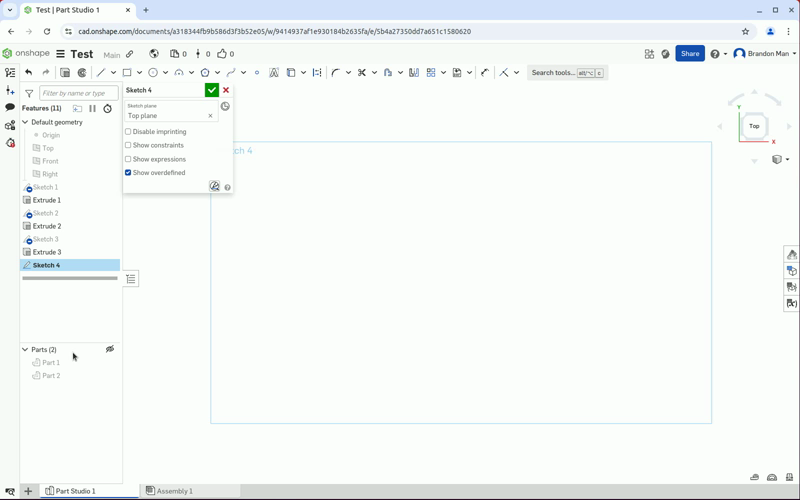
key(c)
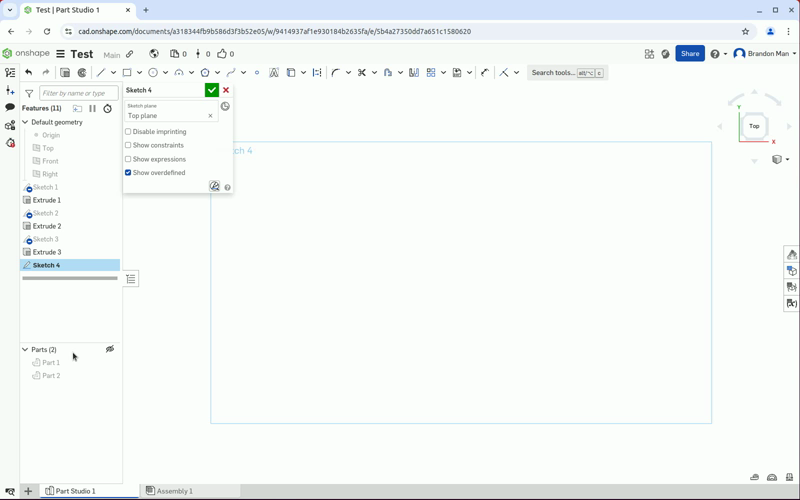
key_down(shift)
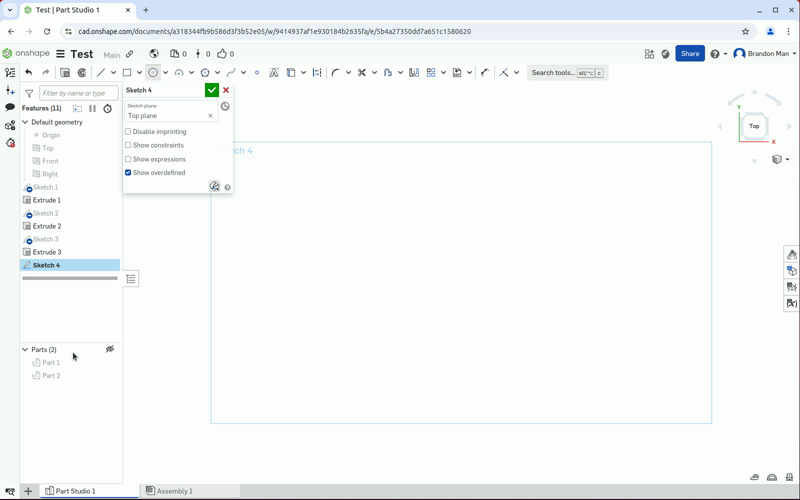
mouse_move(460, 282)
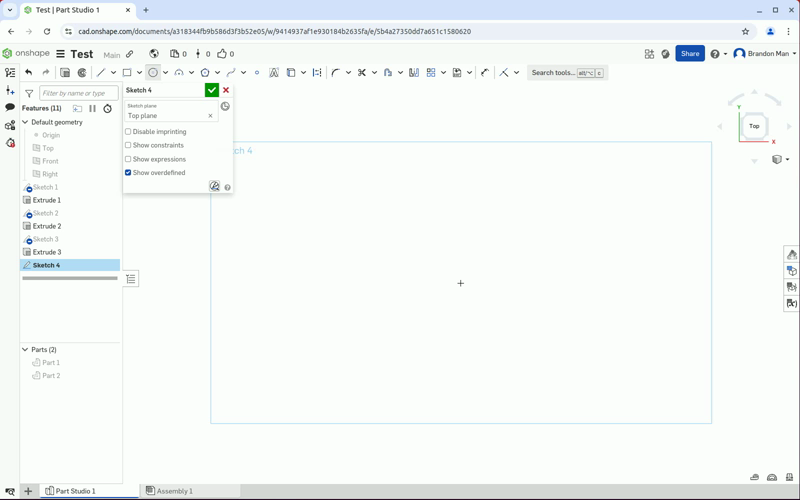
click(460, 282)
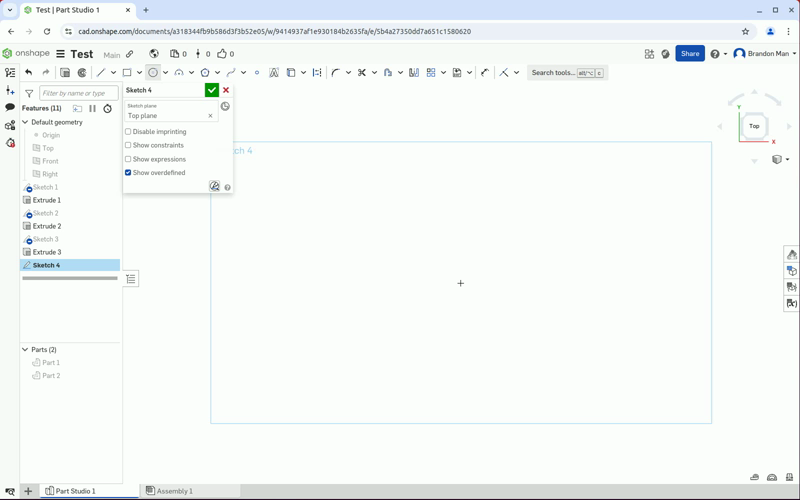
key_up(shift)
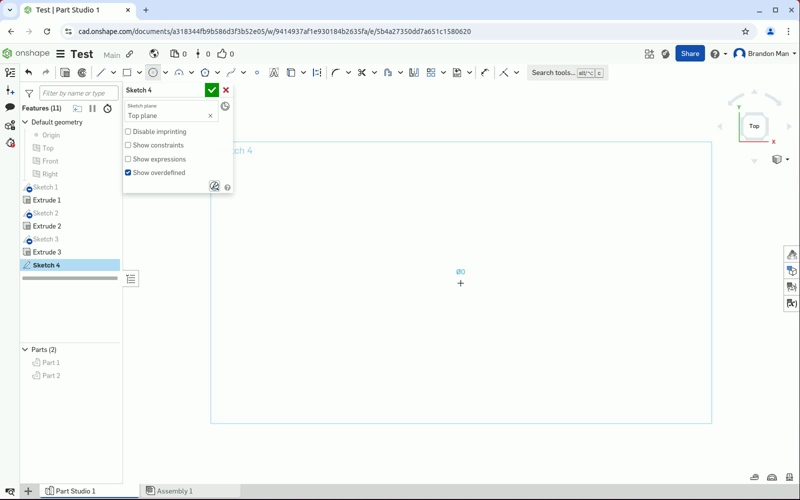
mouse_move(464, 282)
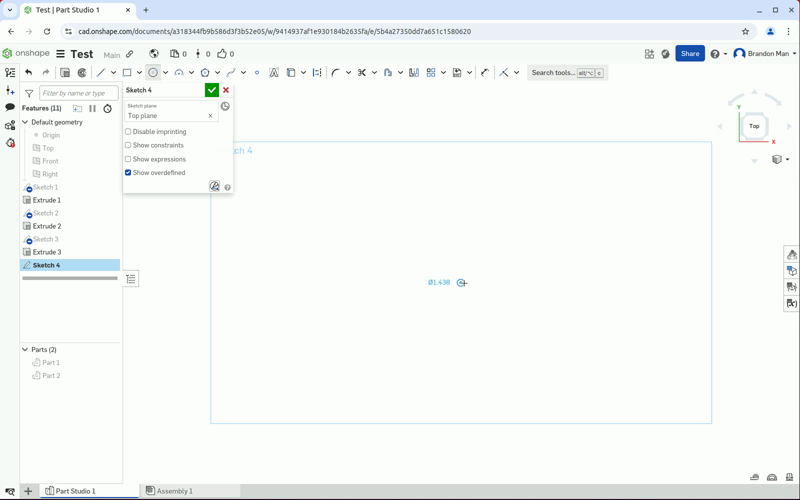
click(464, 282)
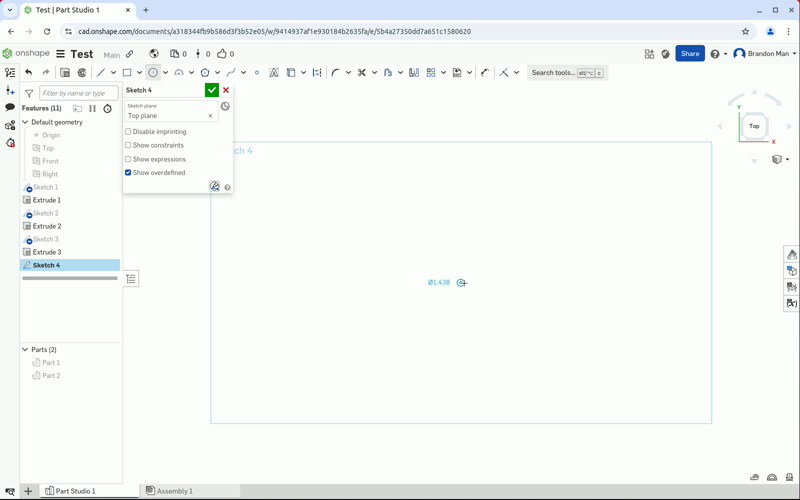
key(esc)
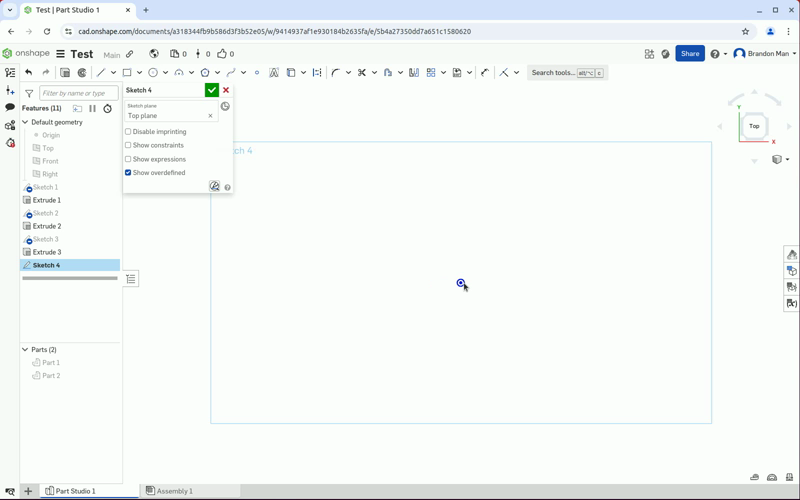
mouse_move(458, 283)
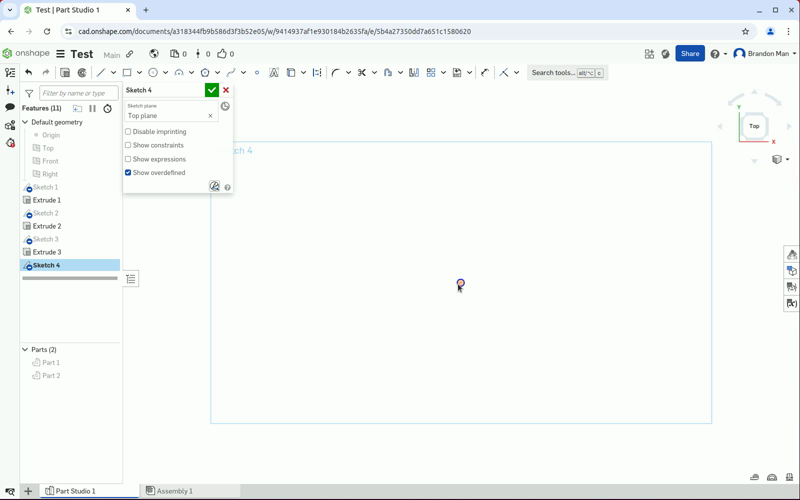
scroll(6)
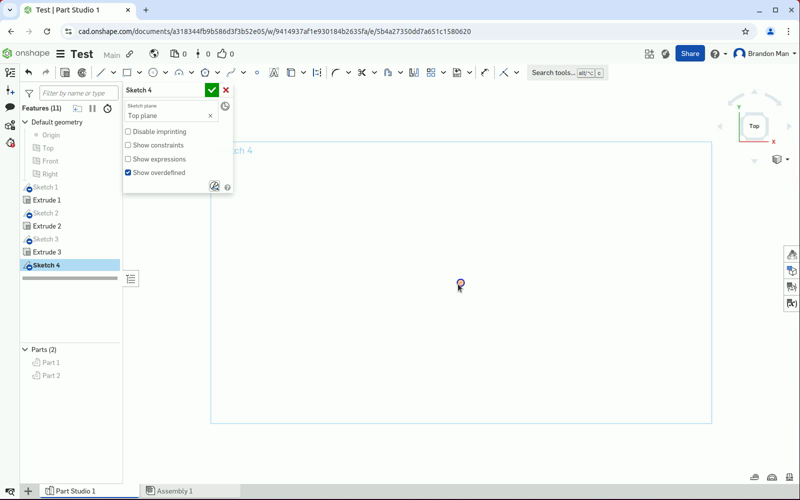
scroll(6)
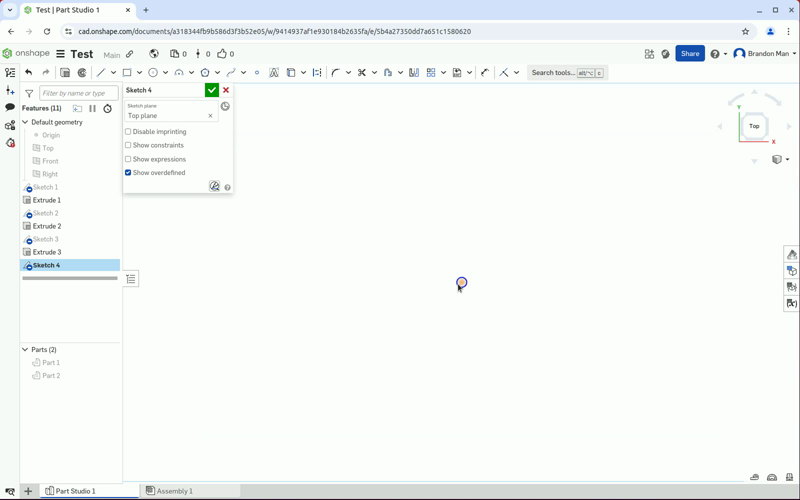
scroll(6)
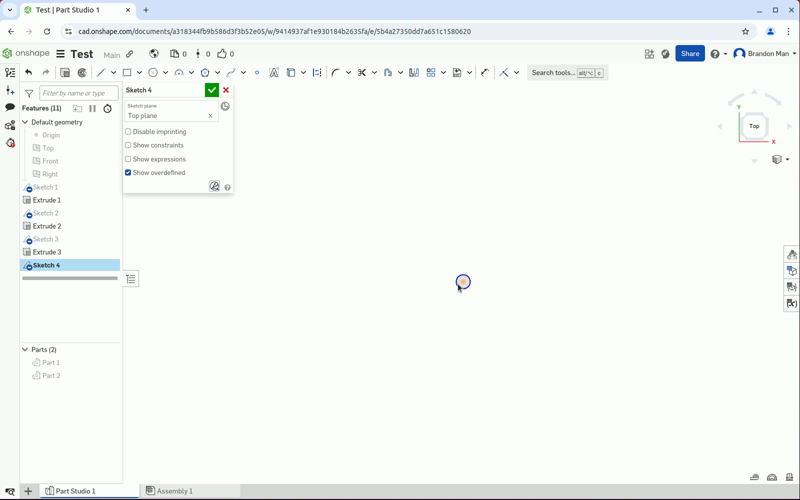
scroll(6)
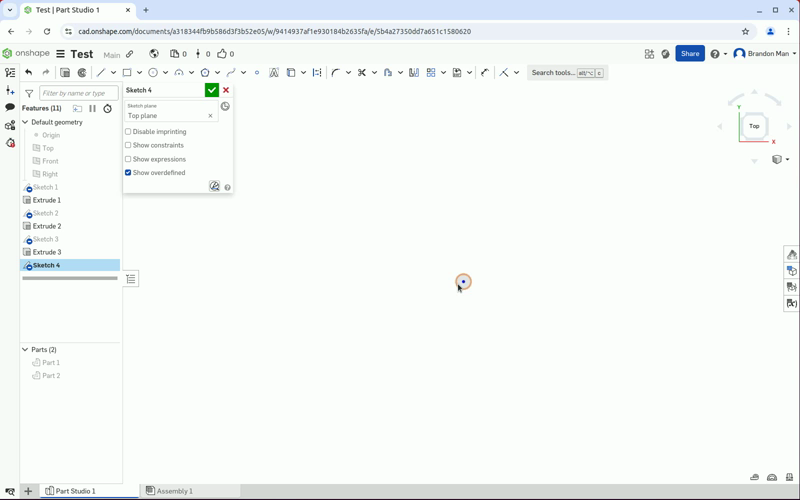
scroll(6)
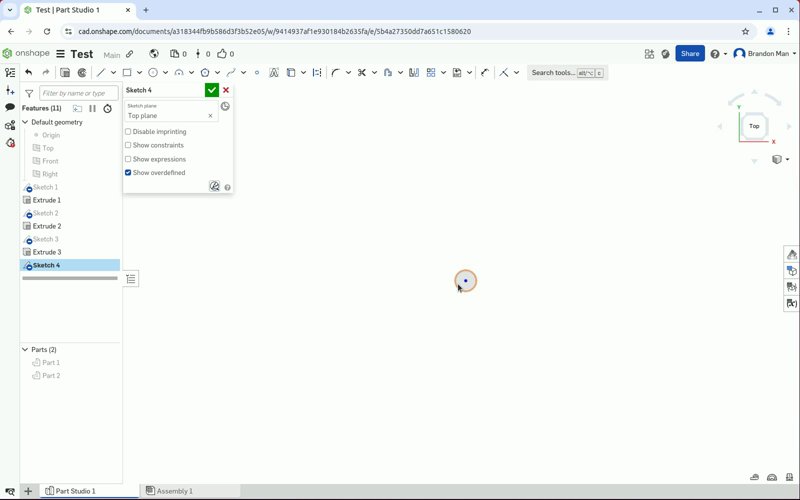
scroll(6)
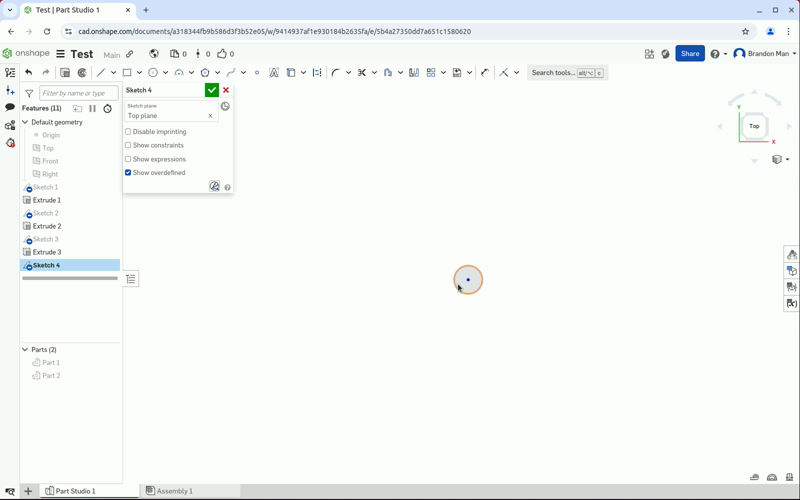
scroll(6)
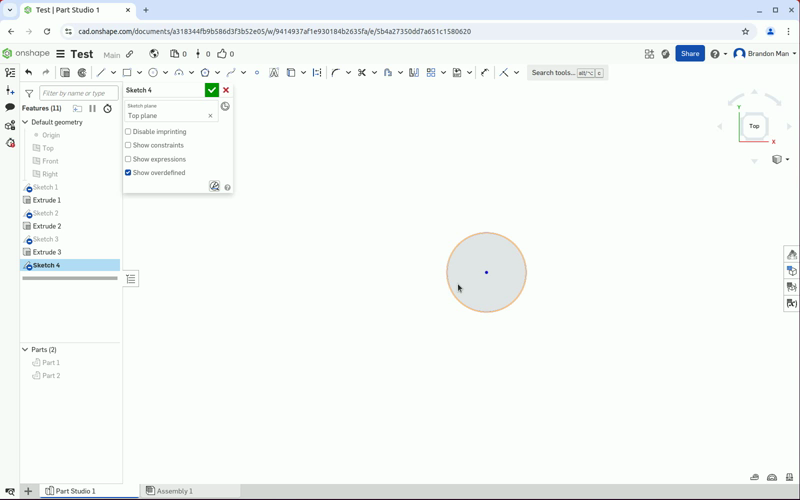
click(458, 283)
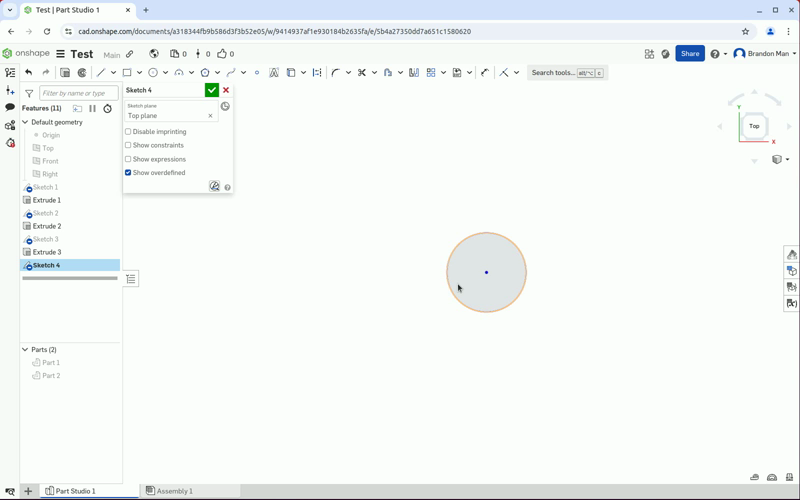
scroll(-6)
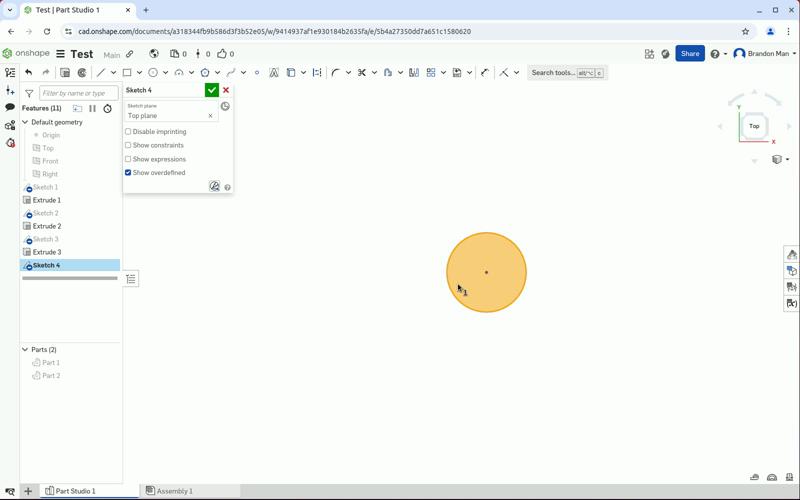
scroll(-6)
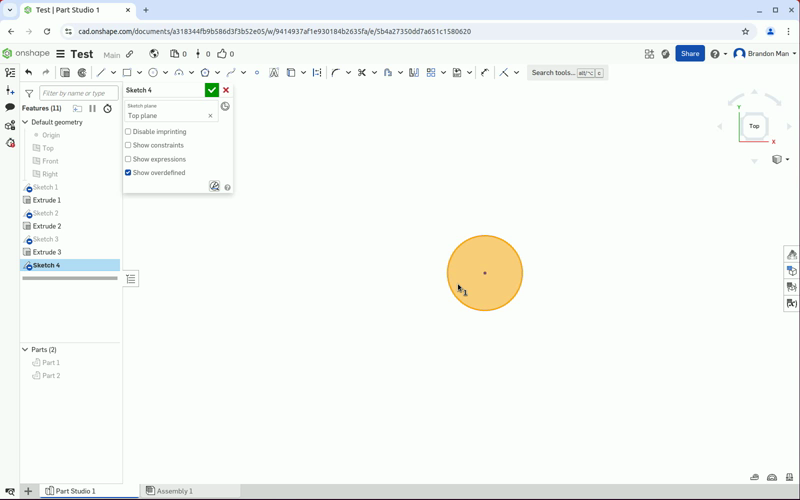
scroll(-6)
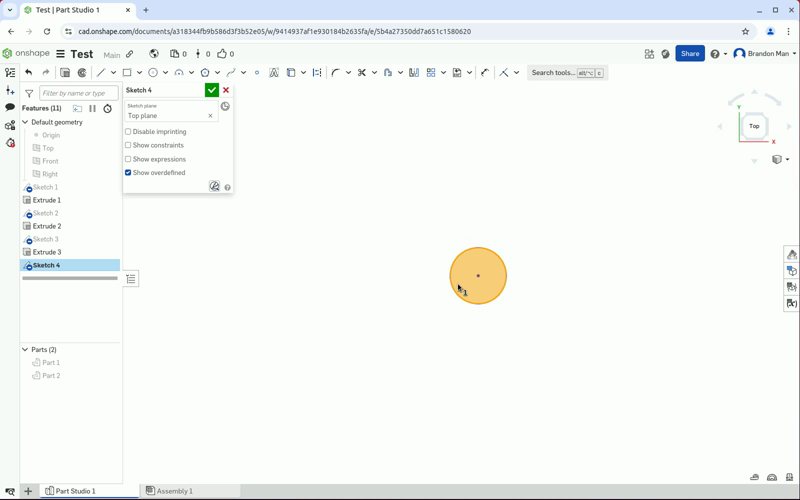
scroll(-6)
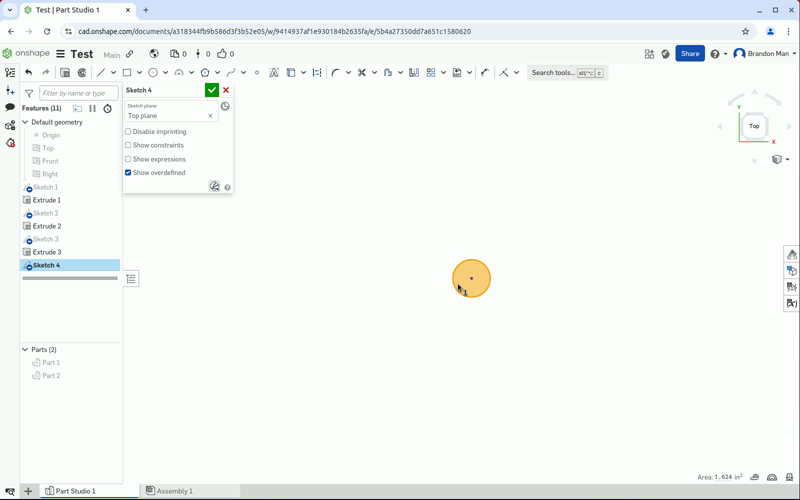
scroll(-6)
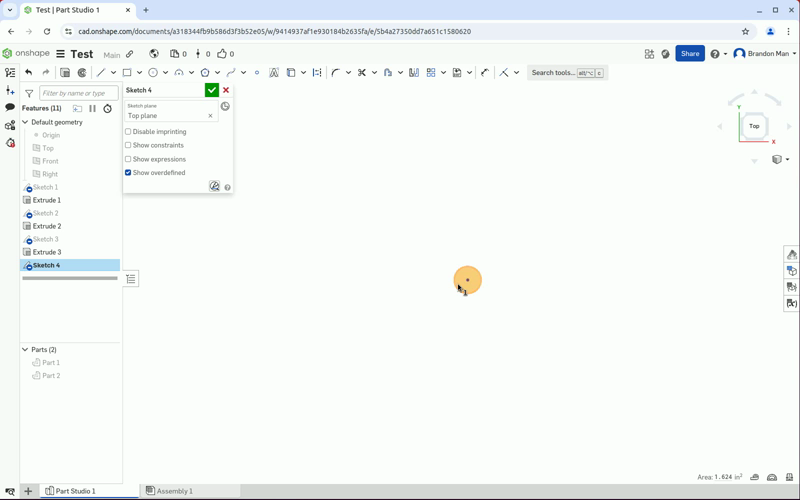
scroll(-6)
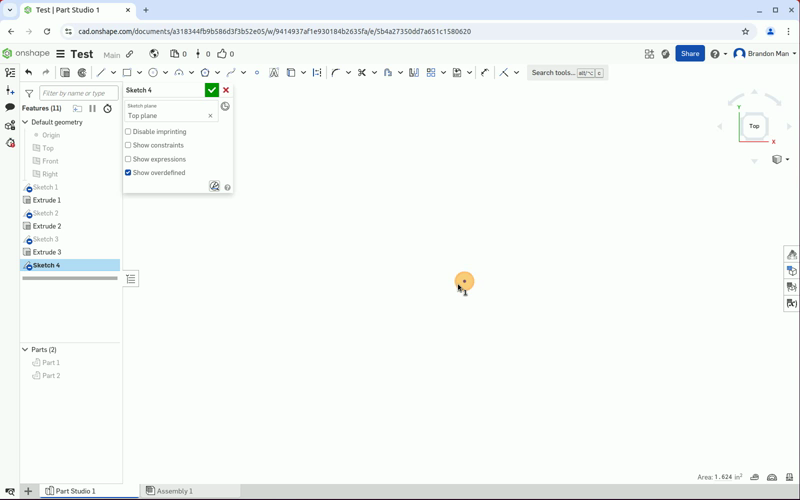
scroll(-6)
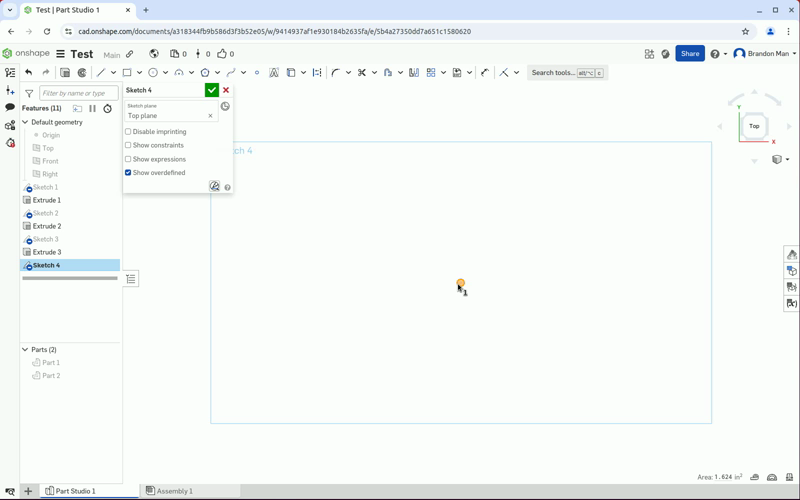
mouse_move(73, 352)
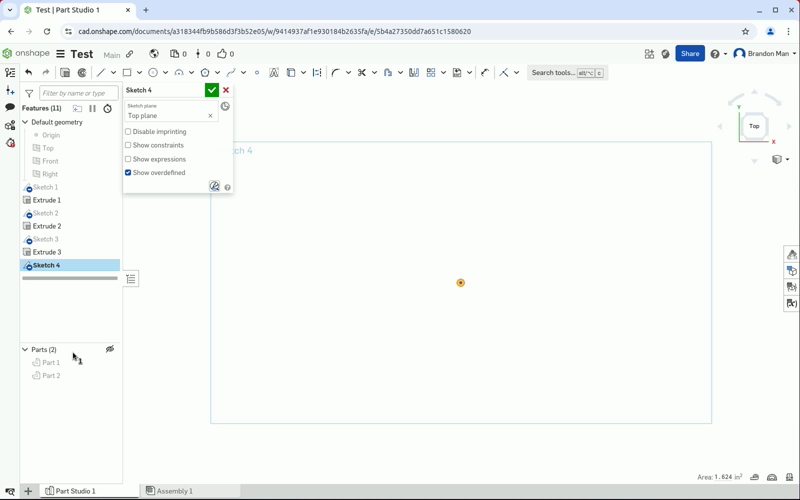
key(shift+y)
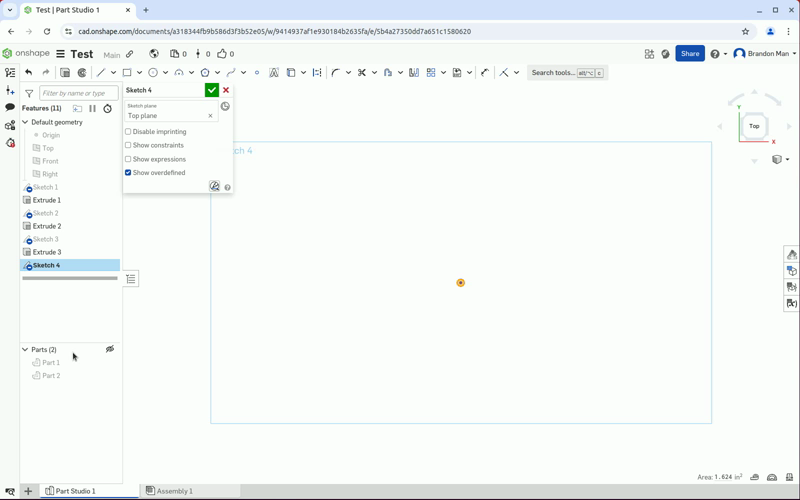
key(shift+e)
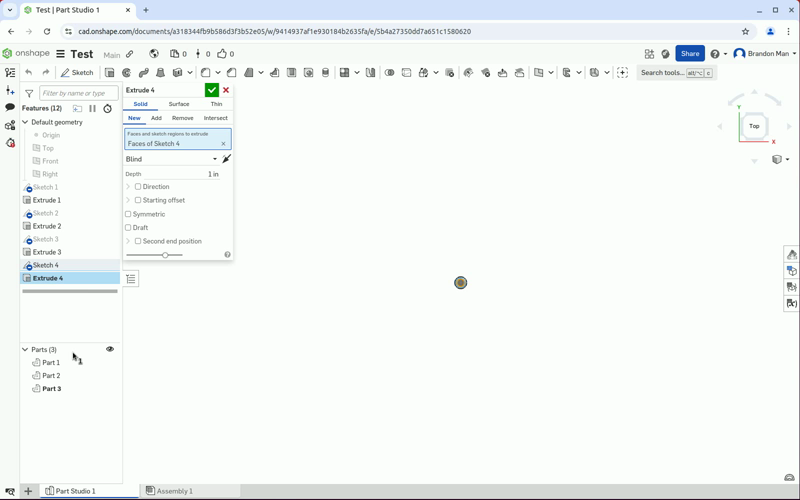
mouse_move(143, 106)
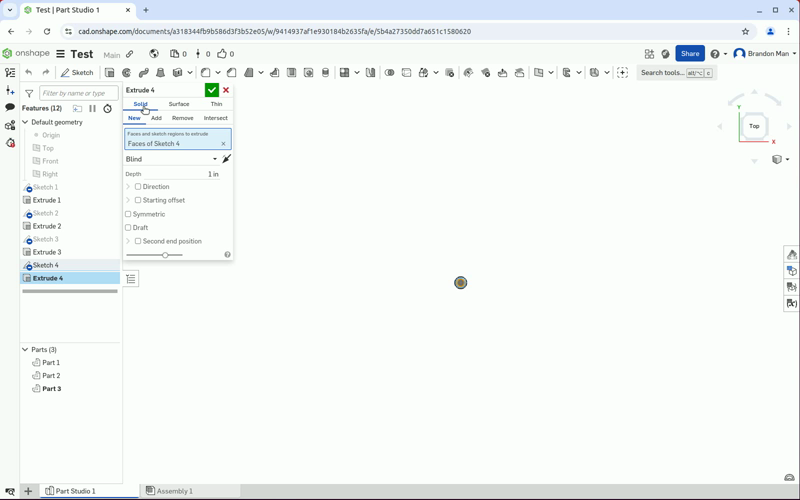
click(143, 106)
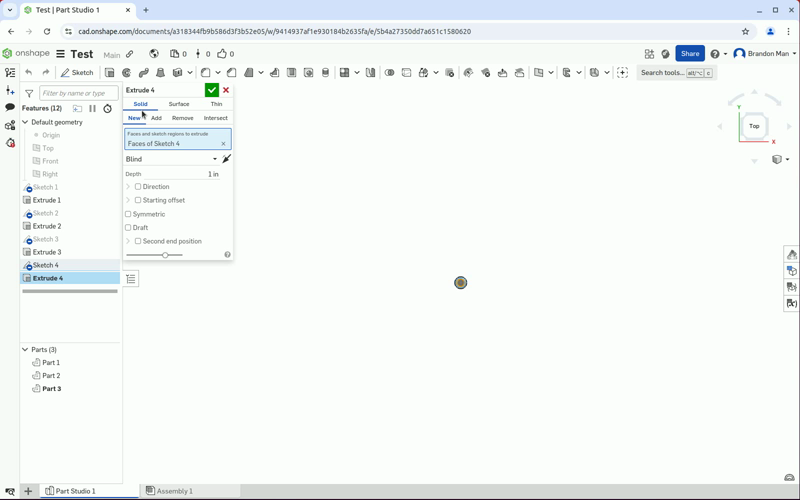
mouse_move(137, 120)
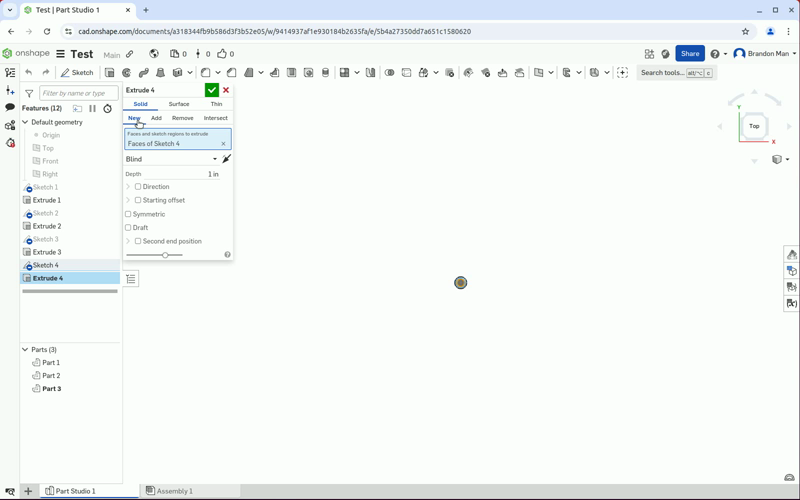
click(137, 120)
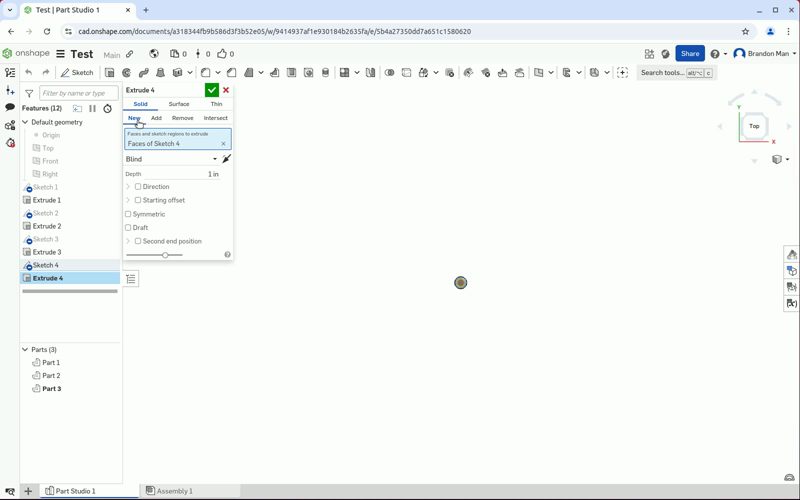
key(tab, 4)
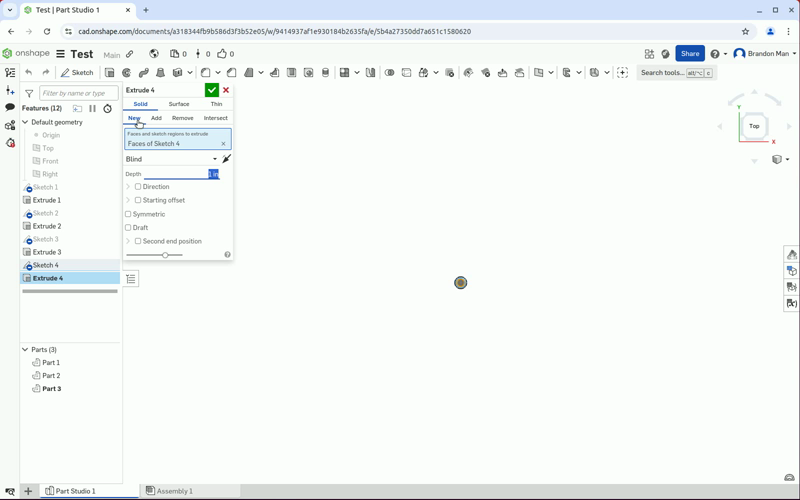
text(26.96)
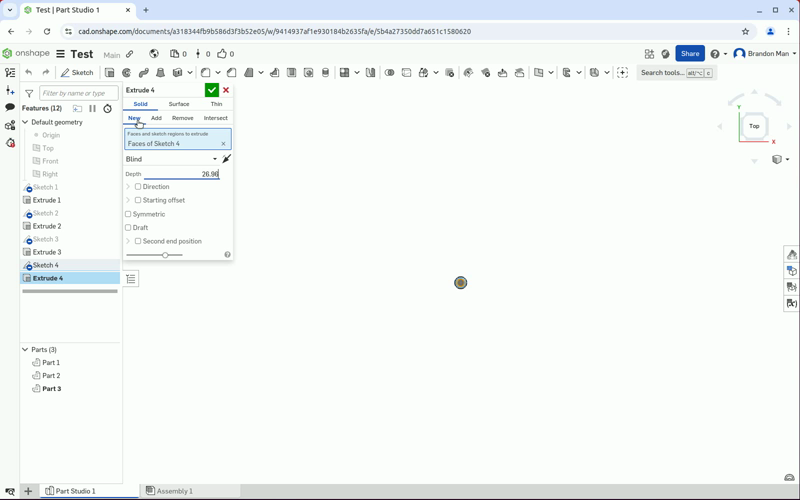
key(tab, 3)
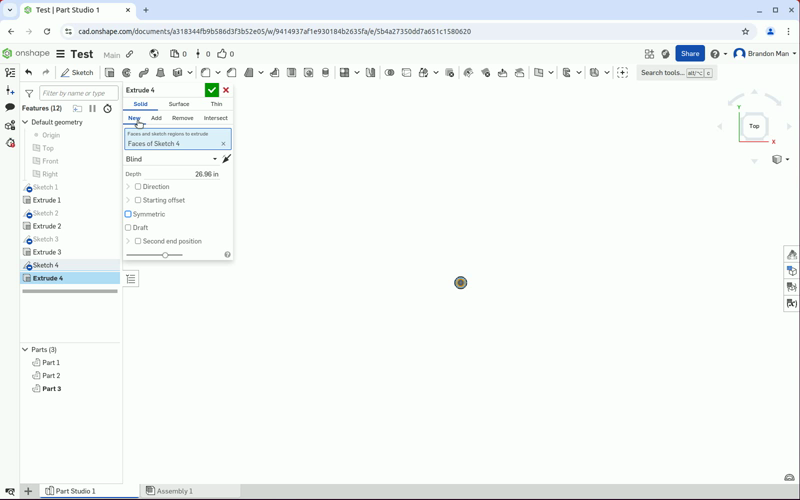
key(space)
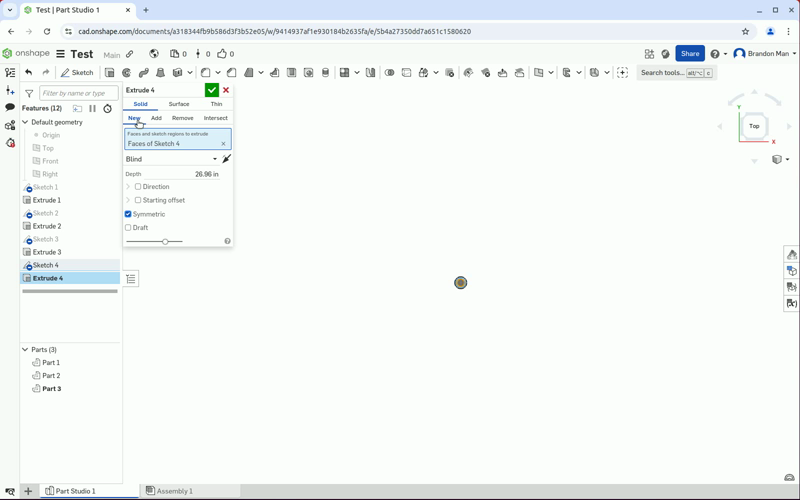
key(enter)
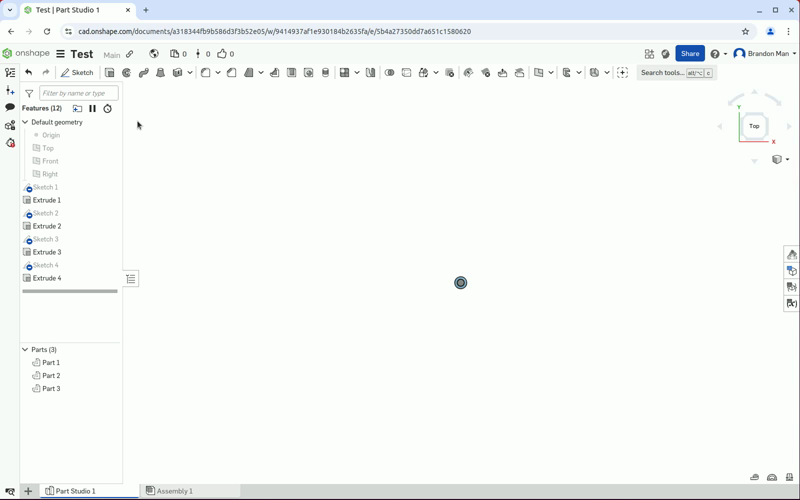
key(shift+h)
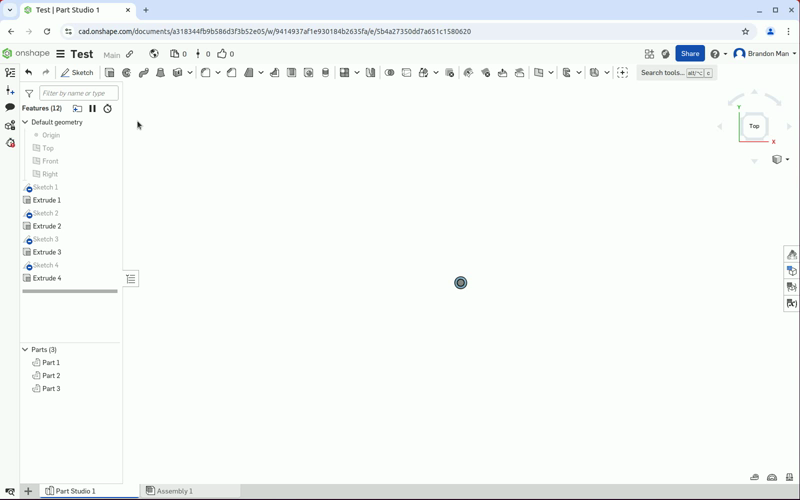
key(shift+h)
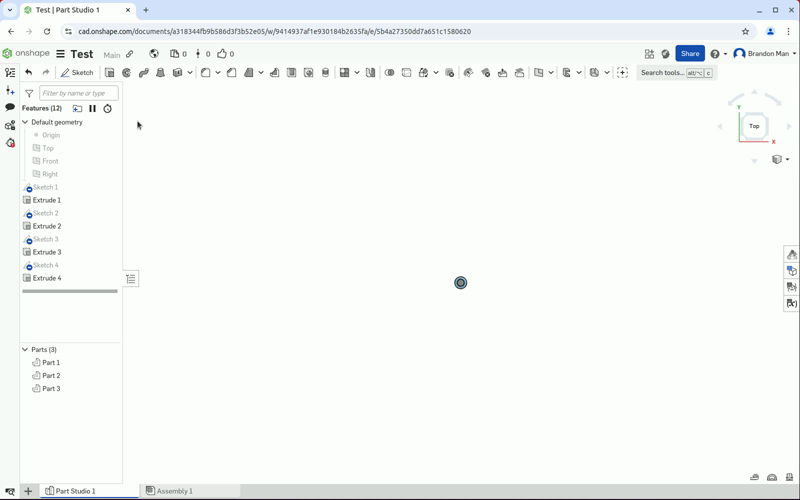
mouse_move(73, 189)
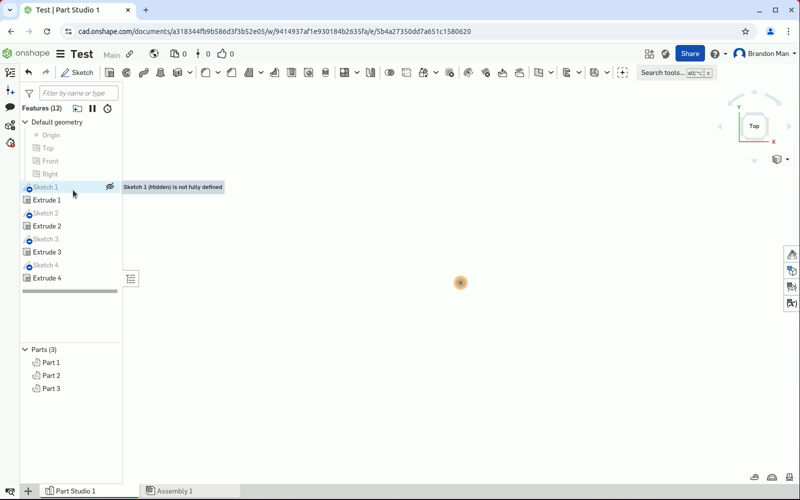
click(73, 189)
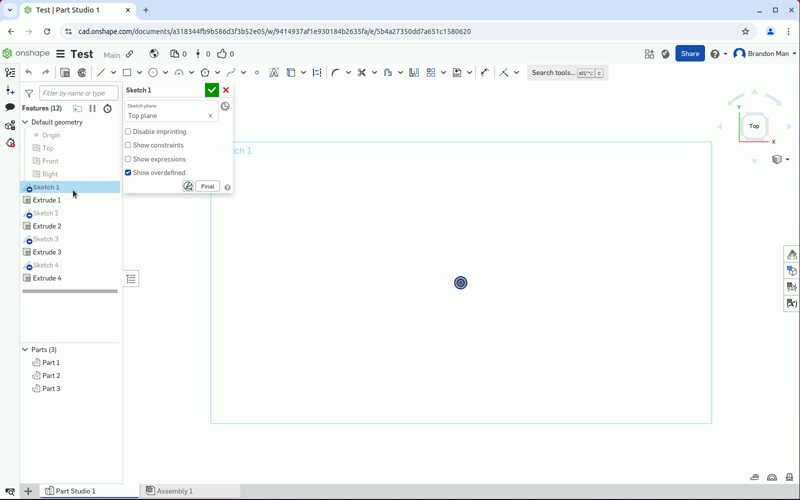
mouse_move(229, 92)
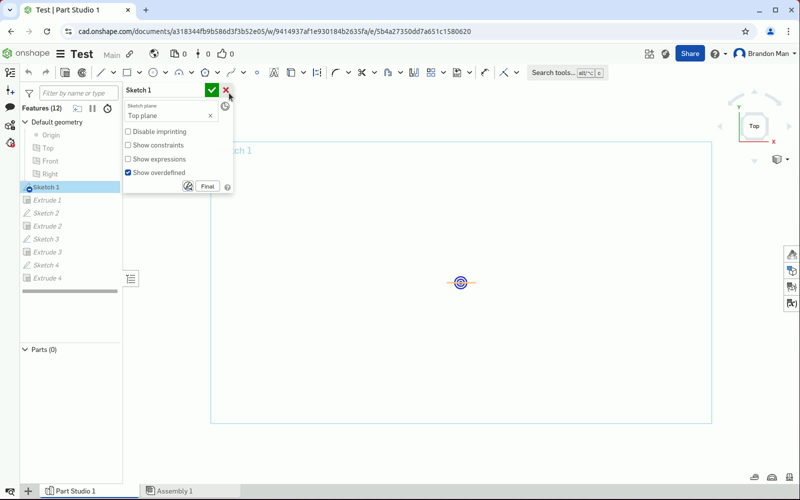
click(229, 92)
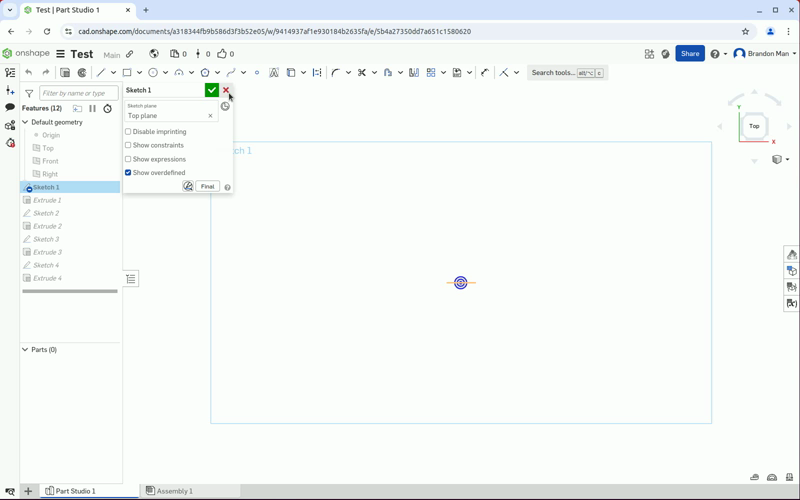
key(shift+s)
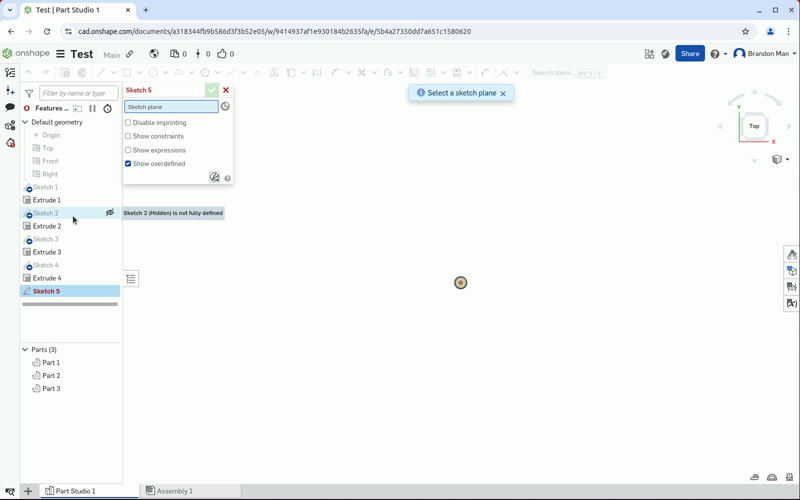
scroll(3)
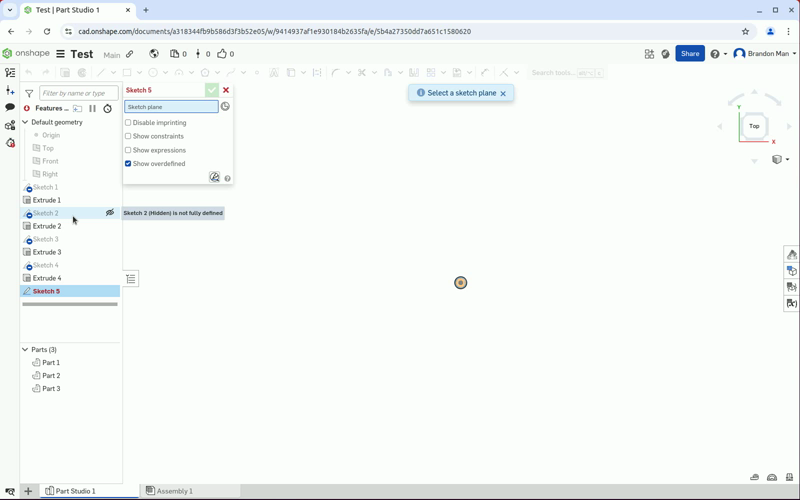
mouse_move(73, 150)
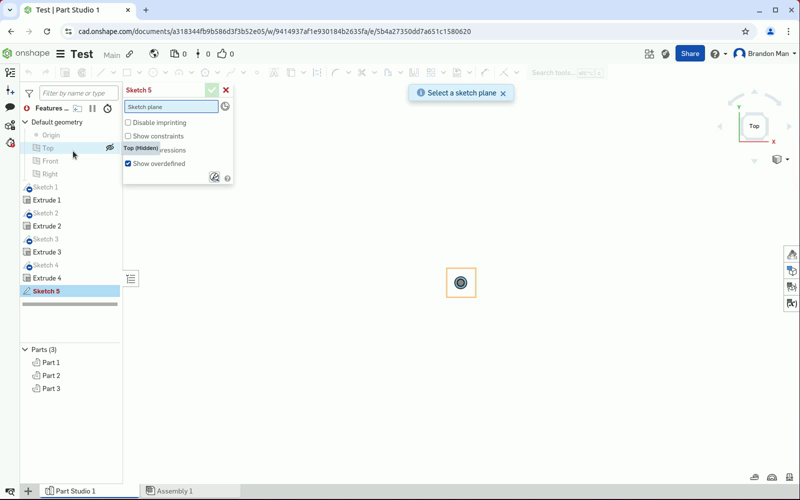
click(73, 150)
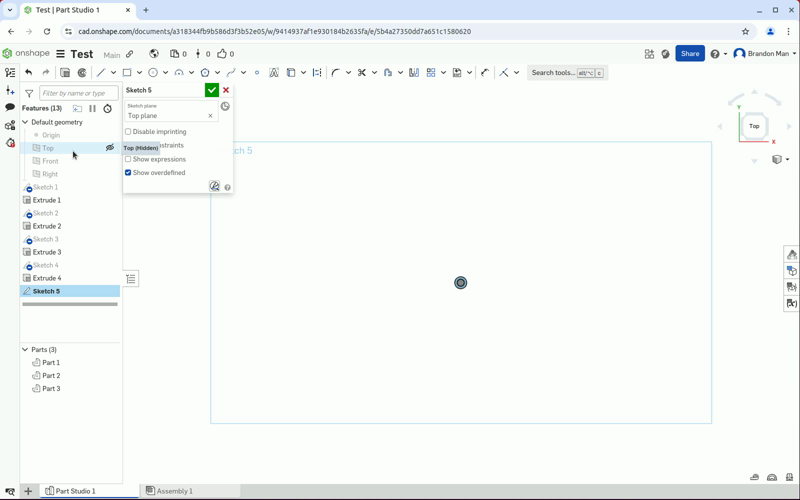
mouse_move(73, 352)
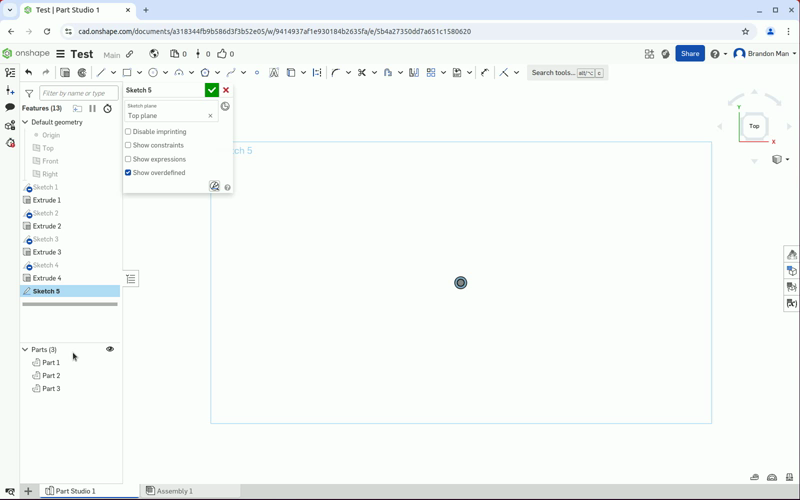
key(y)
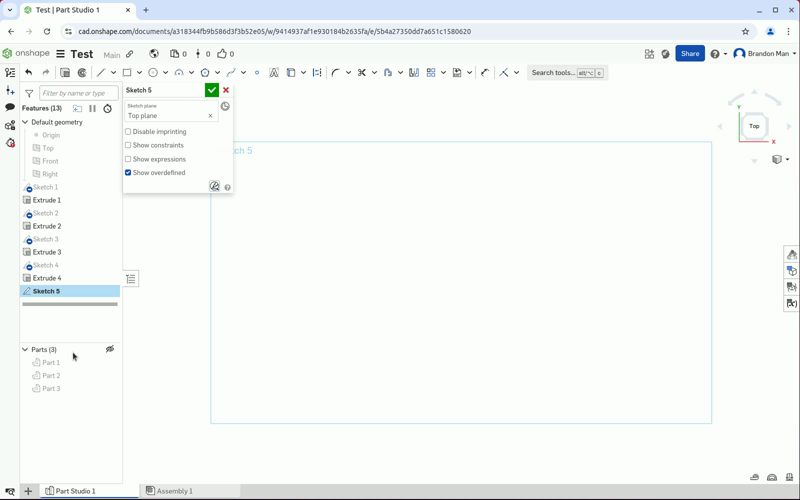
key(c)
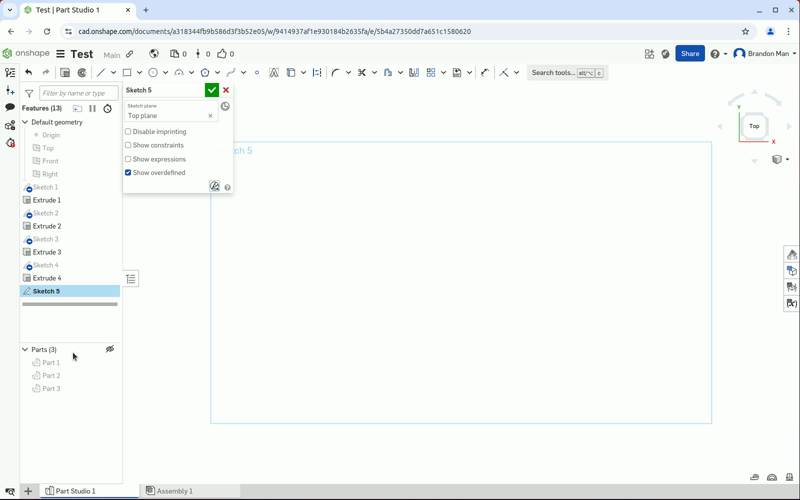
key_down(shift)
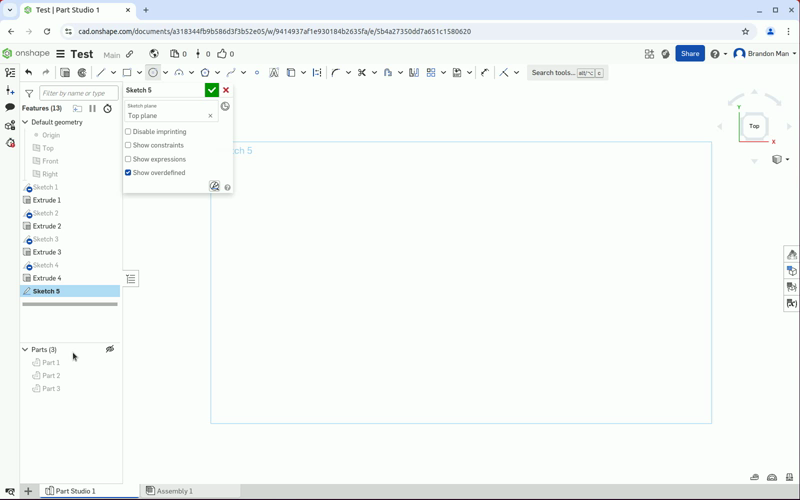
mouse_move(460, 282)
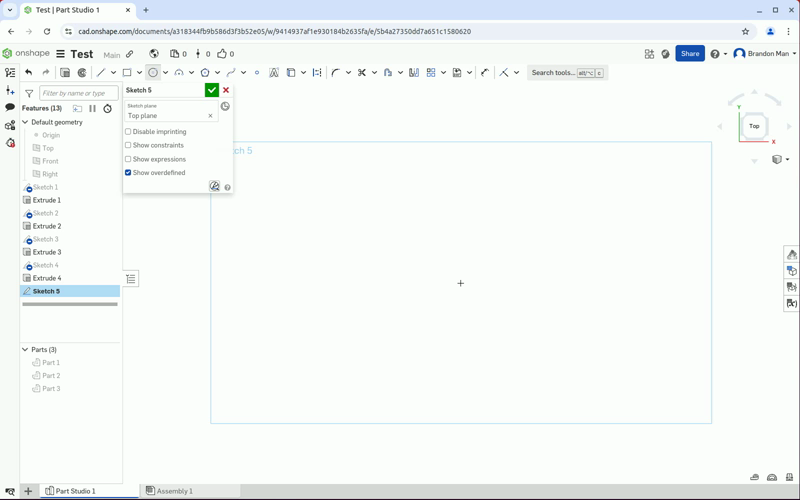
click(460, 282)
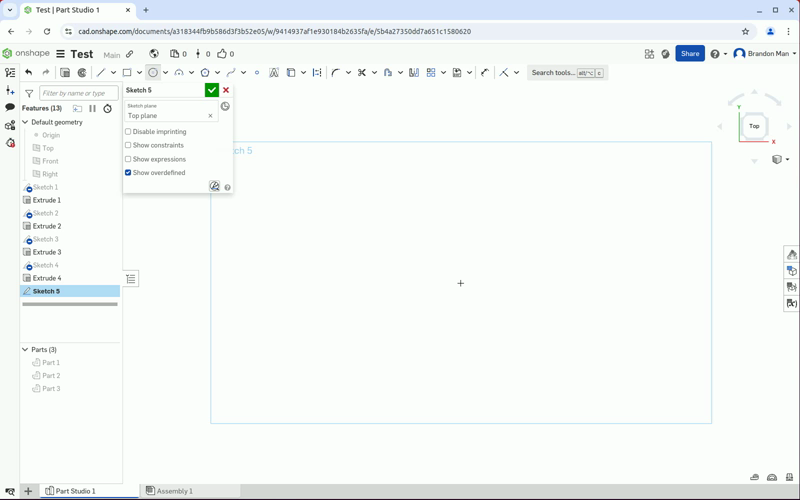
key_up(shift)
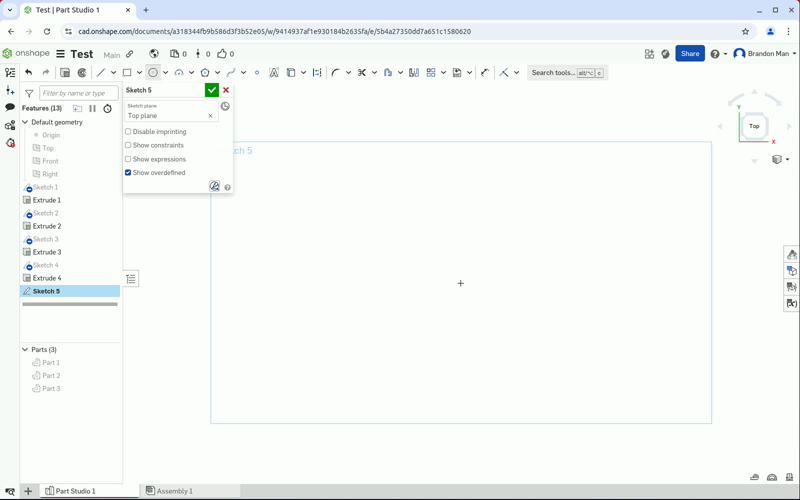
mouse_move(466, 282)
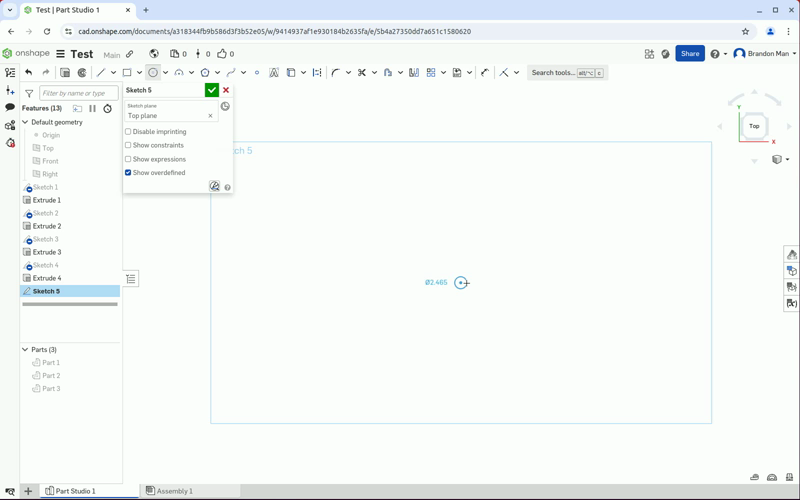
click(466, 282)
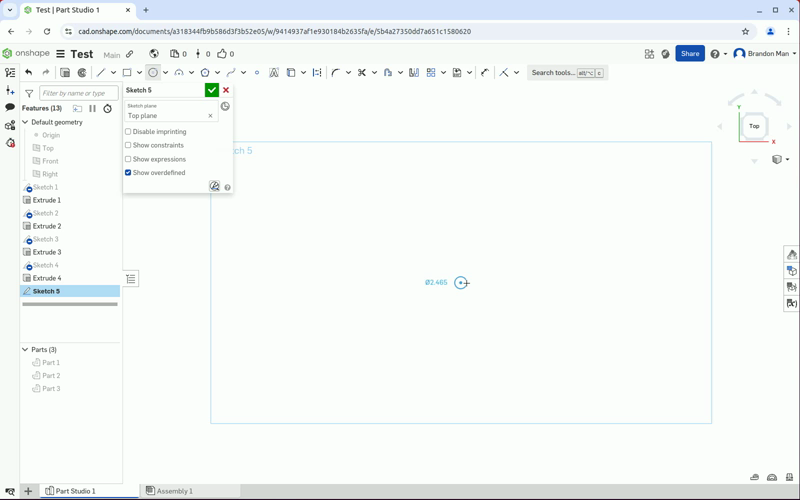
key(esc)
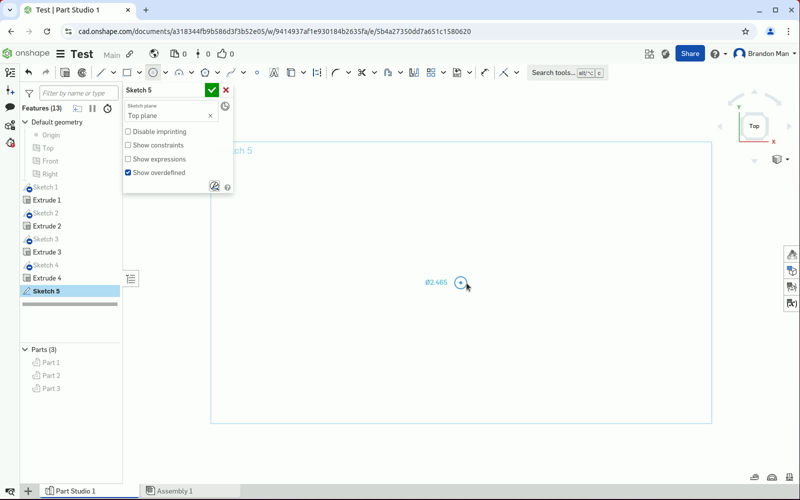
key(c)
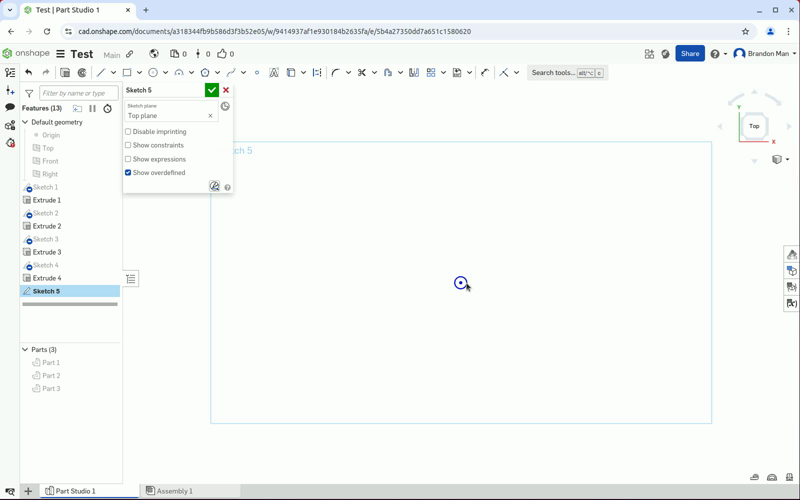
key_down(shift)
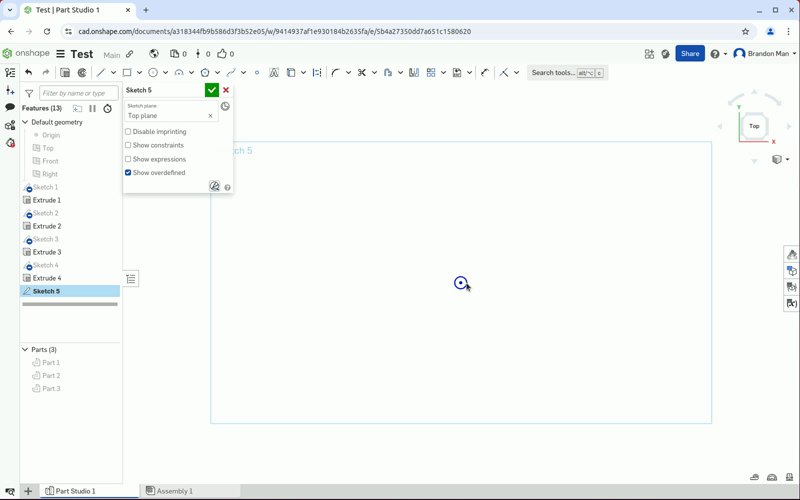
mouse_move(460, 282)
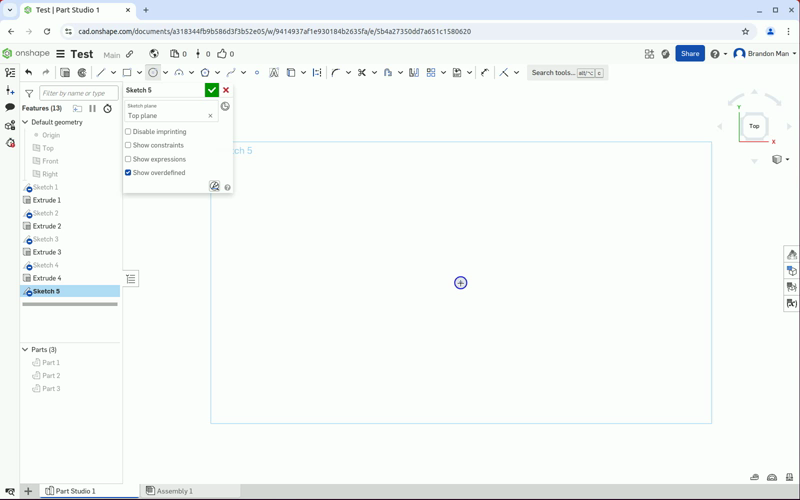
click(460, 282)
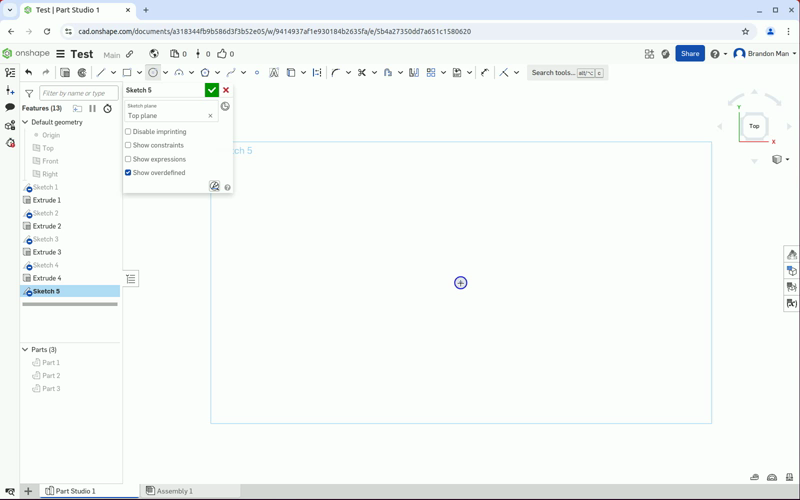
key_up(shift)
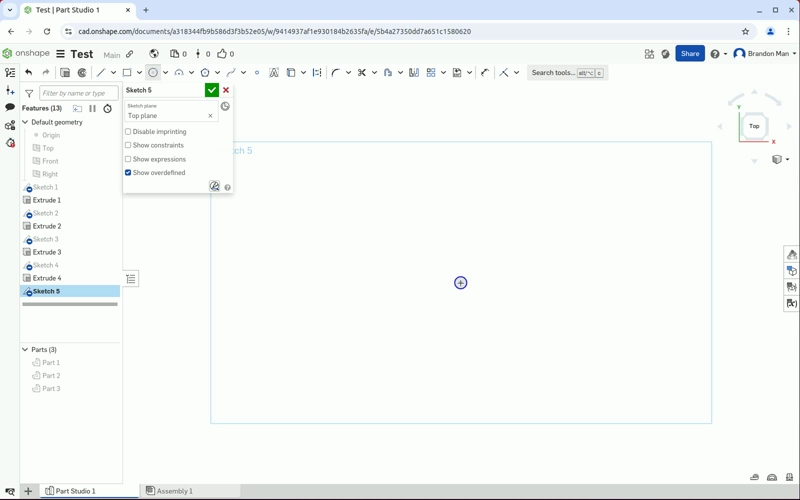
mouse_move(464, 282)
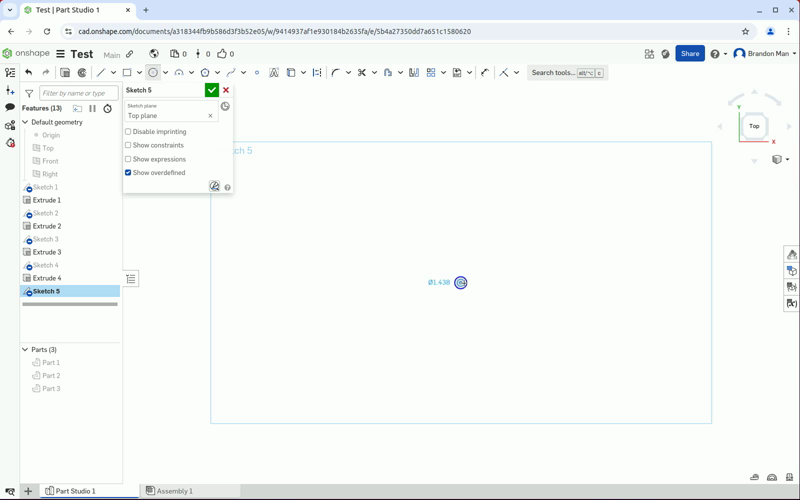
scroll(6)
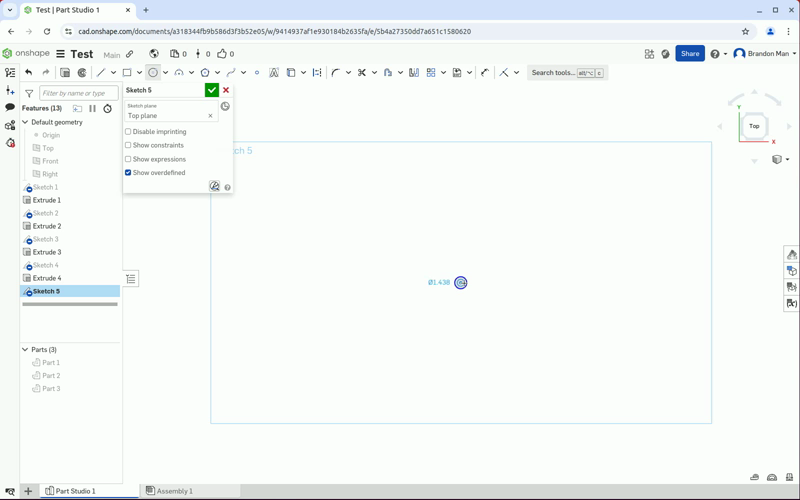
scroll(6)
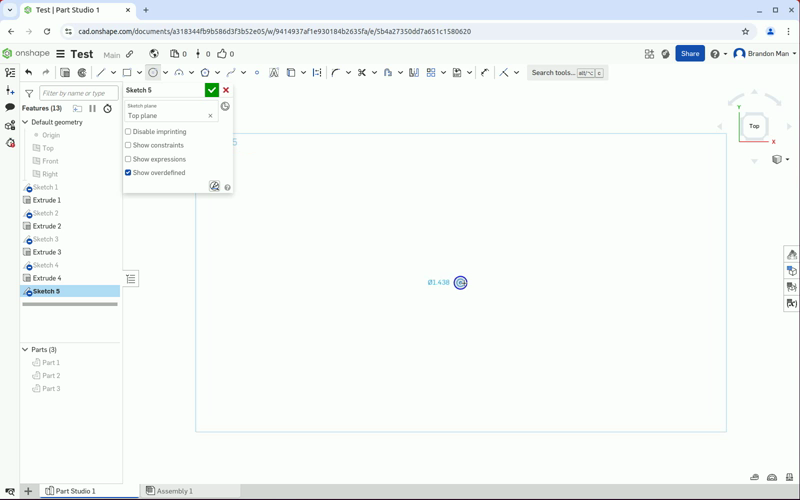
scroll(6)
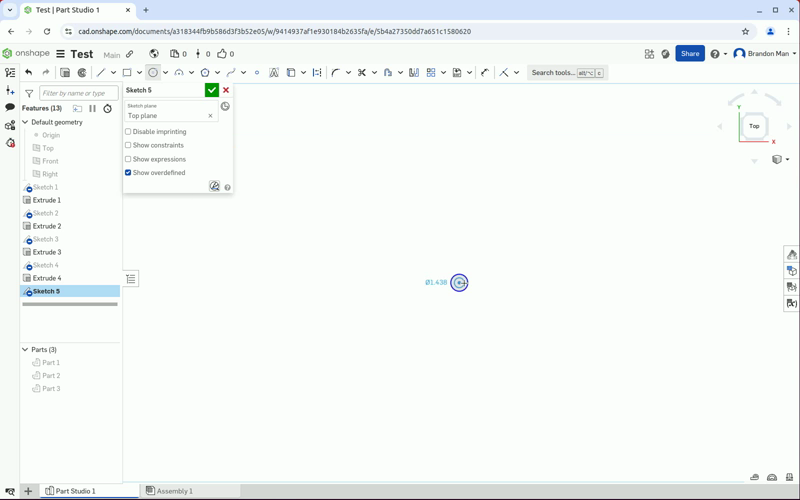
scroll(6)
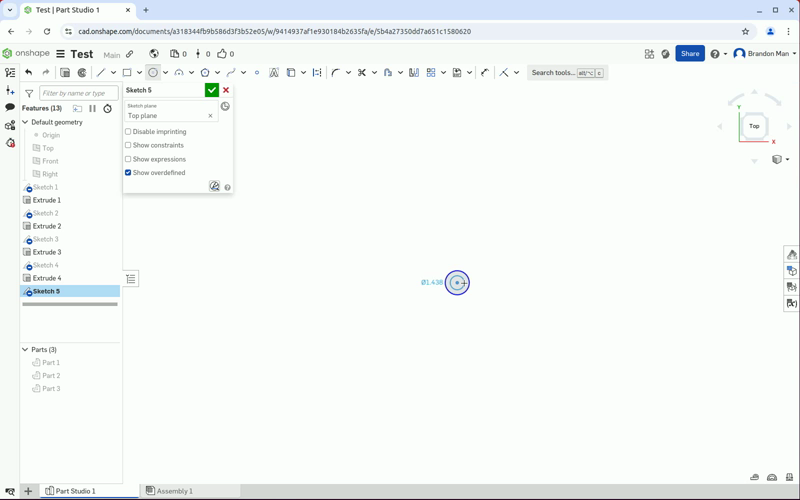
scroll(6)
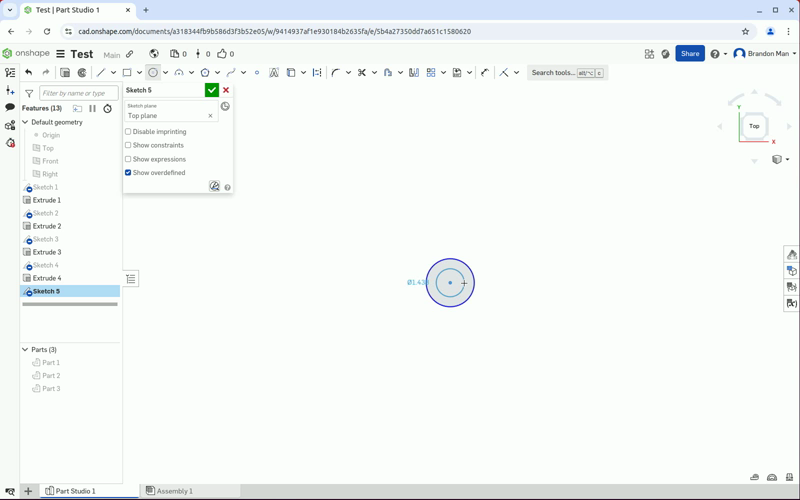
scroll(6)
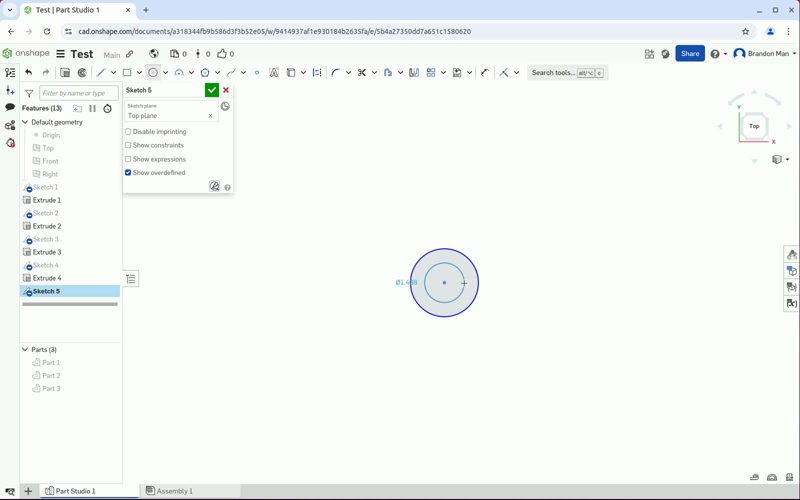
scroll(6)
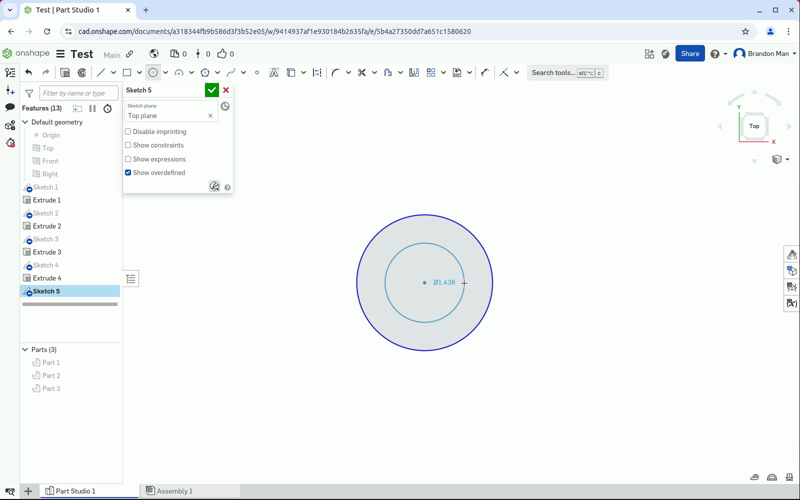
click(464, 282)
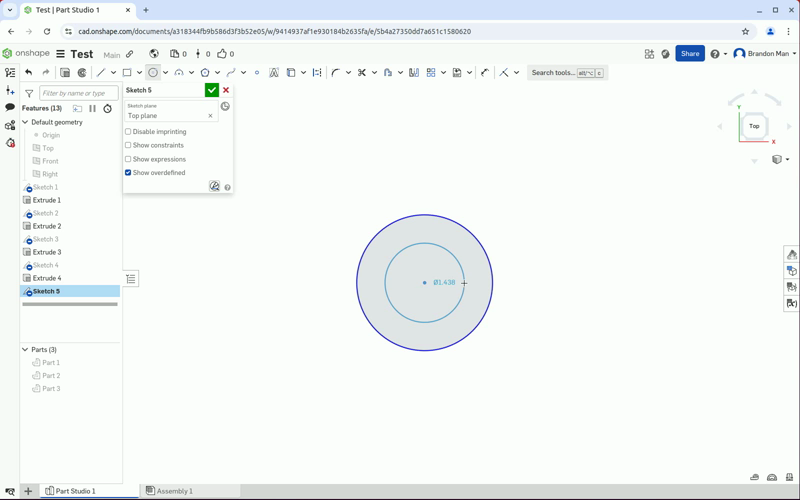
scroll(-6)
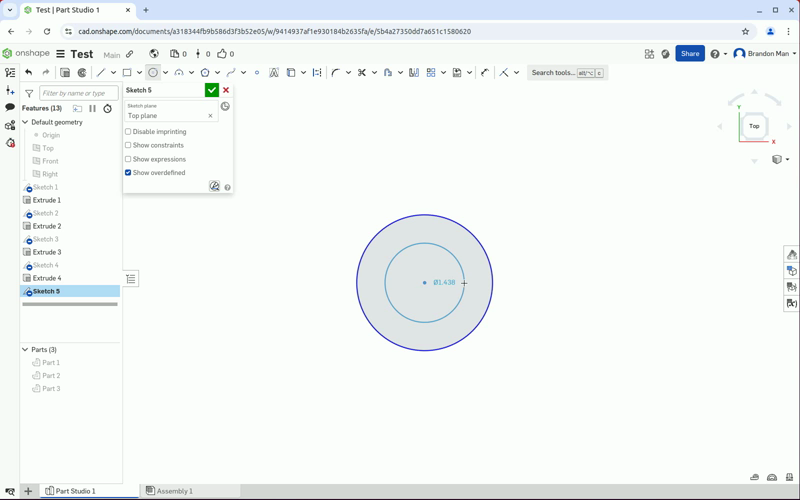
scroll(-6)
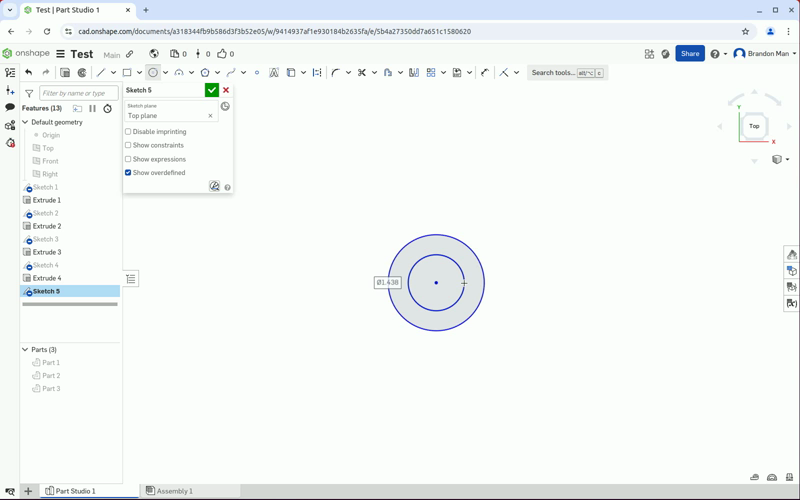
scroll(-6)
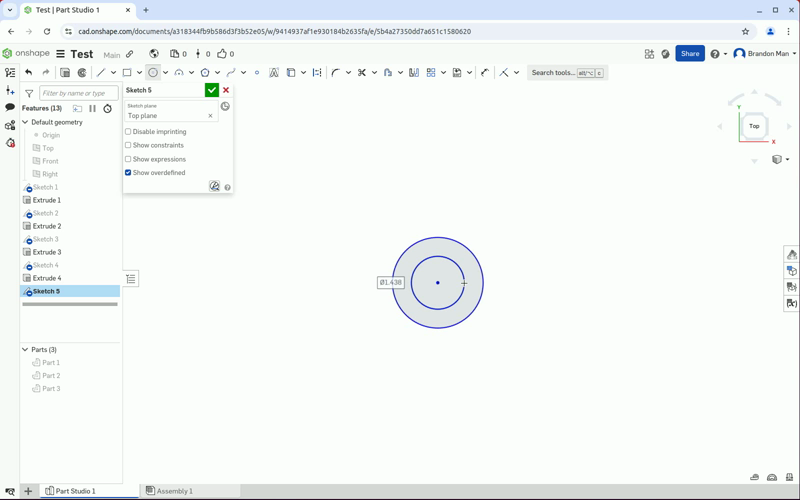
scroll(-6)
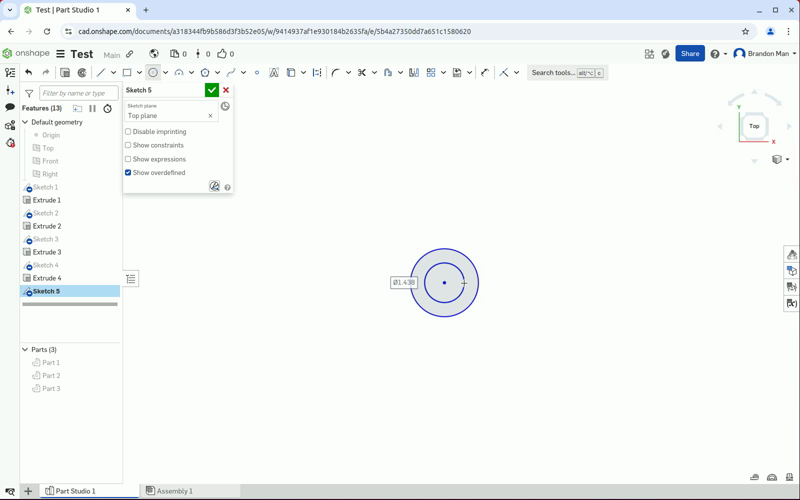
scroll(-6)
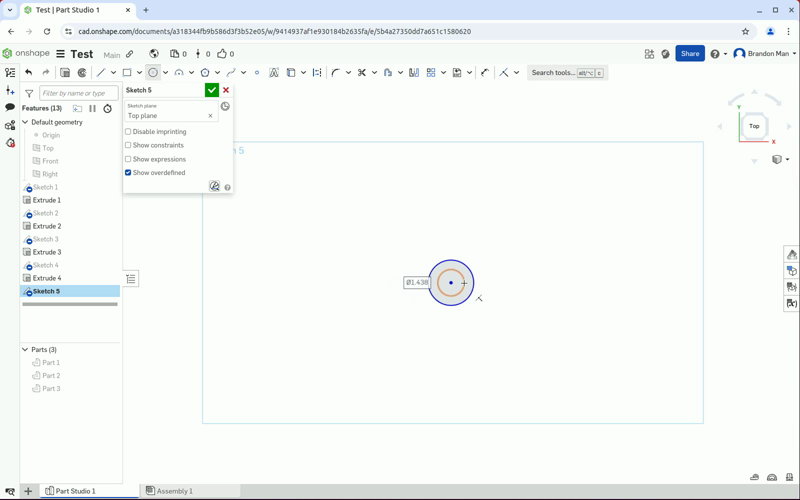
scroll(-6)
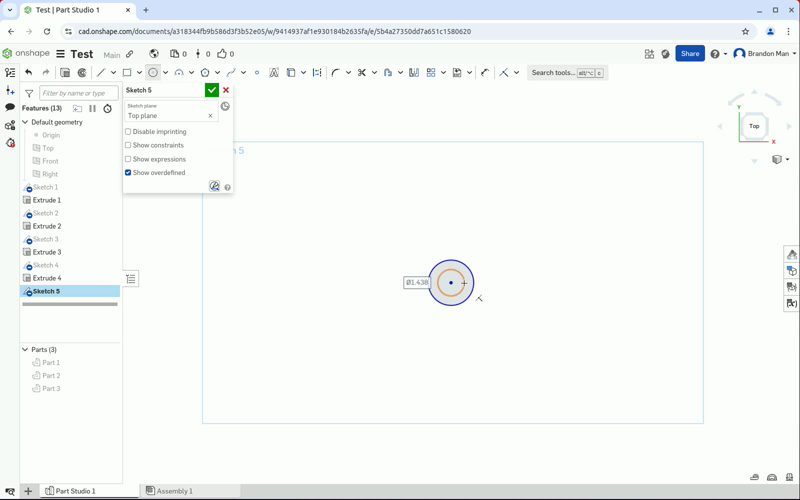
scroll(-6)
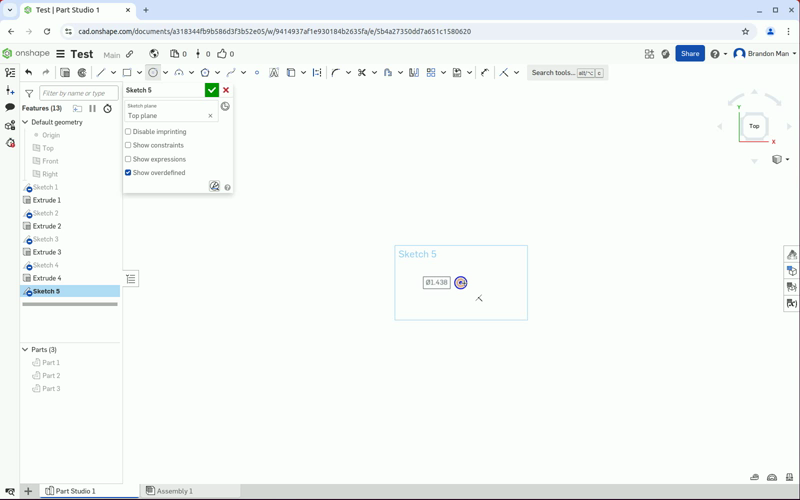
key(esc)
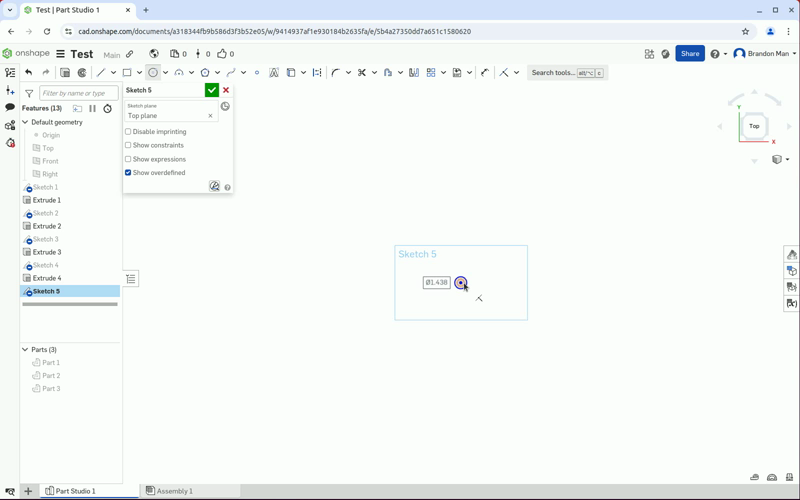
mouse_move(456, 285)
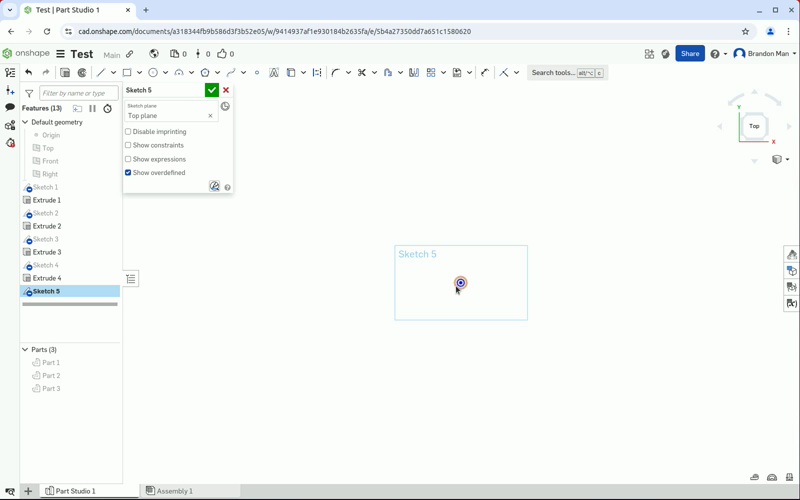
scroll(6)
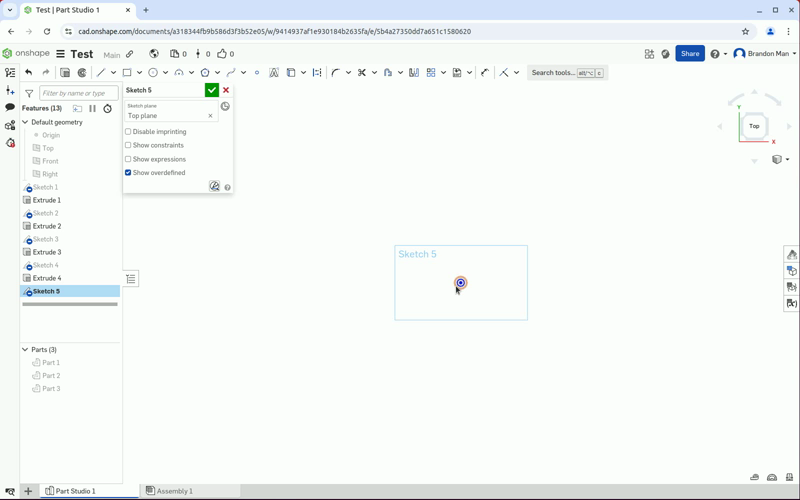
scroll(6)
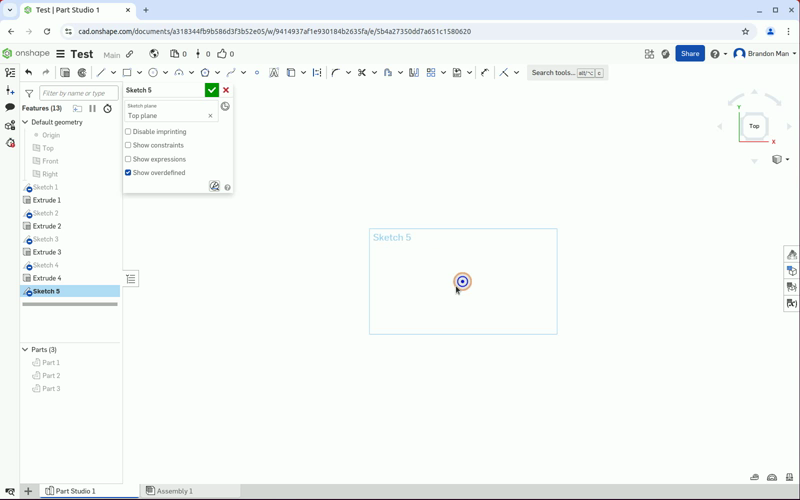
scroll(6)
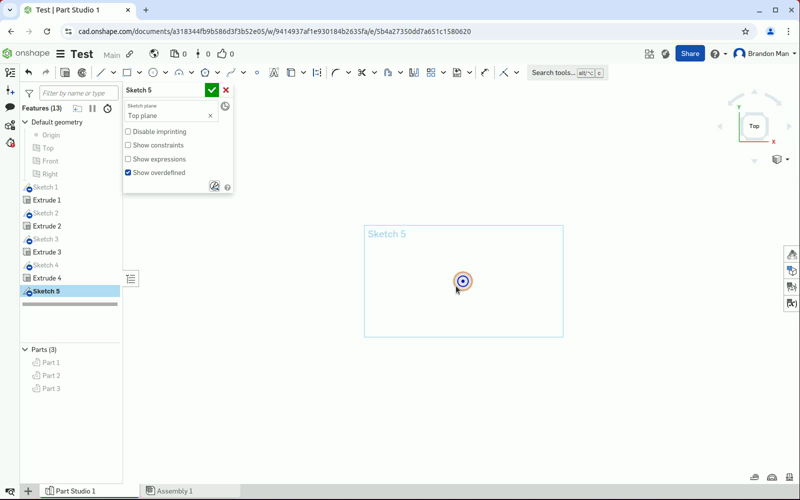
scroll(6)
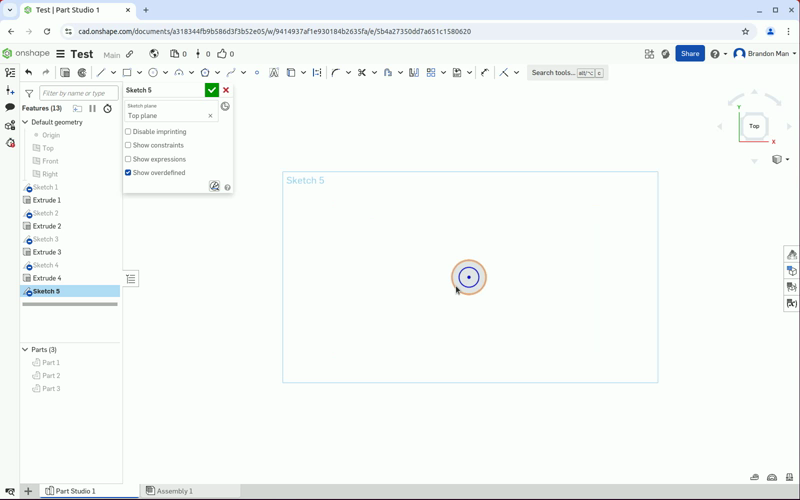
scroll(6)
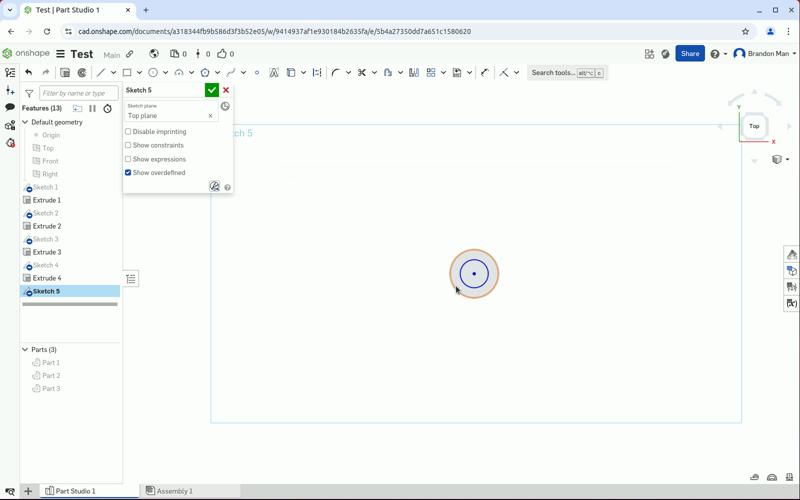
scroll(6)
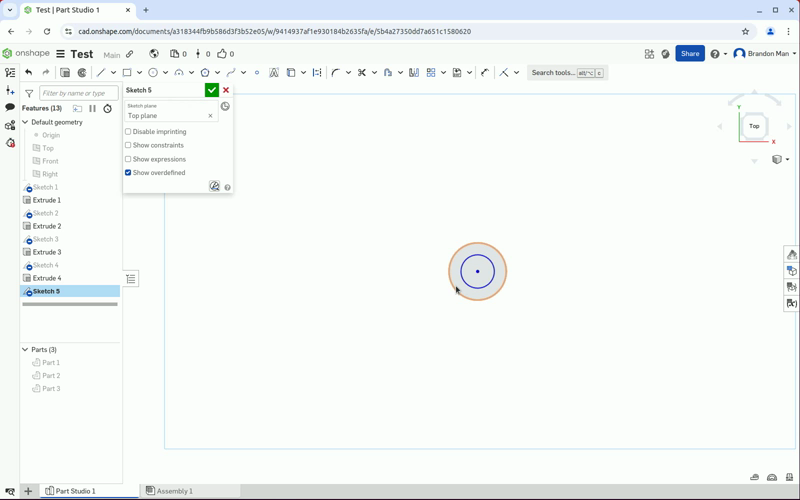
scroll(6)
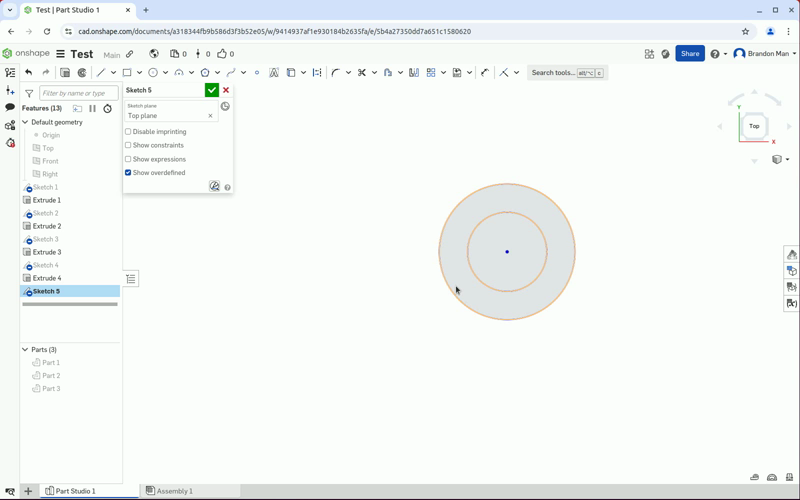
click(456, 285)
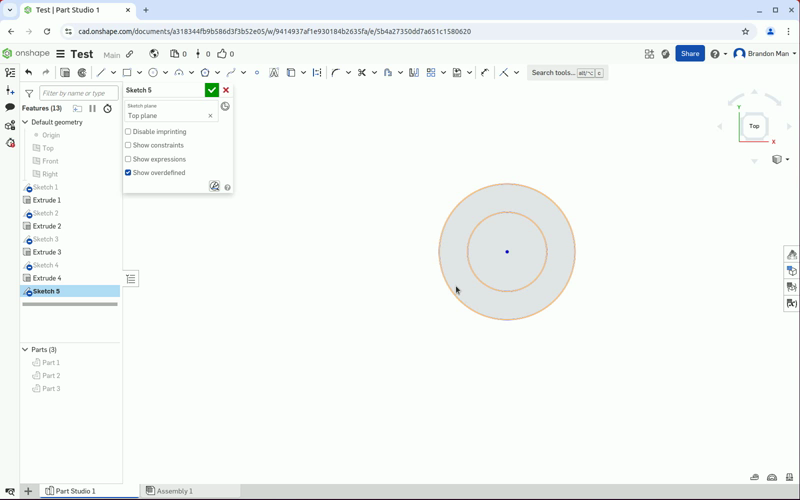
scroll(-6)
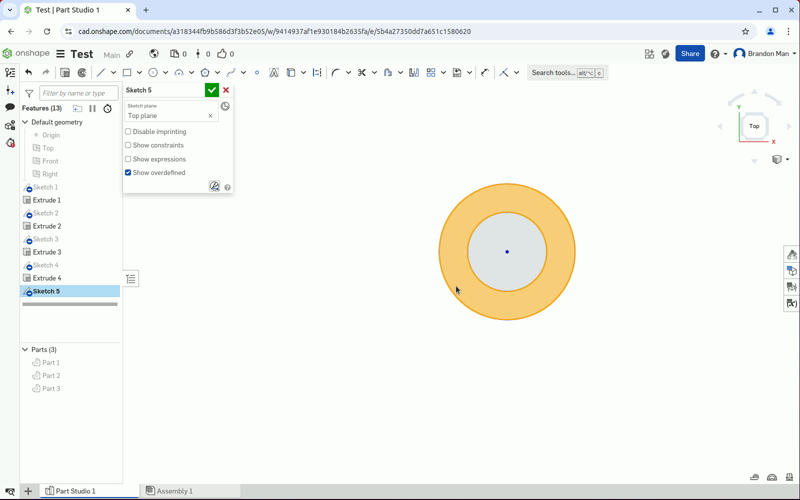
scroll(-6)
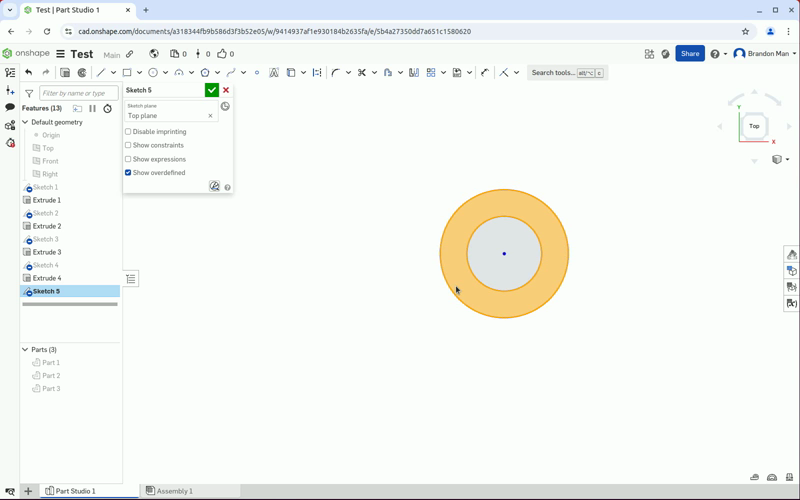
scroll(-6)
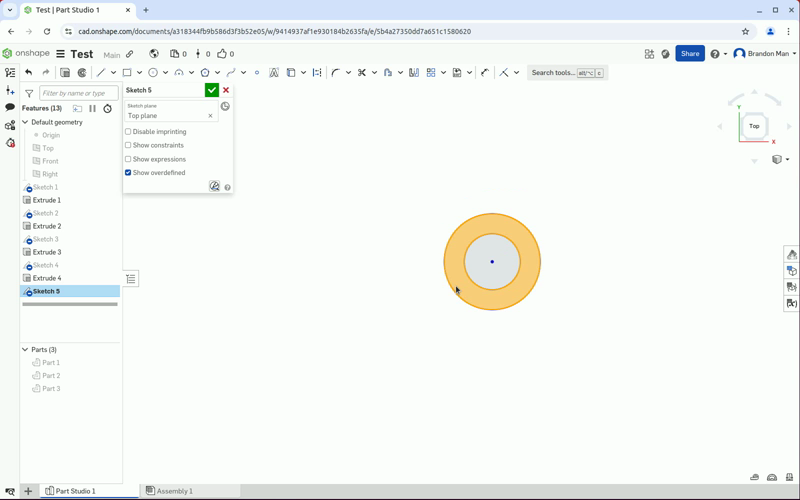
scroll(-6)
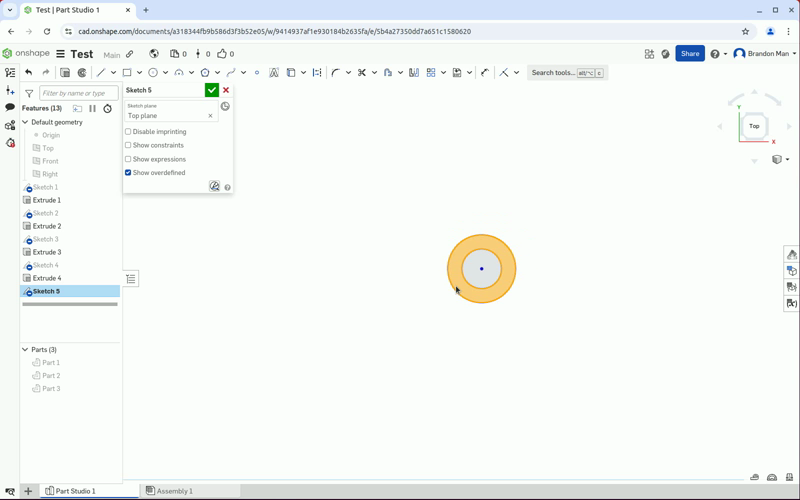
scroll(-6)
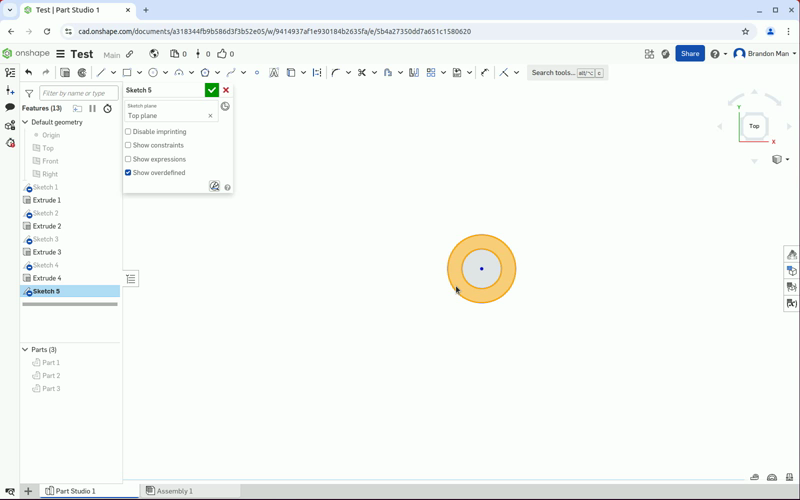
scroll(-6)
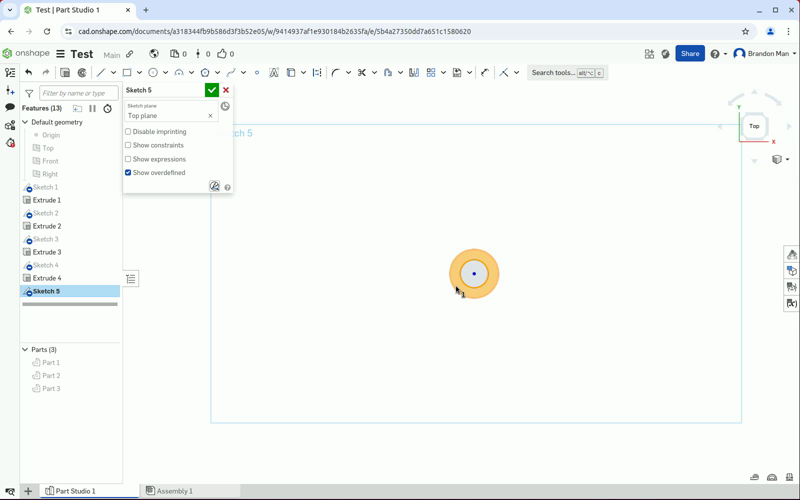
scroll(-6)
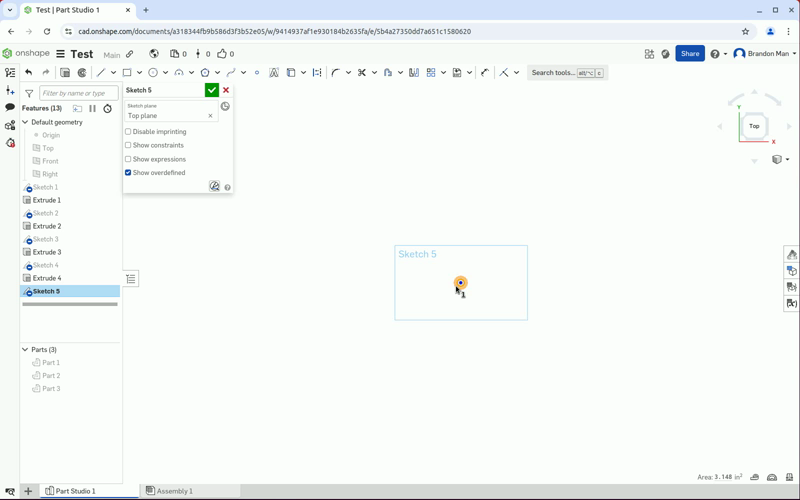
mouse_move(73, 352)
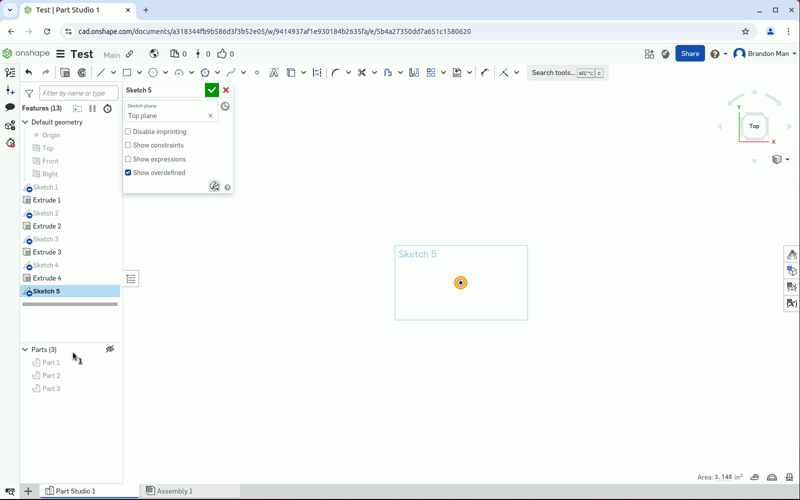
key(shift+y)
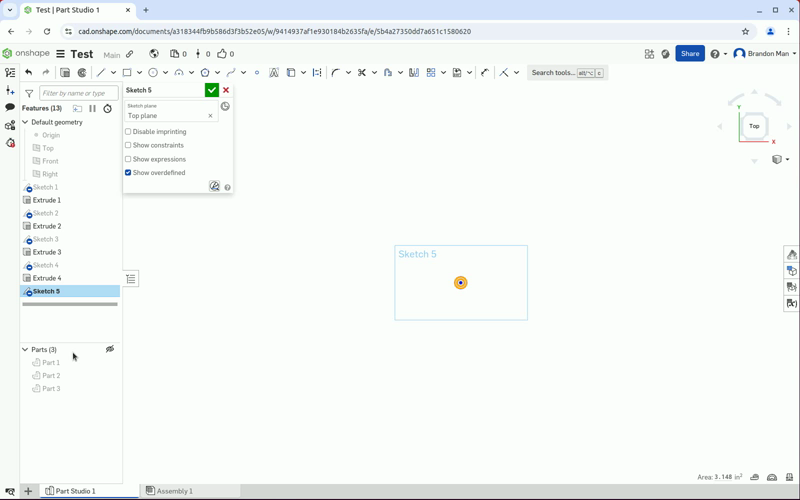
key(shift+e)
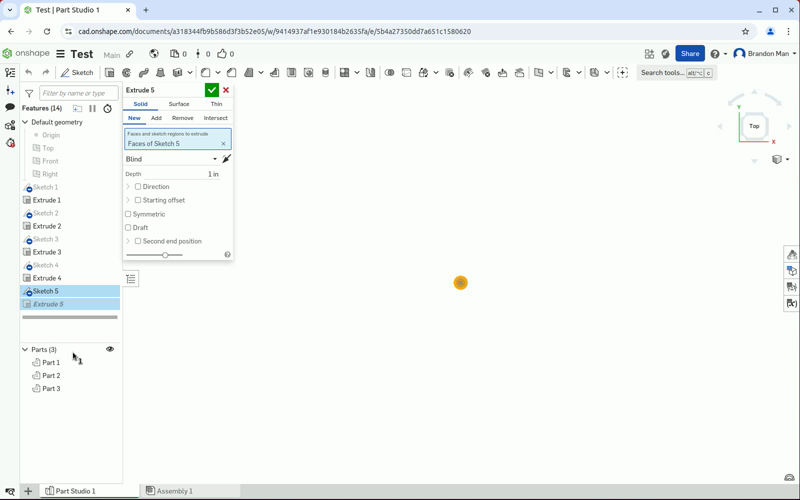
mouse_move(143, 106)
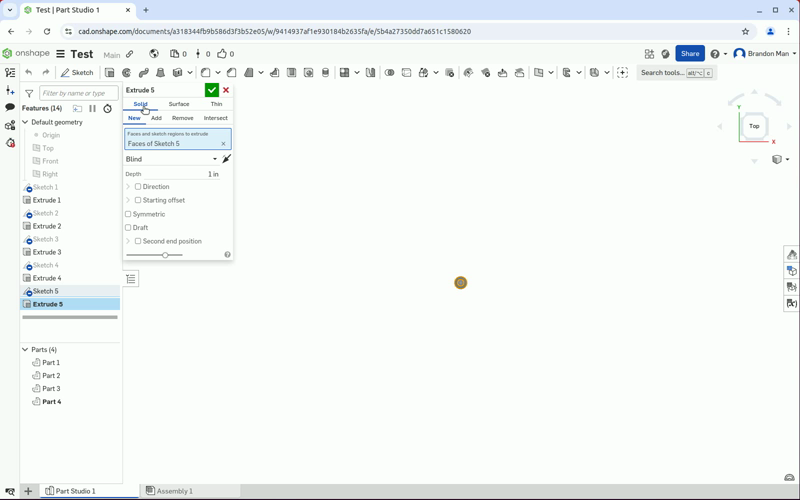
click(143, 106)
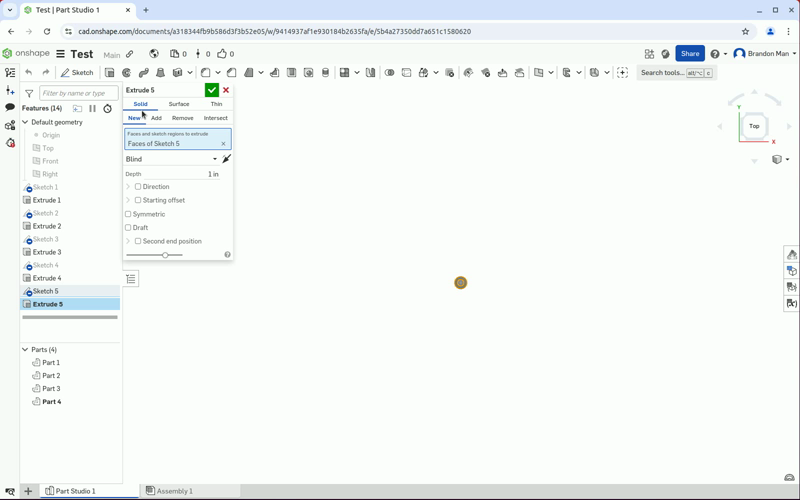
mouse_move(137, 120)
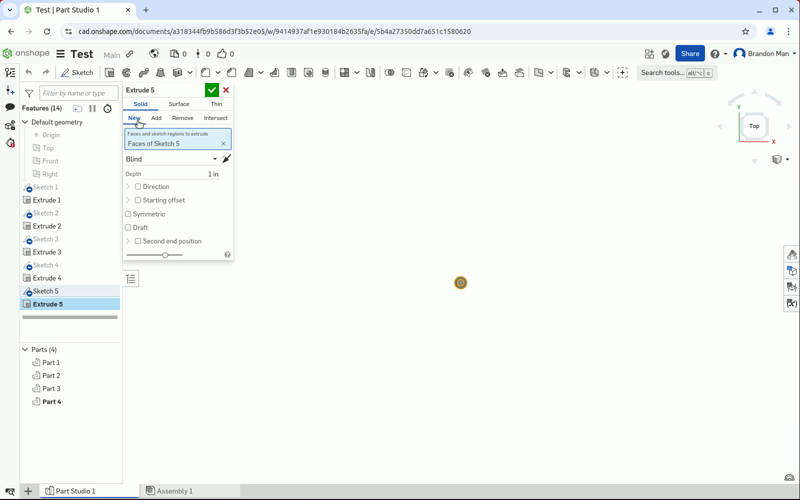
click(137, 120)
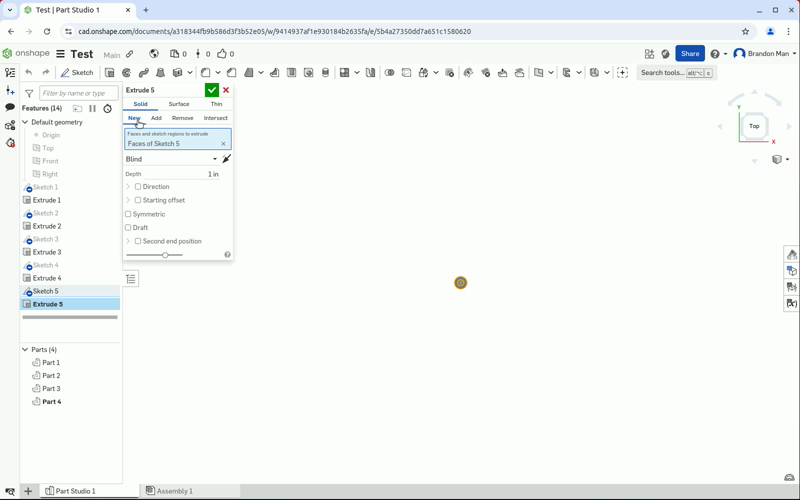
key(tab, 4)
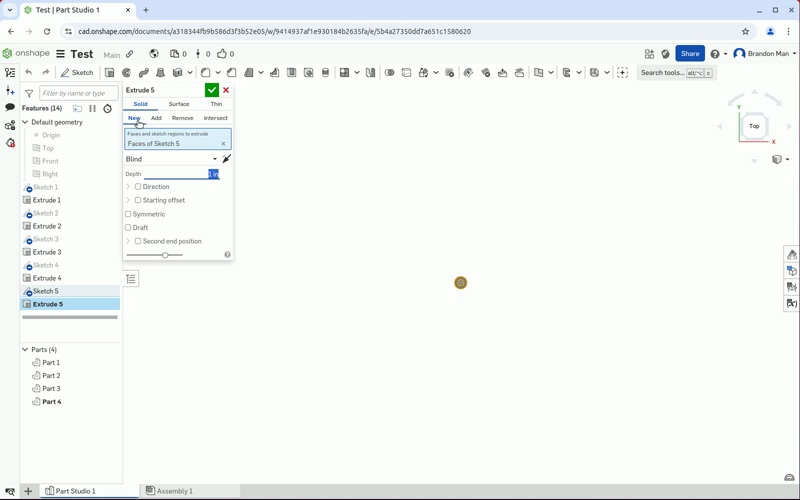
text(26.96)
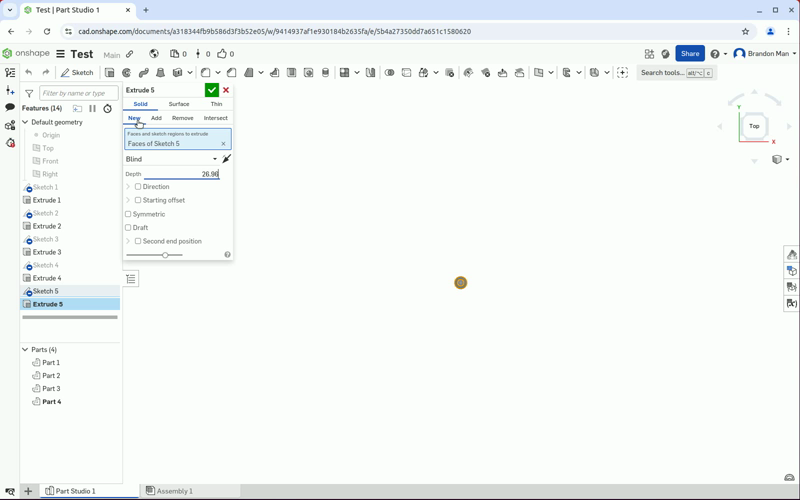
key(tab, 3)
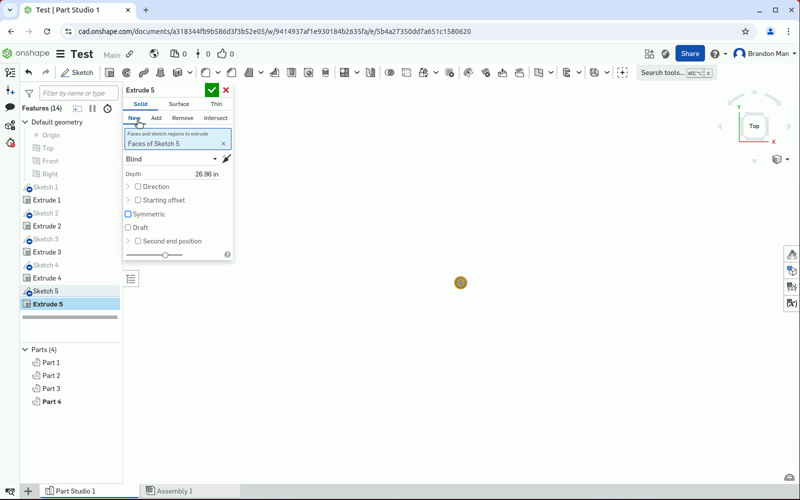
key(space)
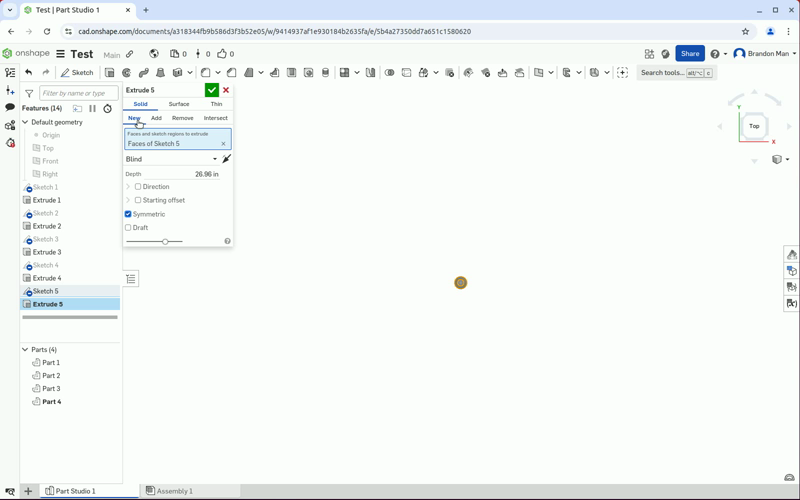
key(enter)
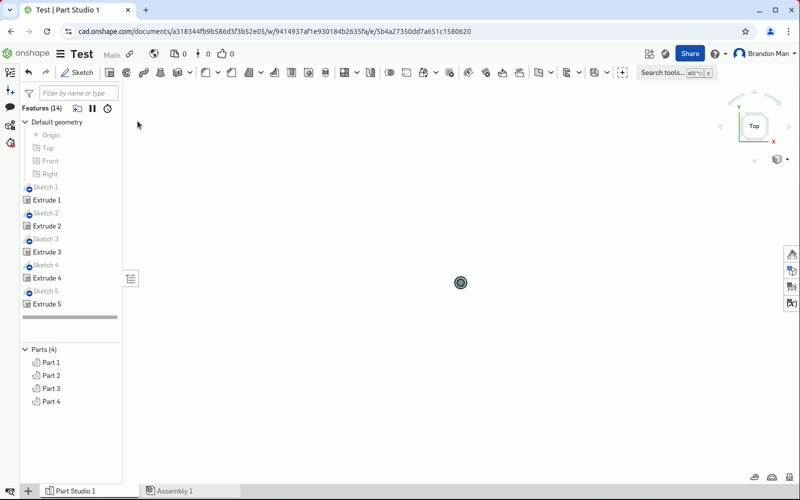
key(shift+h)
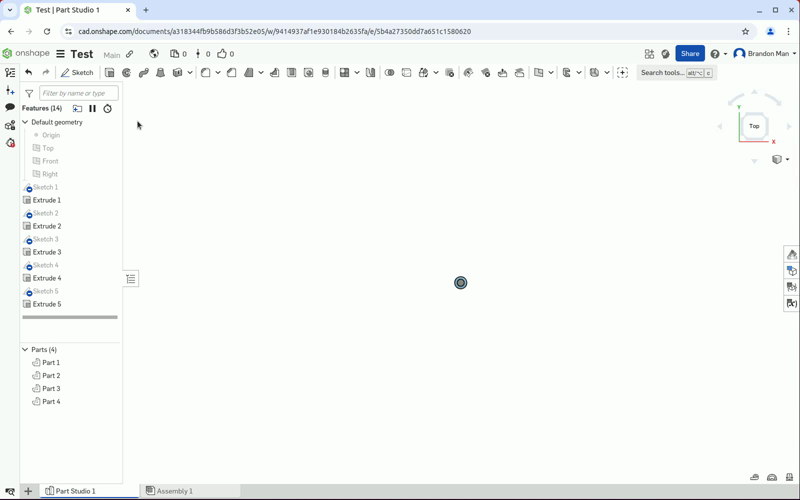
key(shift+h)
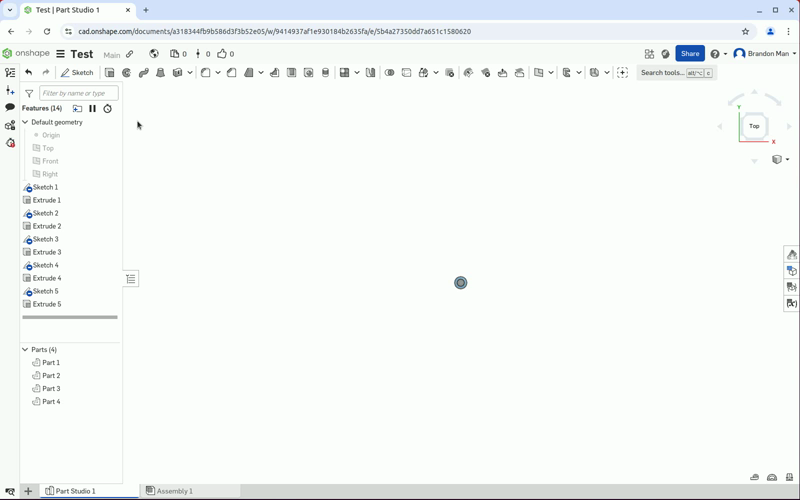
key(shift+7)
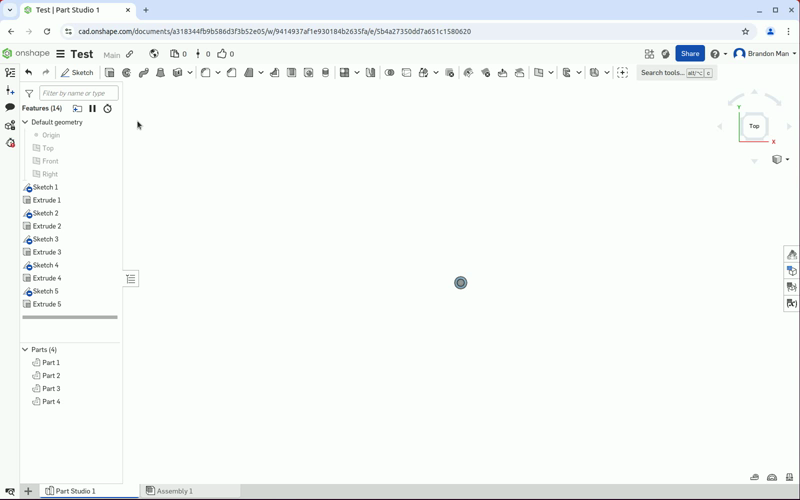
key(up, 3)
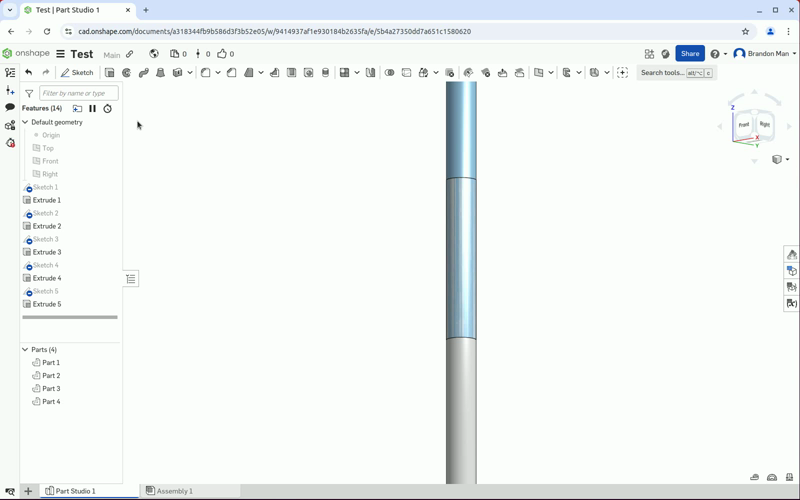
key(left, 3)
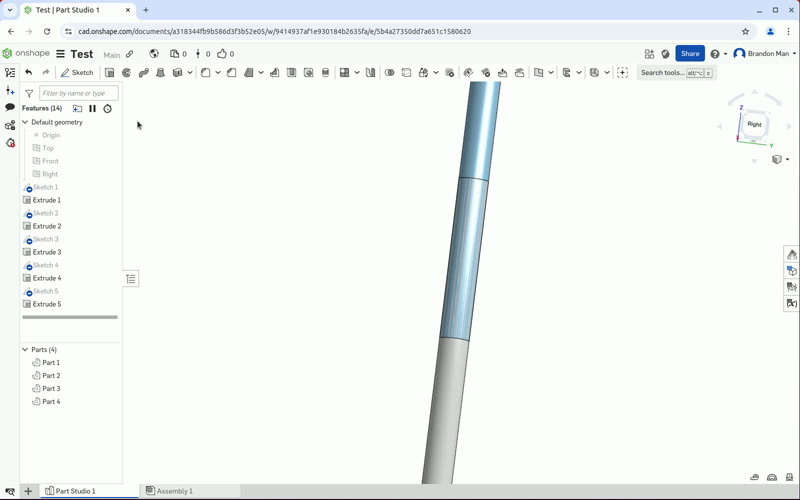
key(right, 3)
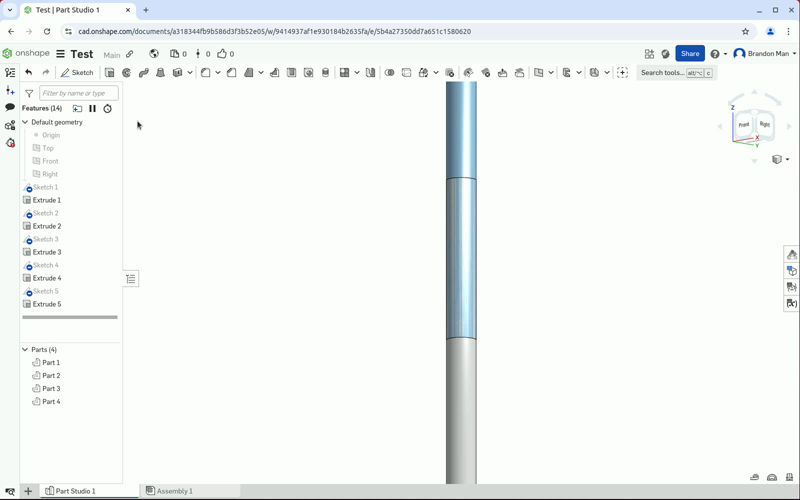
key(down, 3)
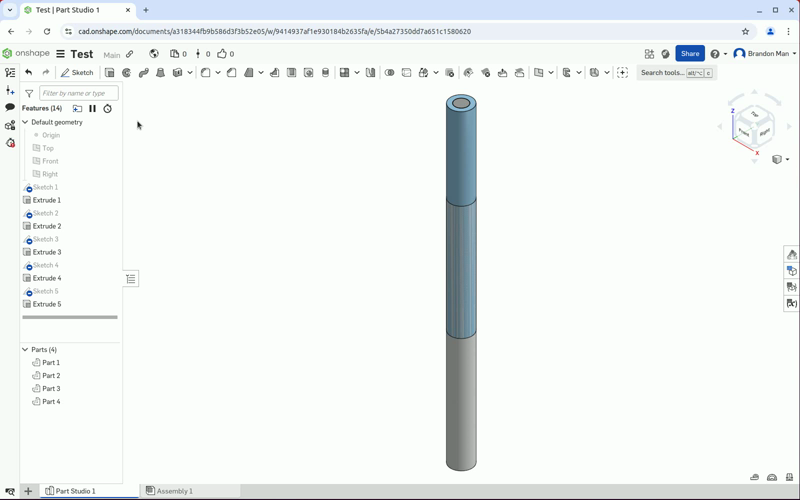
mouse_move(73, 189)
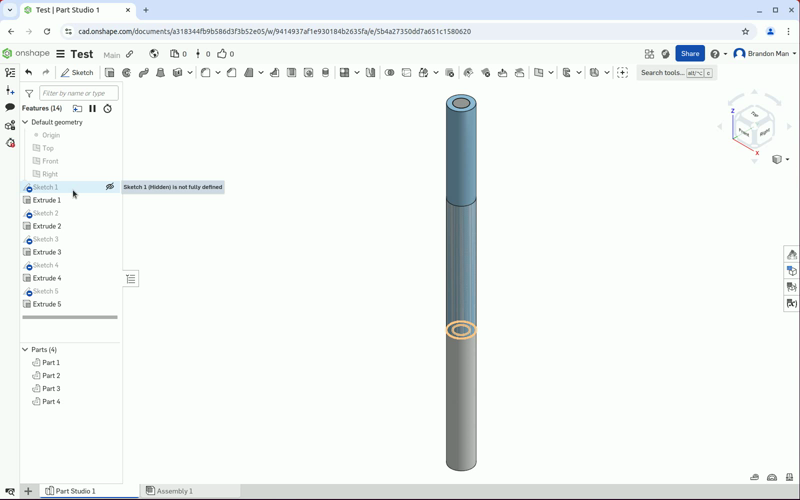
click(73, 189)